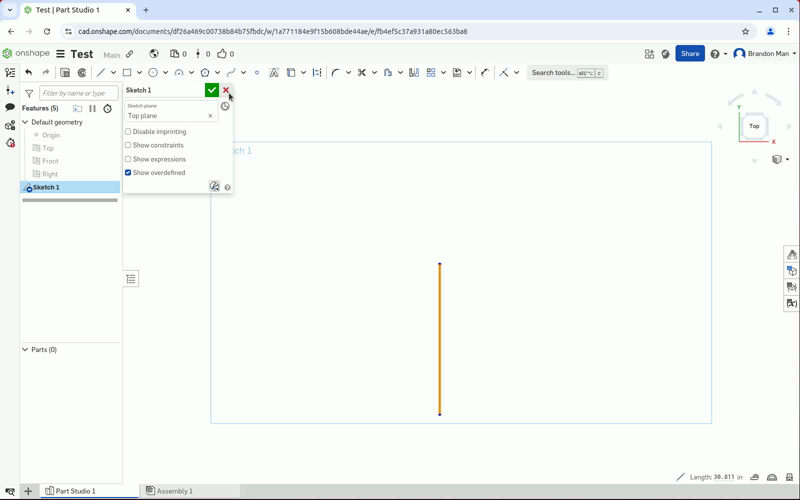
key(shift+h)
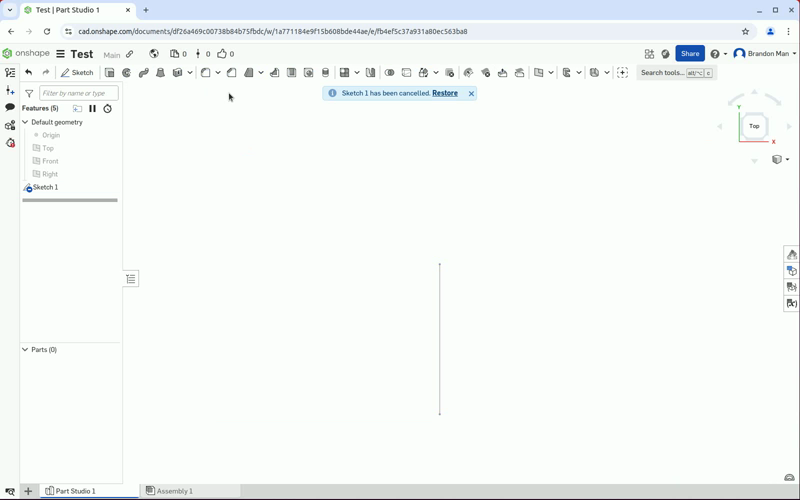
key(shift+s)
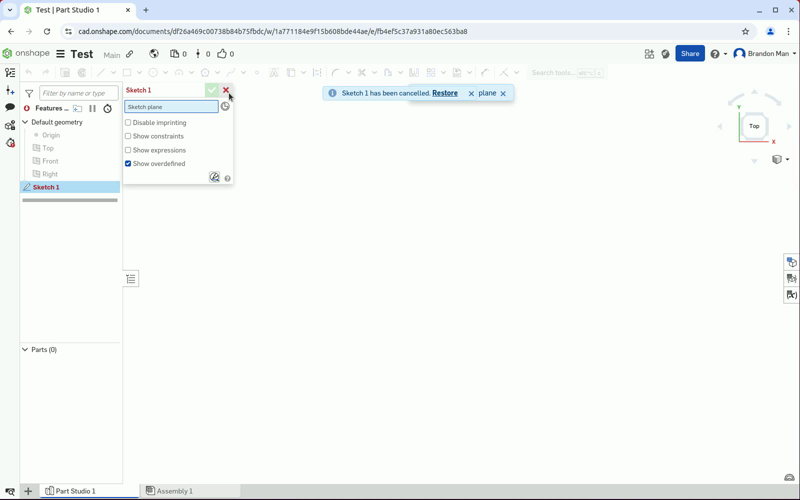
mouse_move(73, 150)
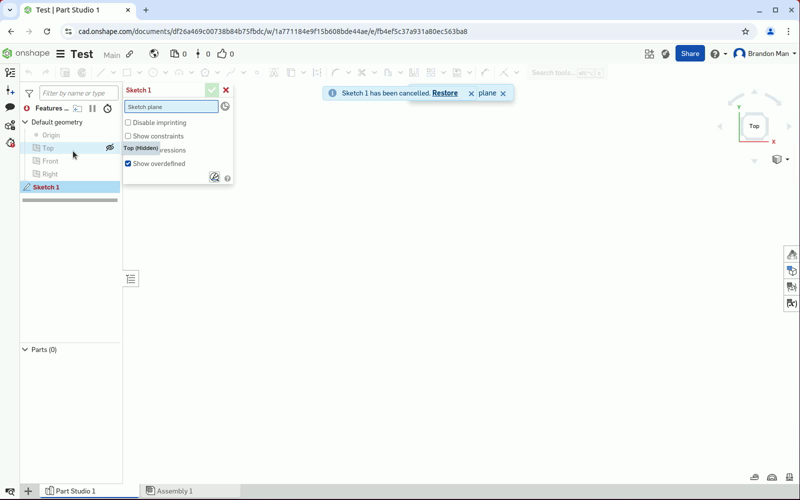
click(73, 150)
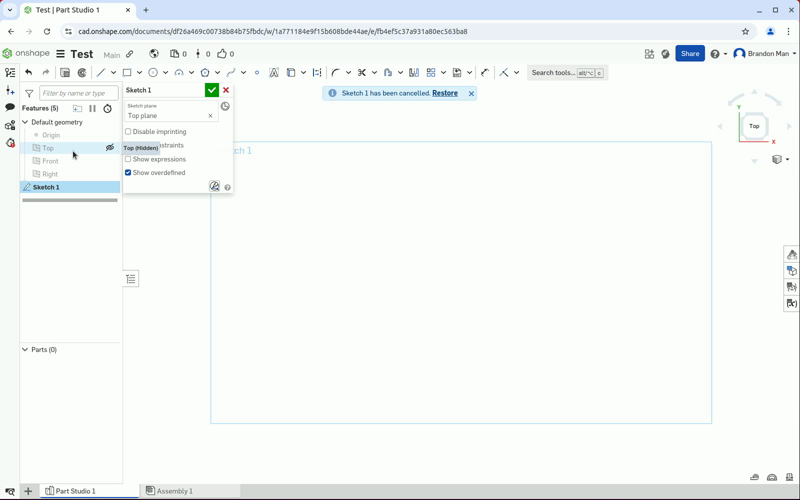
mouse_move(73, 352)
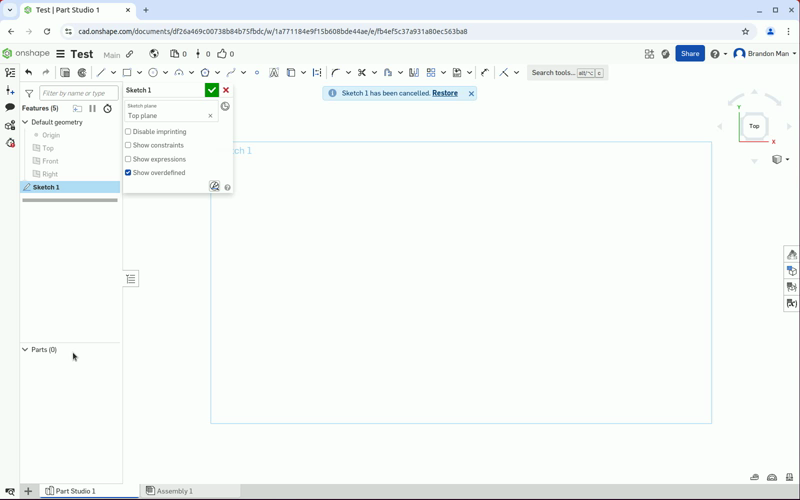
key(y)
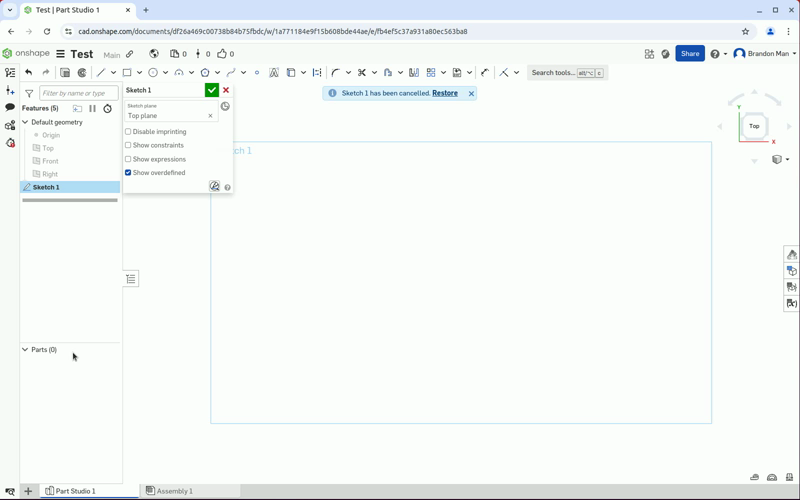
key(a)
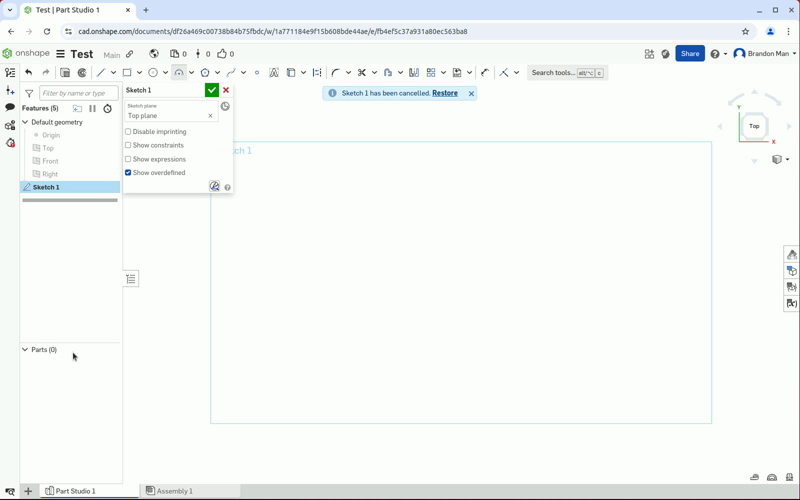
key_down(shift)
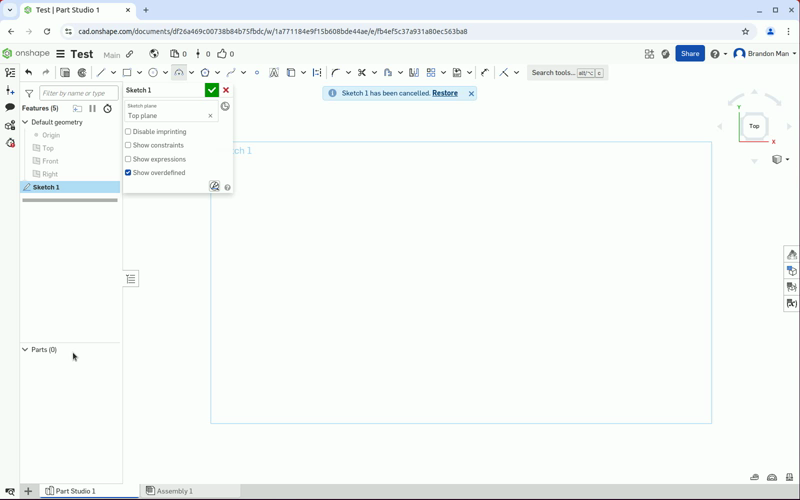
mouse_move(454, 284)
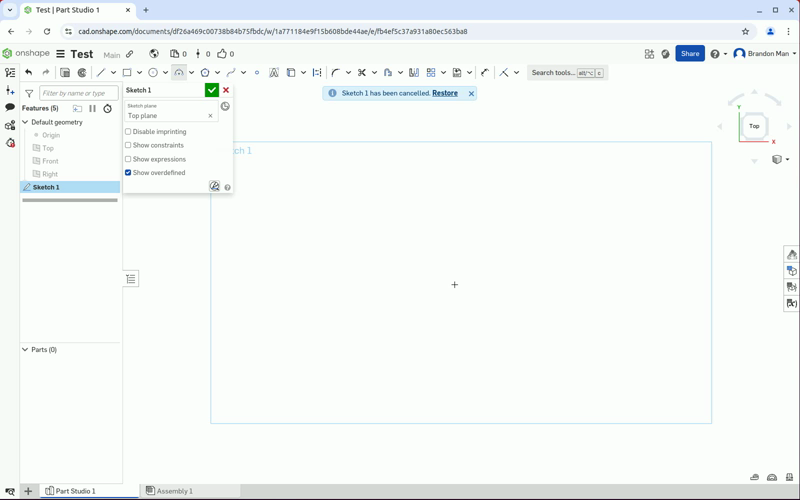
click(454, 284)
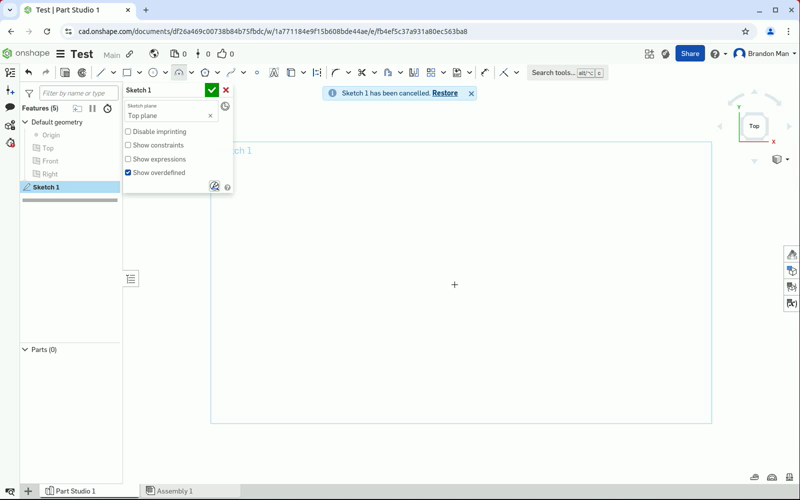
key_up(shift)
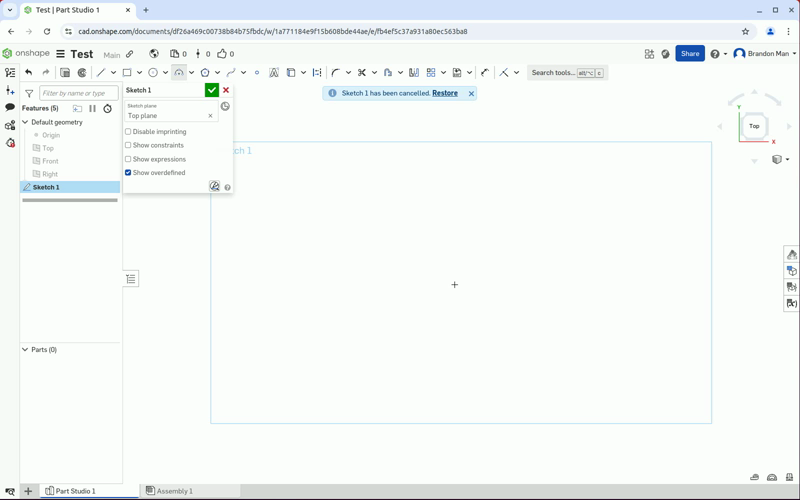
key_down(shift)
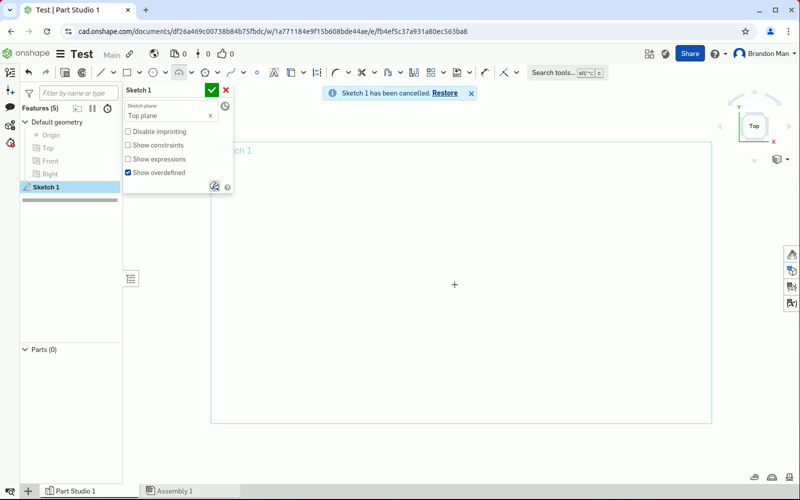
mouse_move(457, 288)
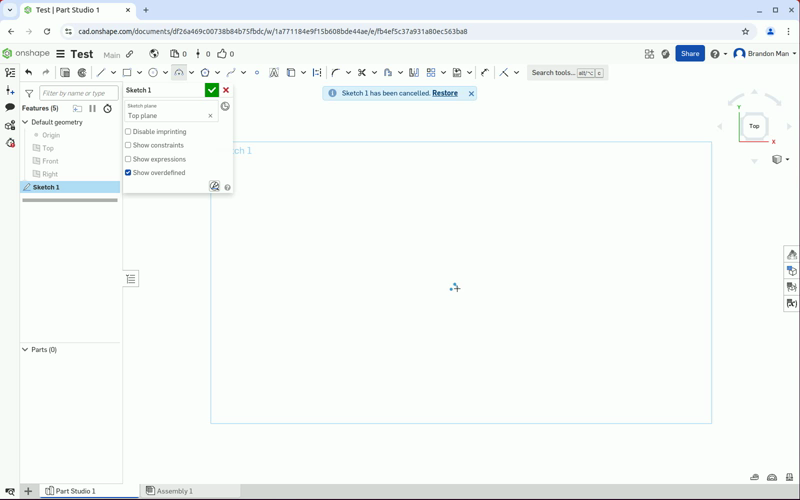
scroll(6)
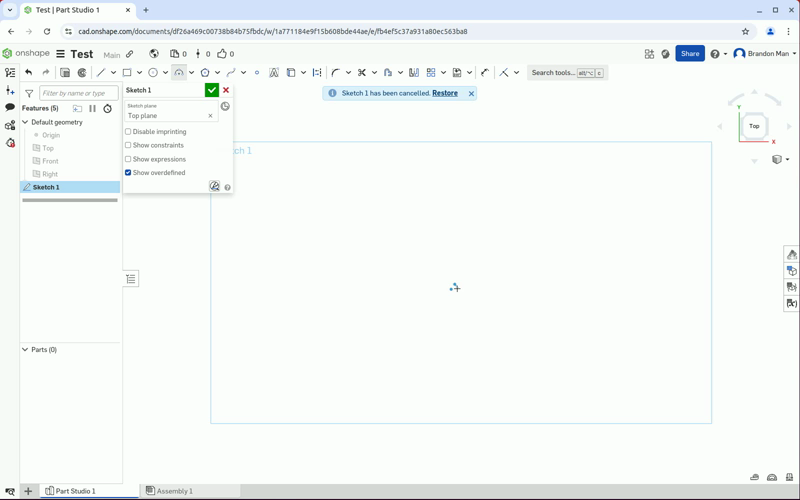
scroll(6)
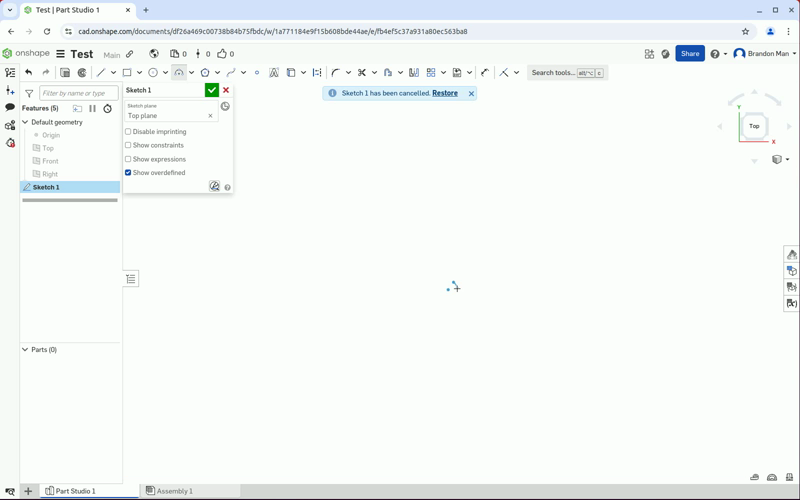
scroll(6)
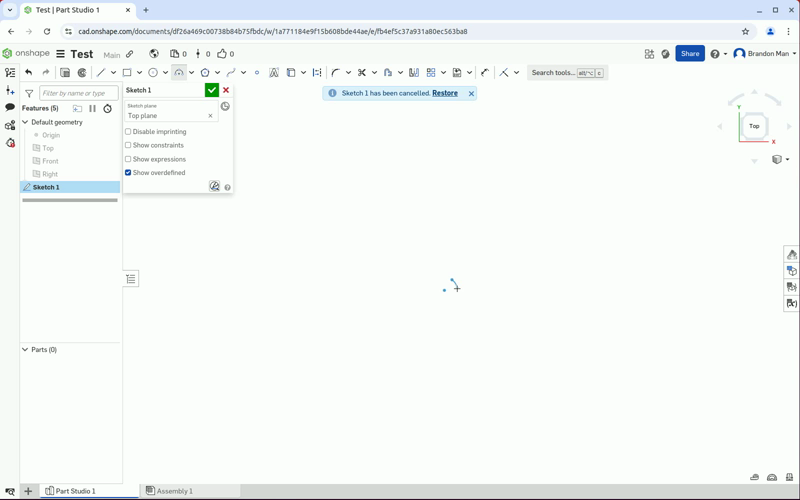
scroll(6)
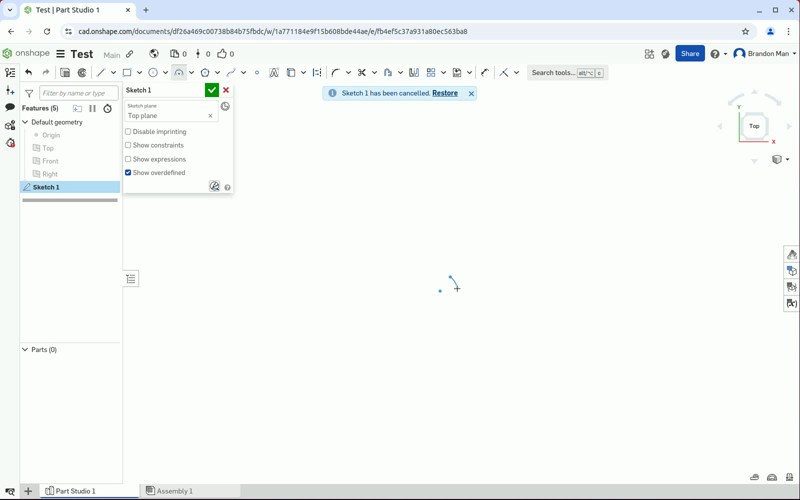
scroll(6)
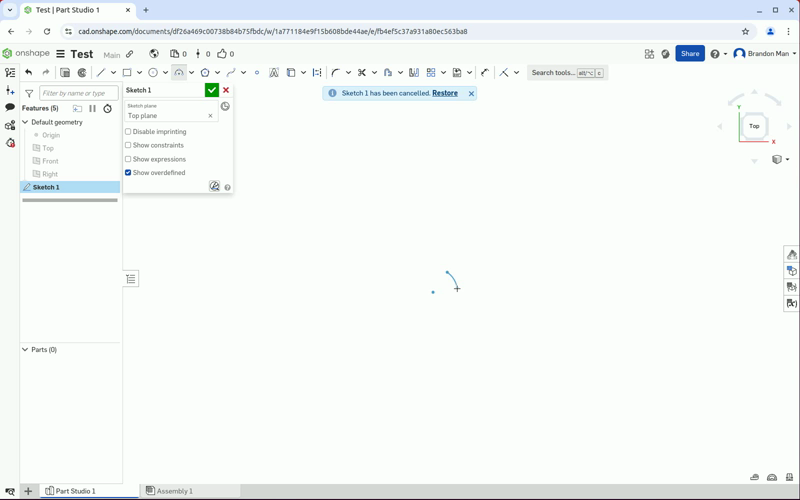
scroll(6)
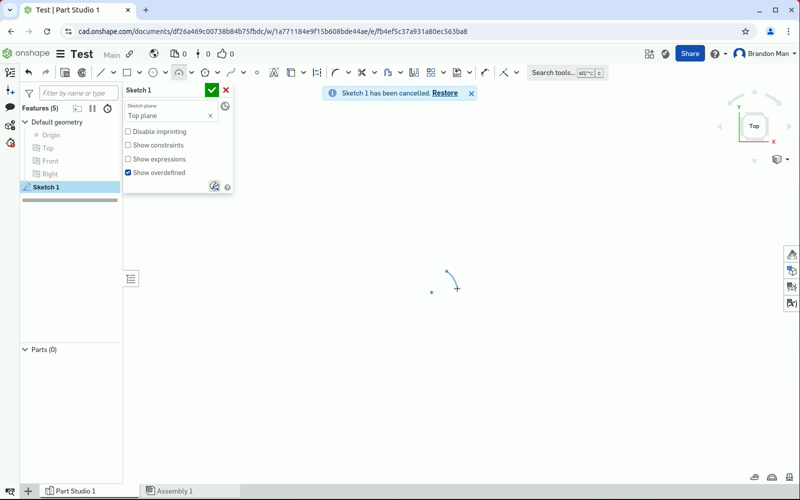
scroll(6)
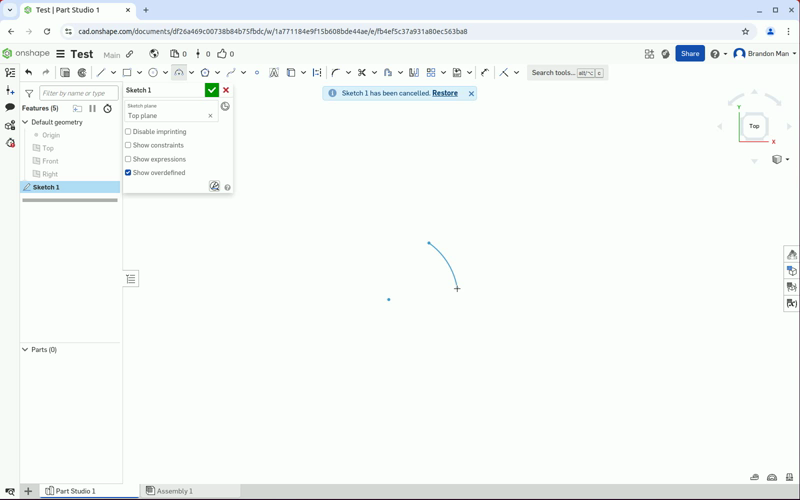
click(457, 288)
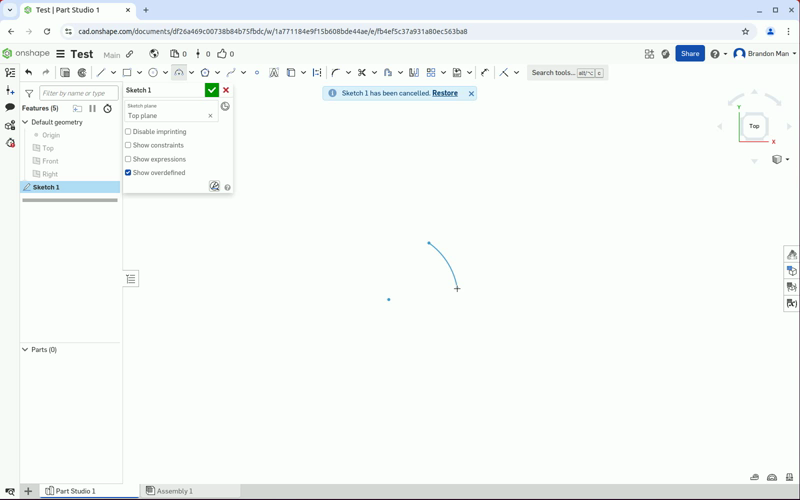
scroll(-6)
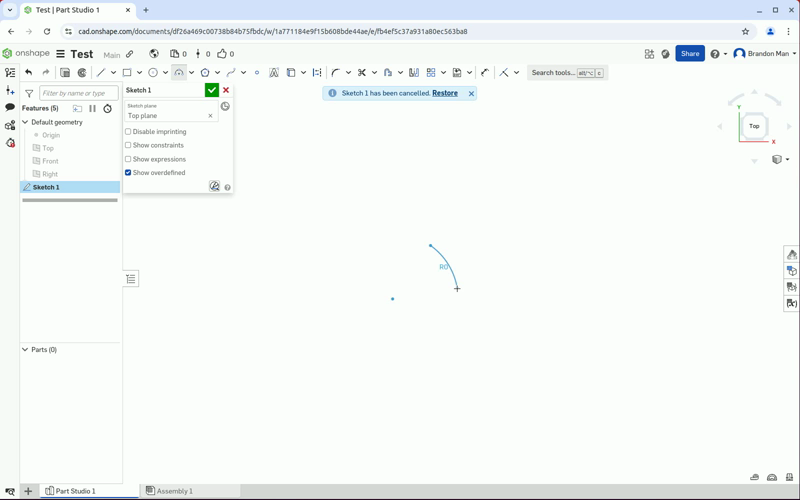
scroll(-6)
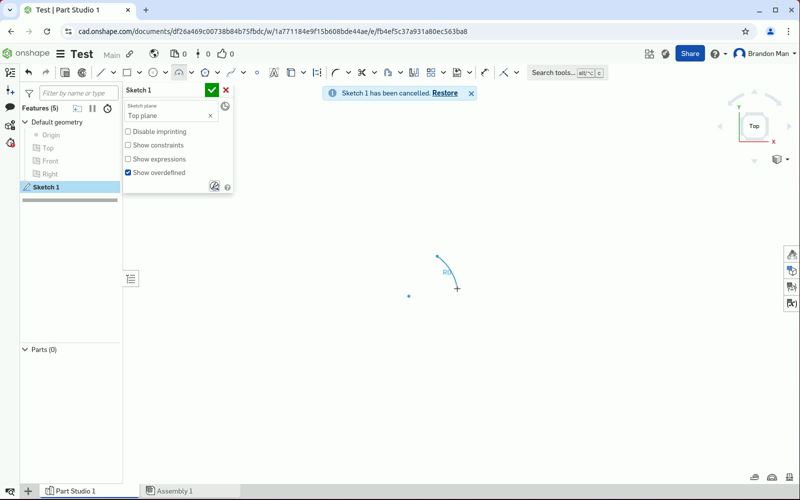
scroll(-6)
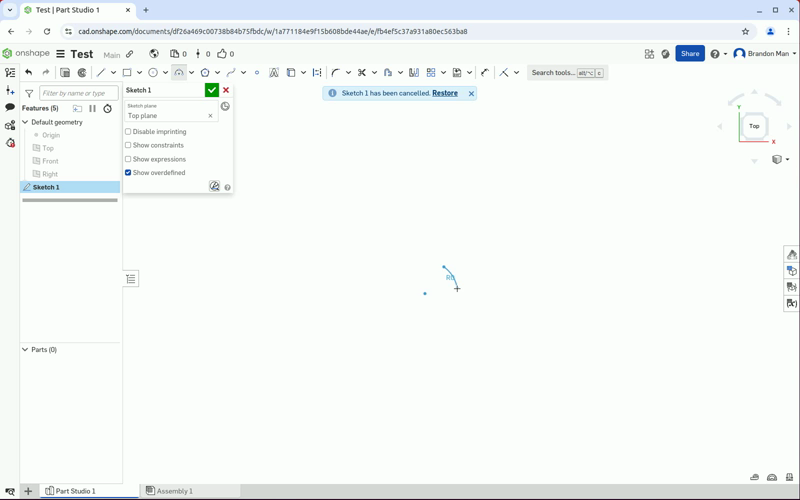
scroll(-6)
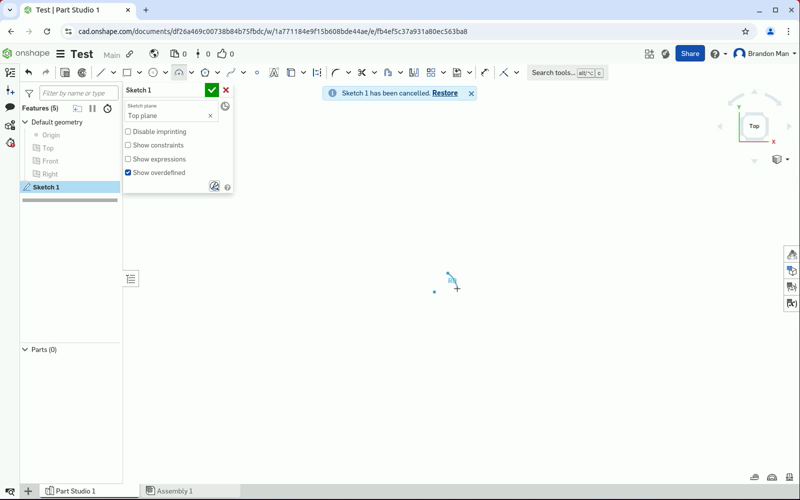
scroll(-6)
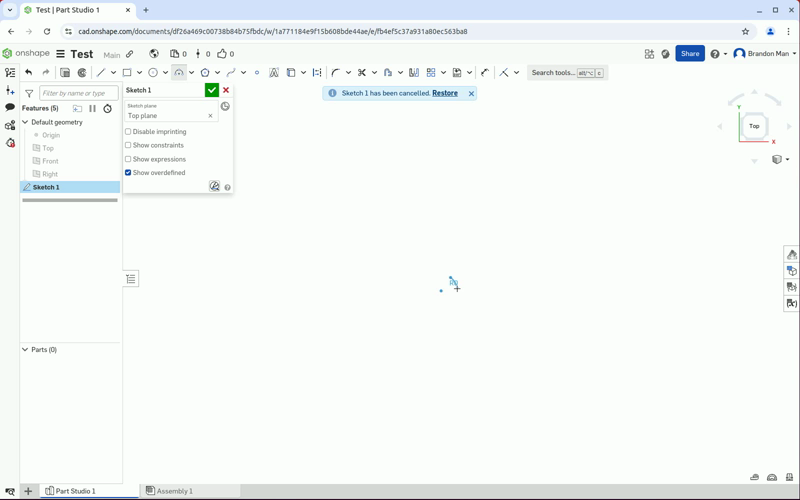
scroll(-6)
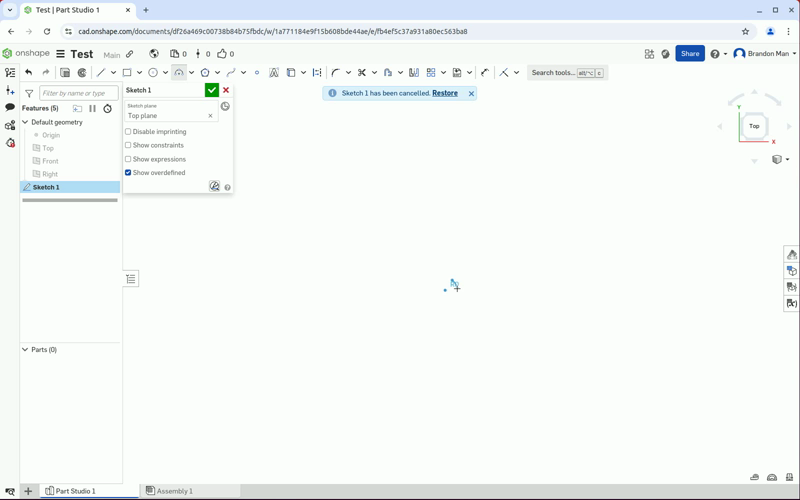
scroll(-6)
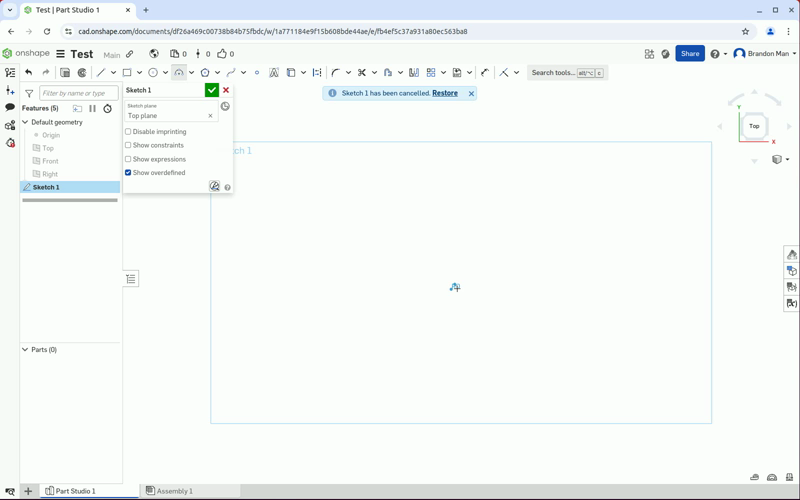
mouse_move(454, 286)
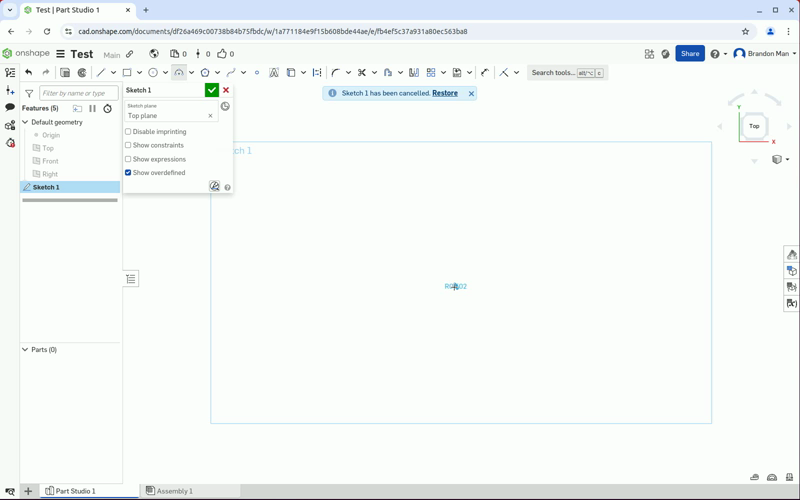
scroll(6)
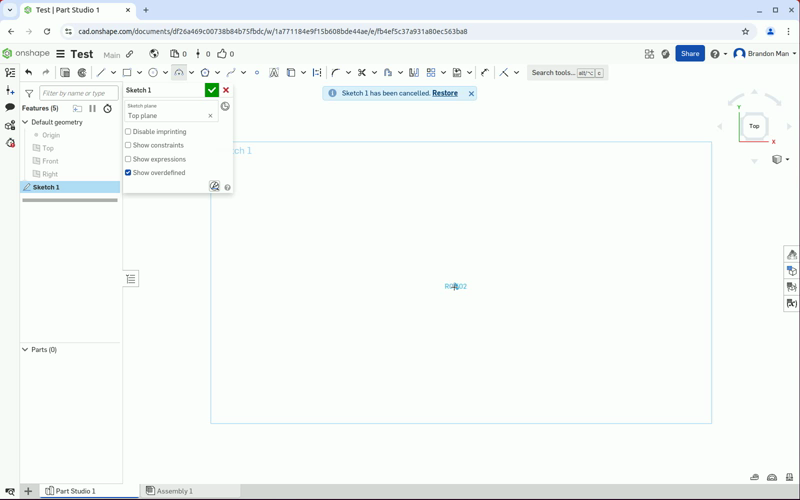
scroll(6)
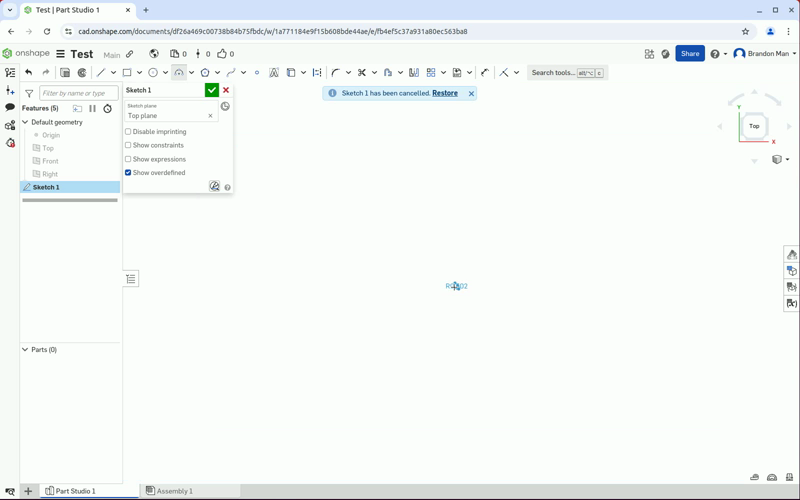
scroll(6)
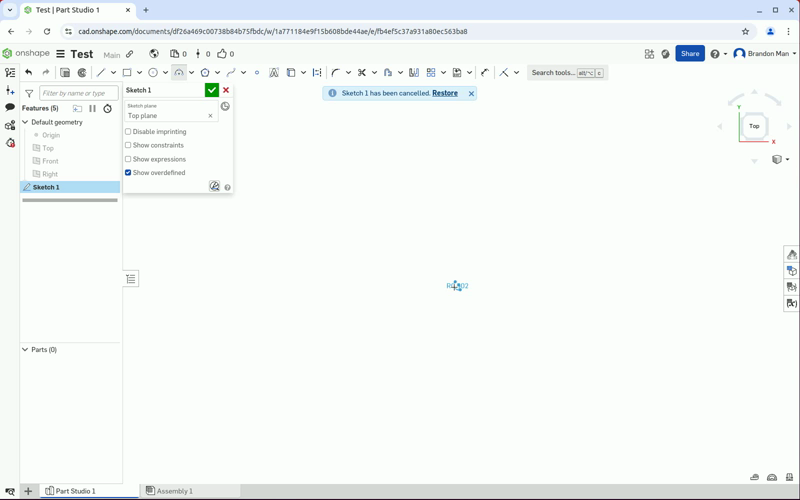
scroll(6)
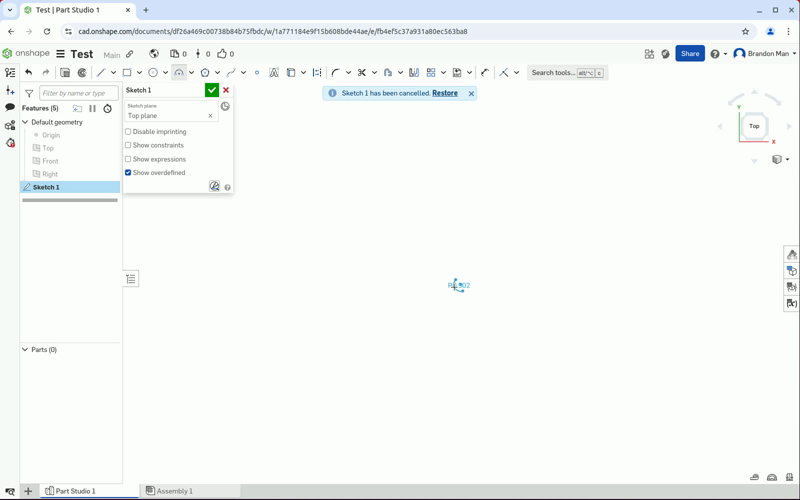
scroll(6)
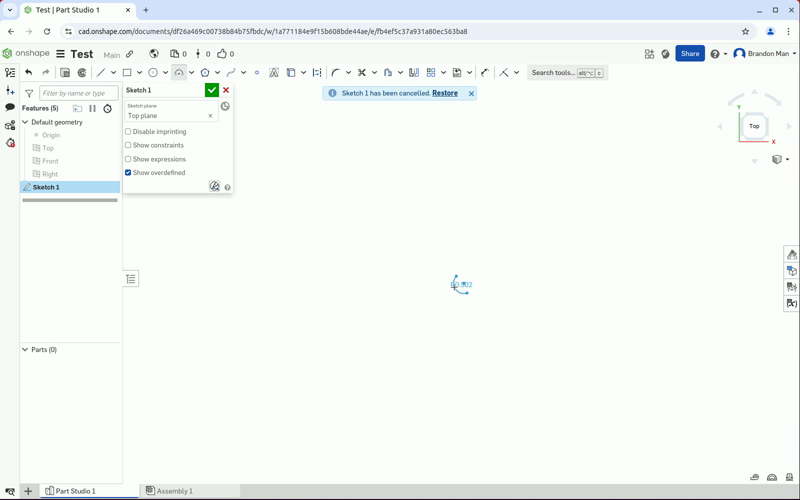
scroll(6)
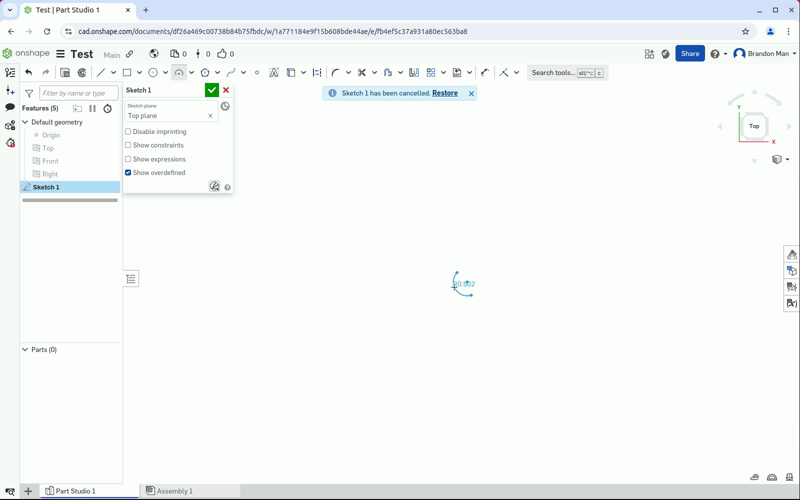
scroll(6)
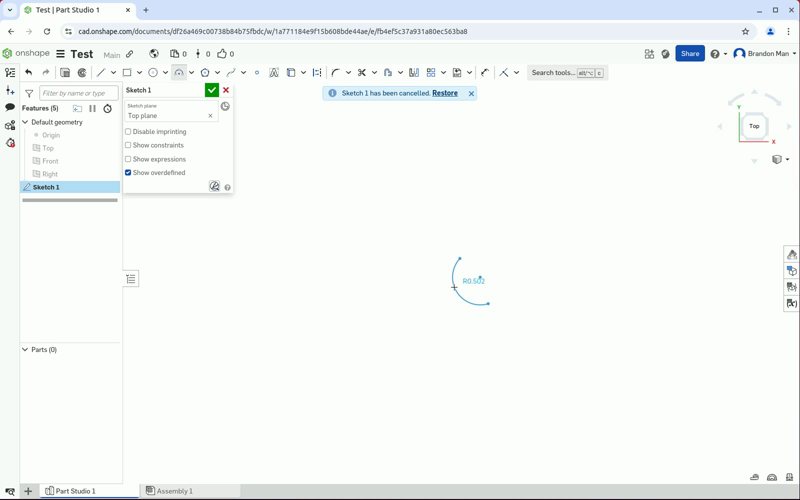
click(454, 286)
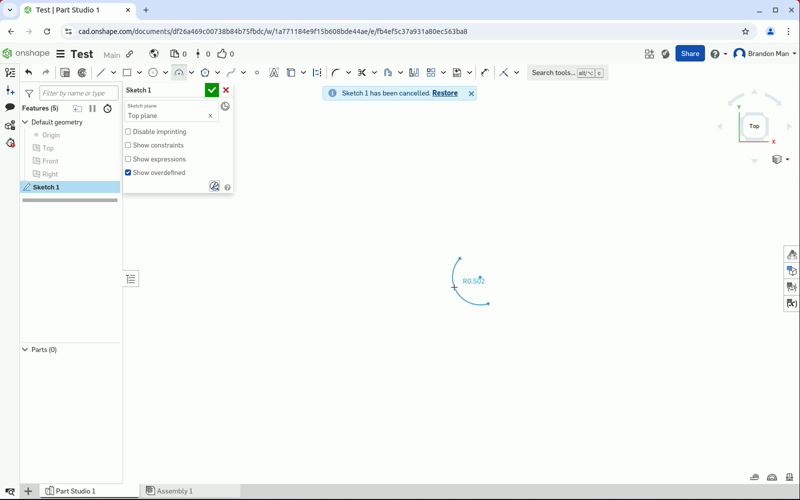
scroll(-6)
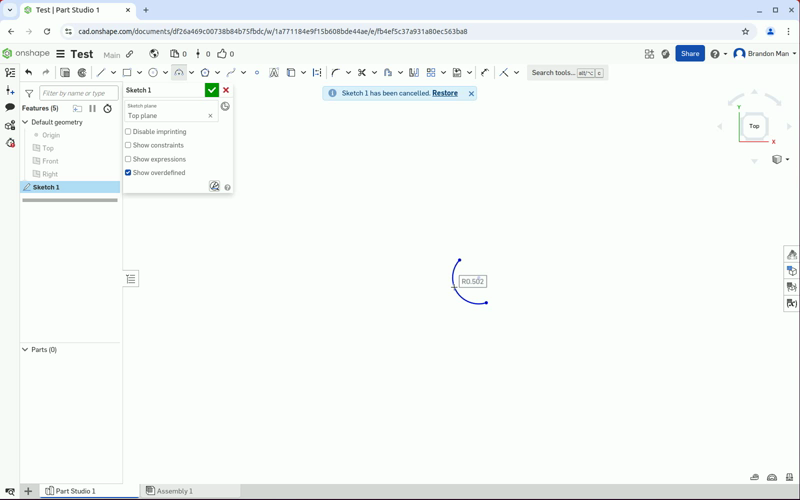
scroll(-6)
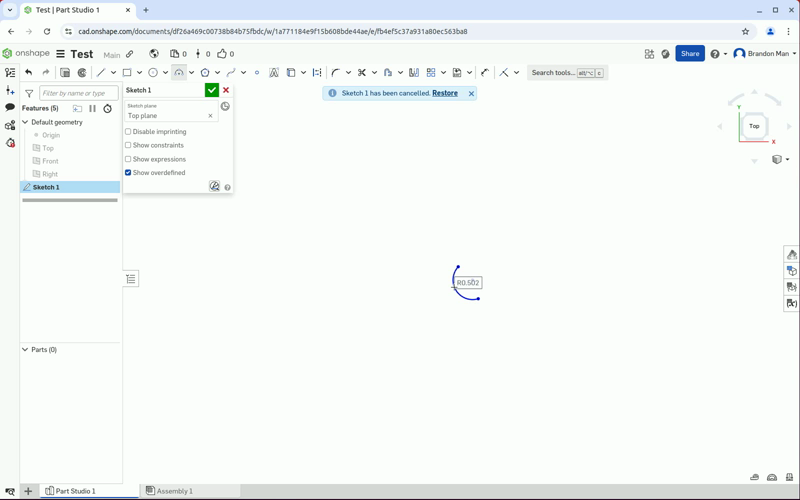
scroll(-6)
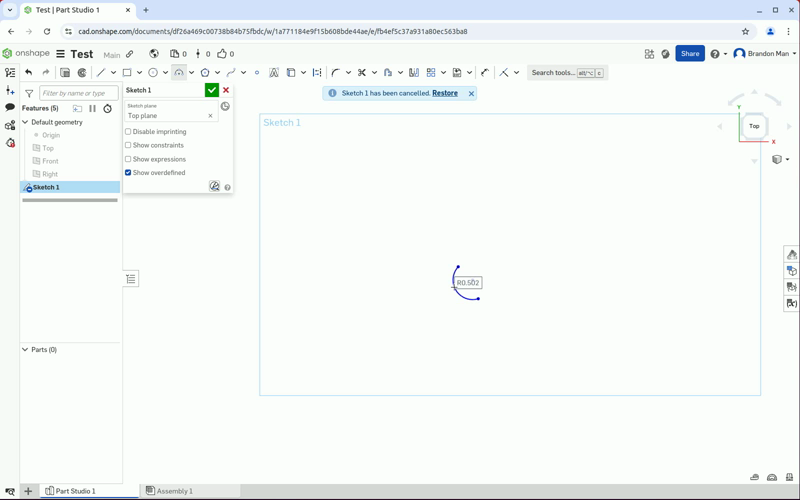
scroll(-6)
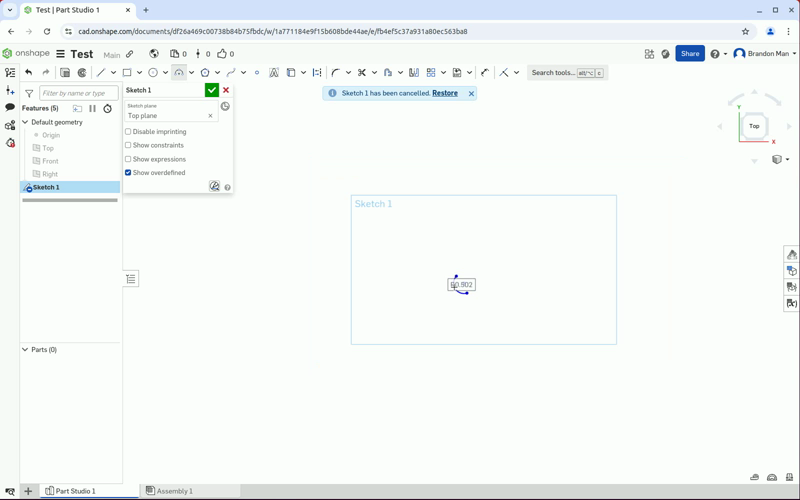
scroll(-6)
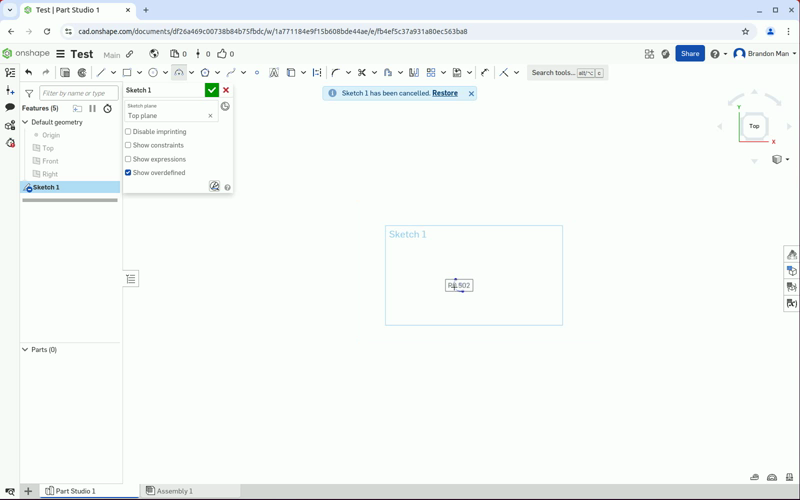
scroll(-6)
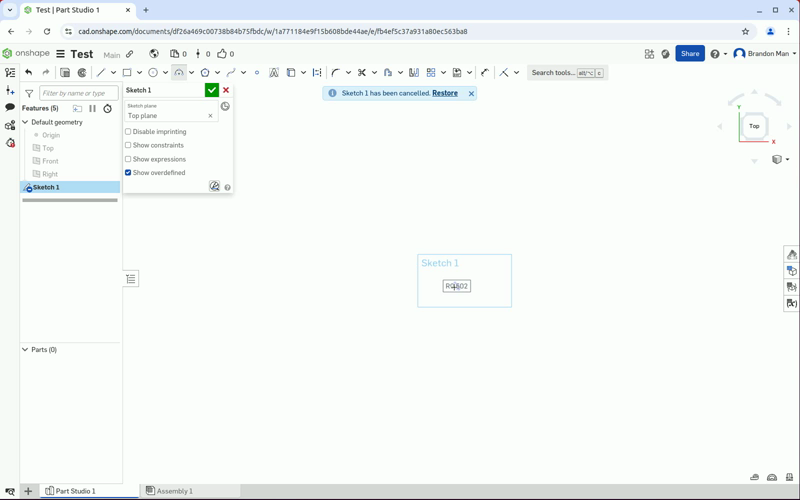
scroll(-6)
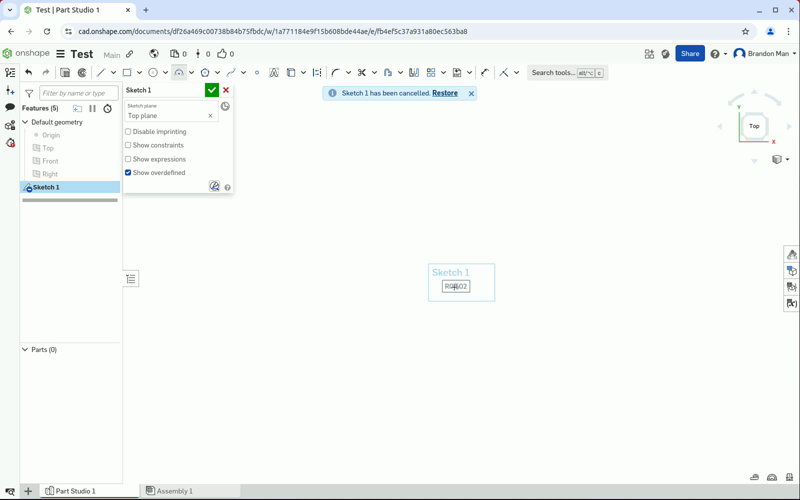
key_up(shift)
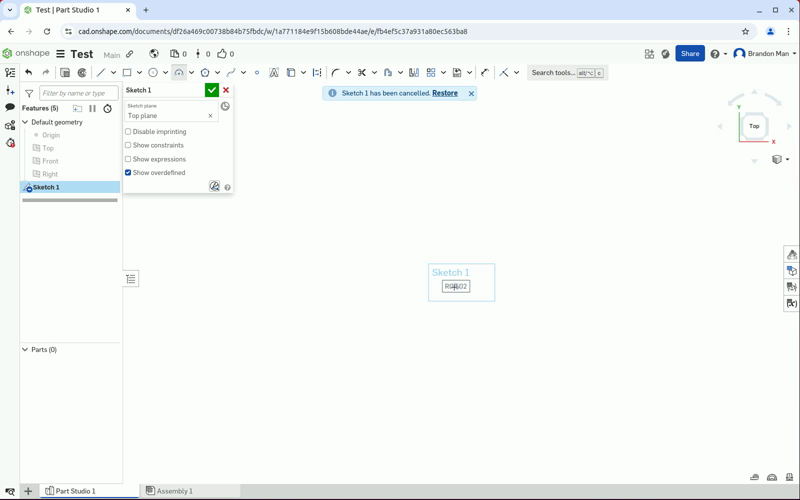
key(esc)
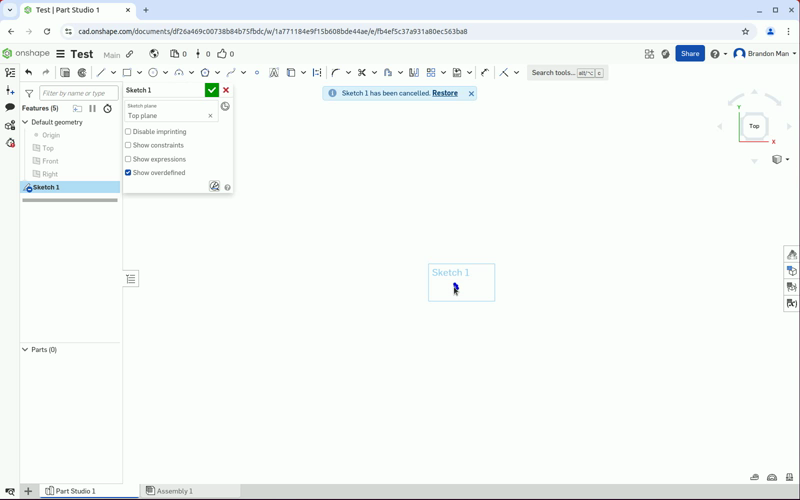
key(l)
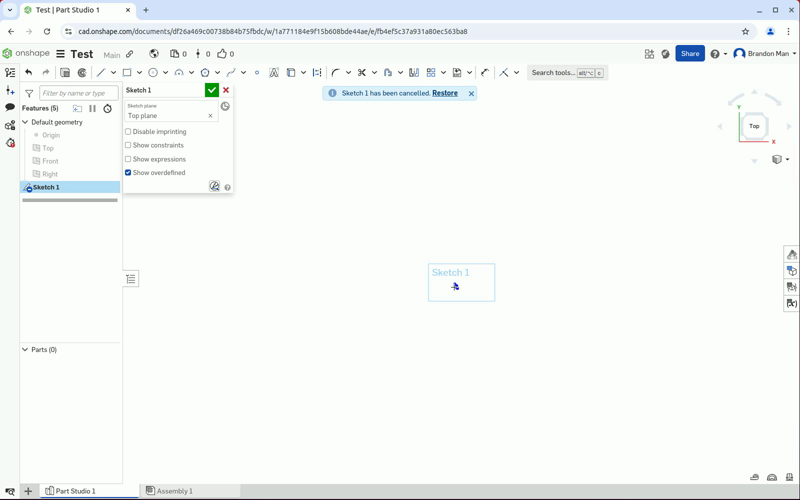
mouse_move(457, 288)
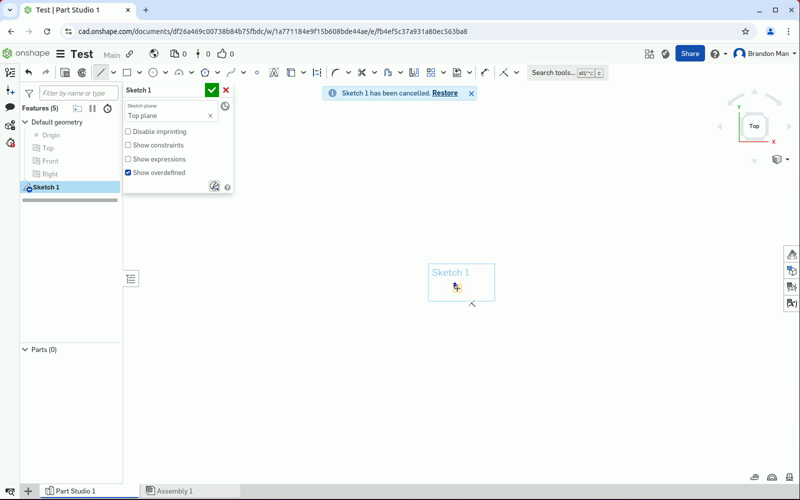
scroll(6)
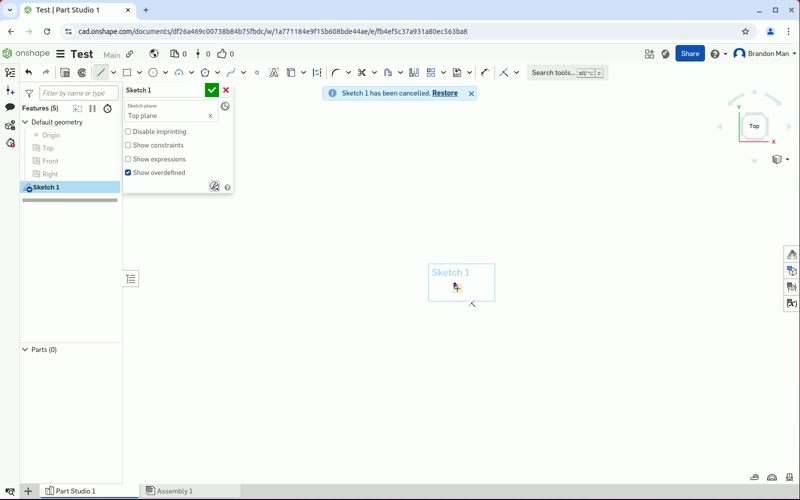
scroll(6)
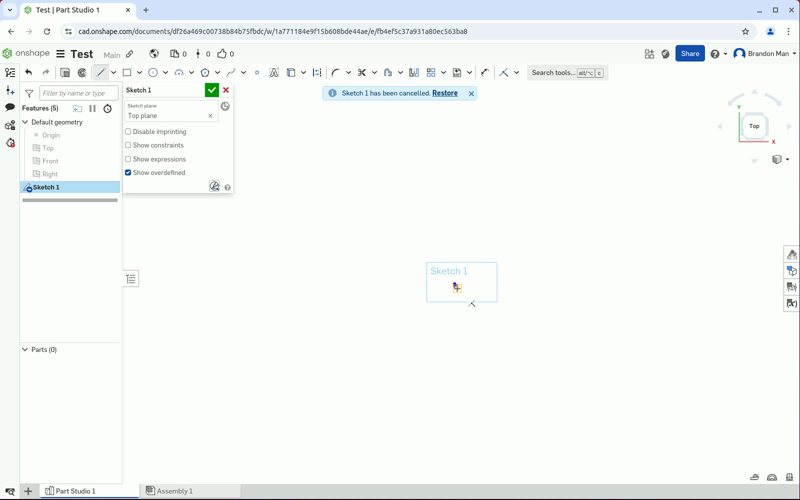
scroll(6)
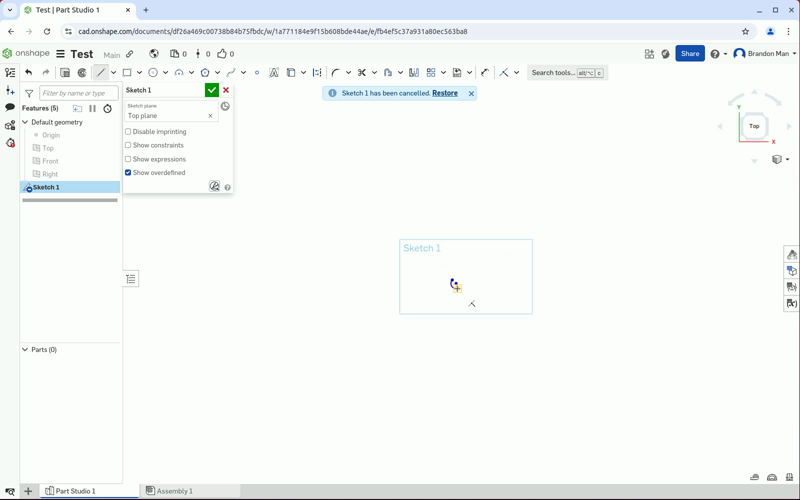
scroll(6)
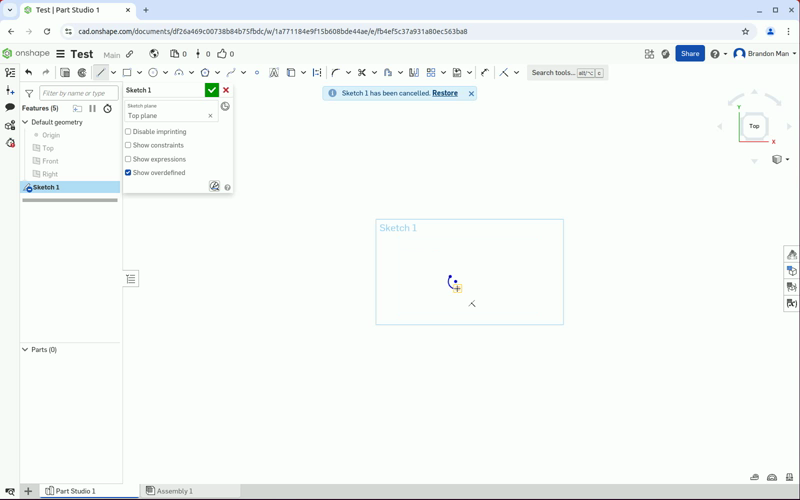
scroll(6)
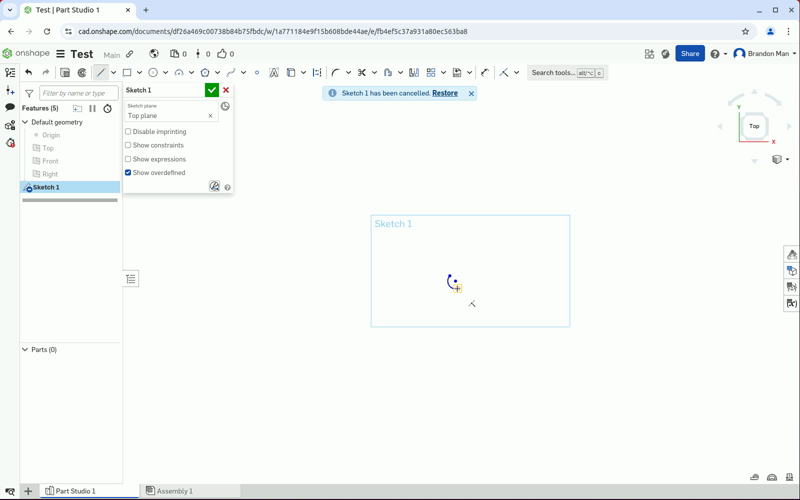
scroll(6)
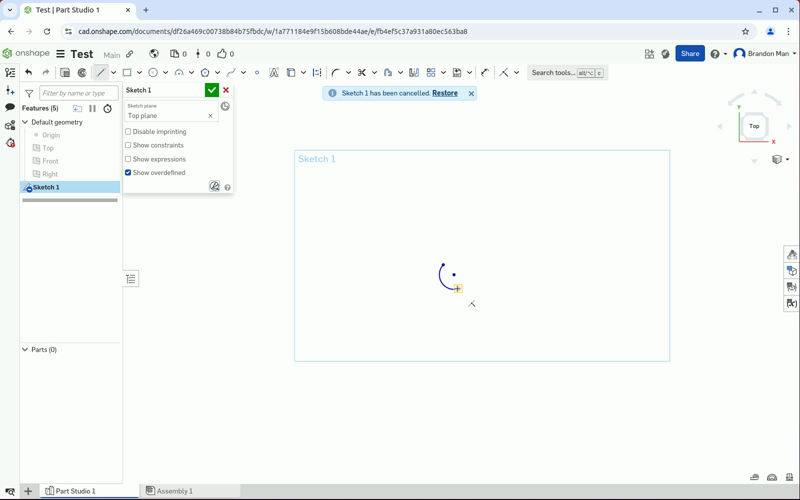
scroll(6)
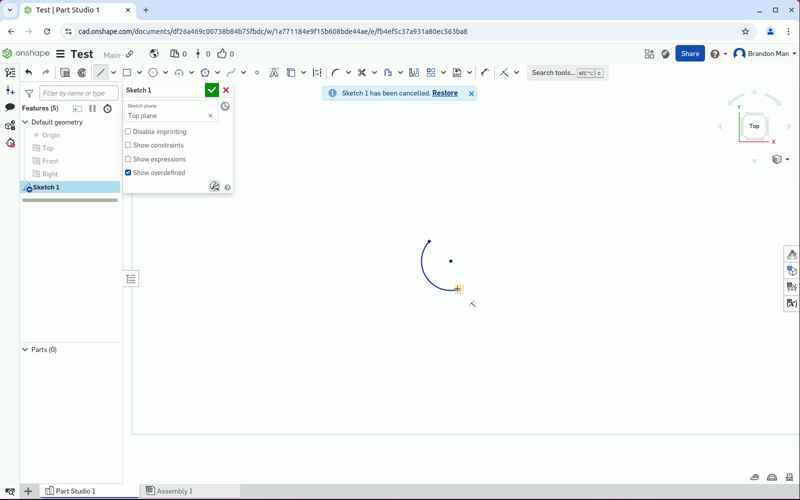
click(457, 288)
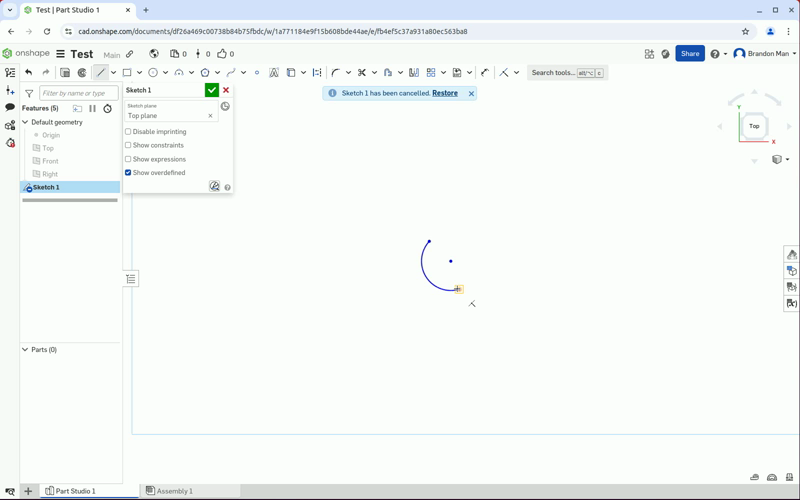
scroll(-6)
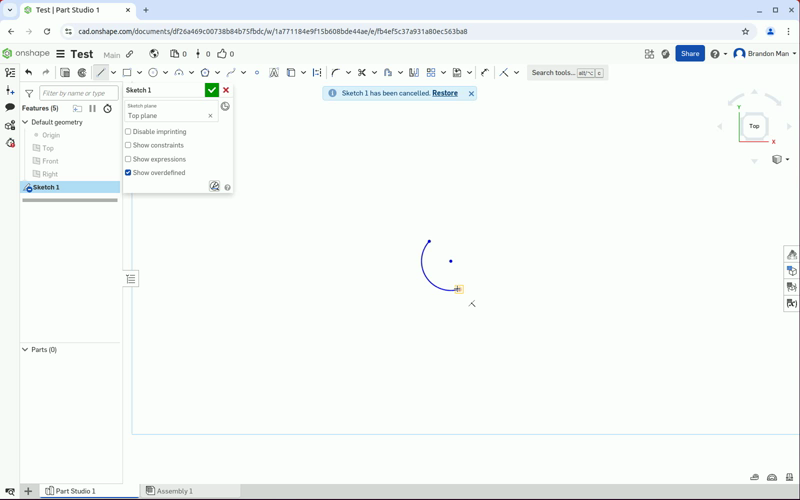
scroll(-6)
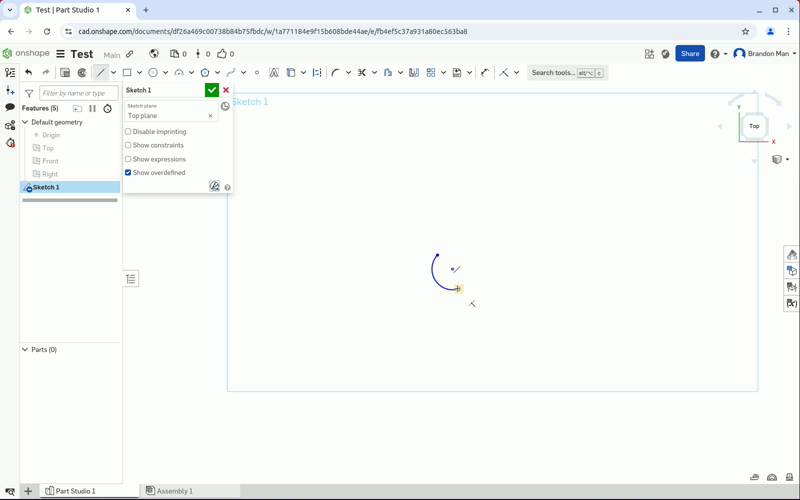
scroll(-6)
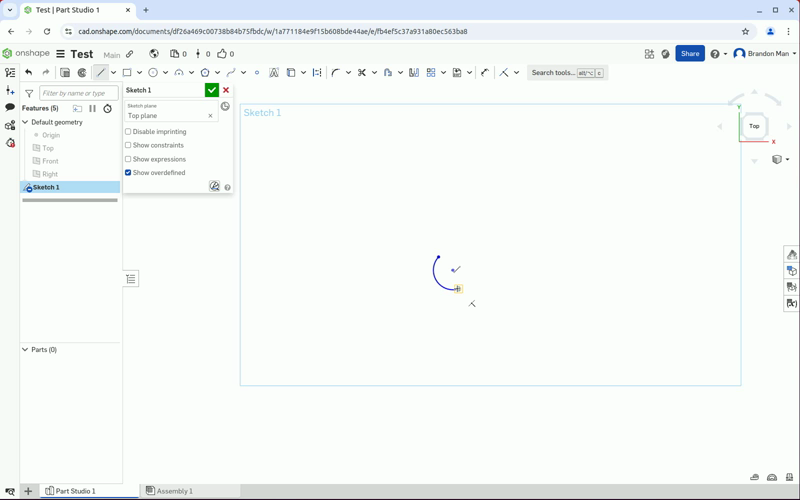
scroll(-6)
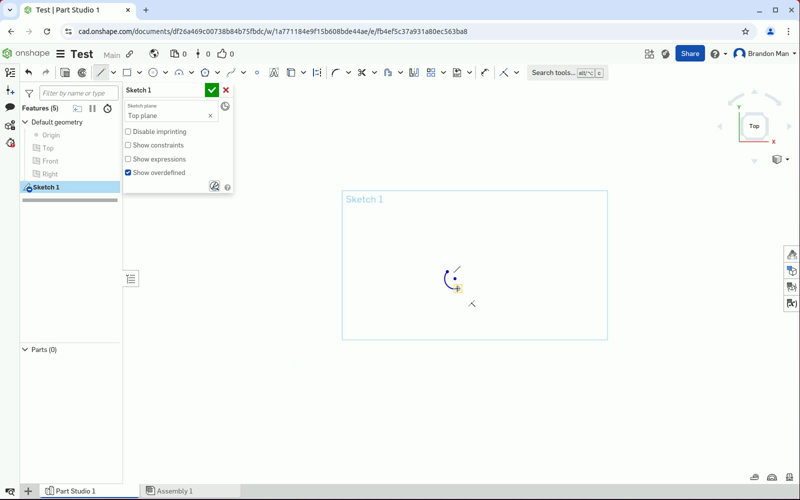
scroll(-6)
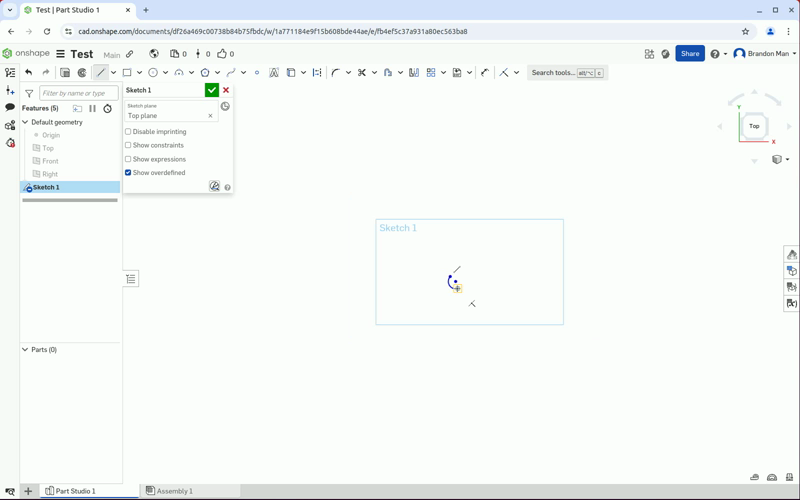
scroll(-6)
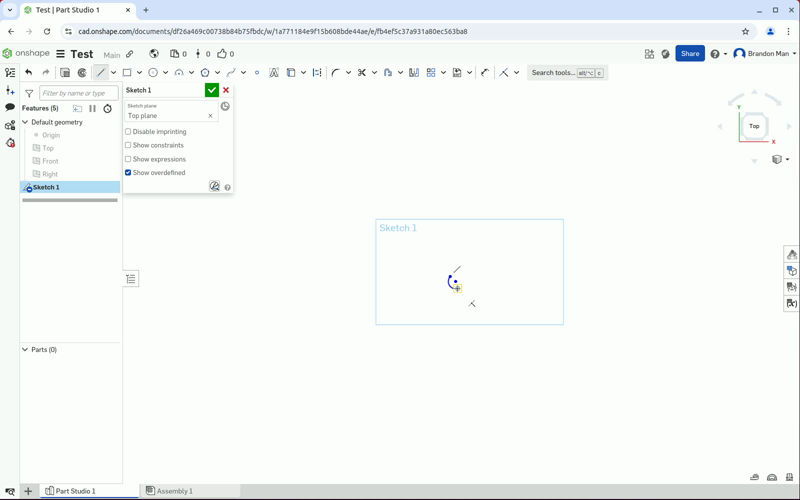
scroll(-6)
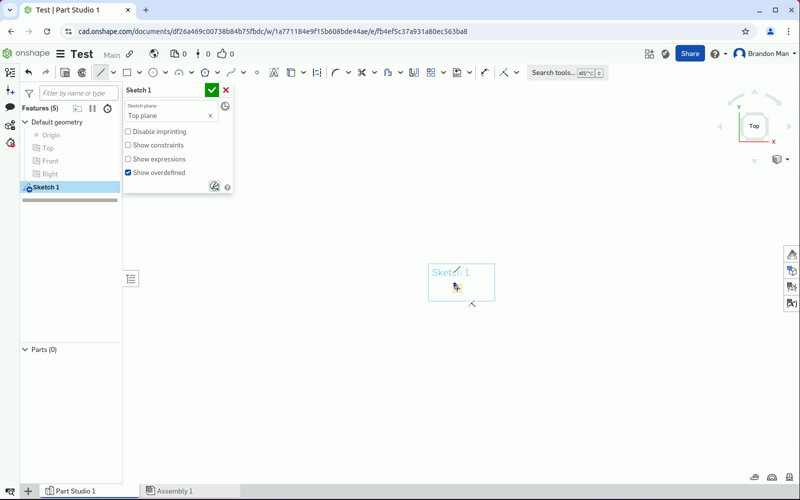
key_down(shift)
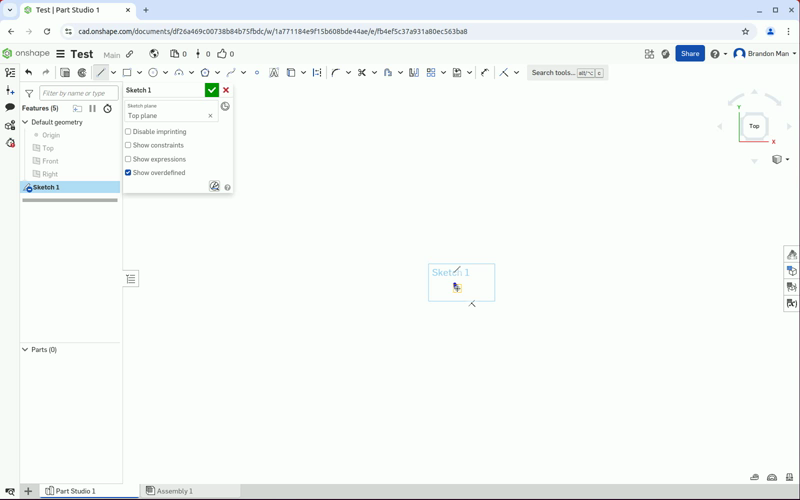
mouse_move(487, 288)
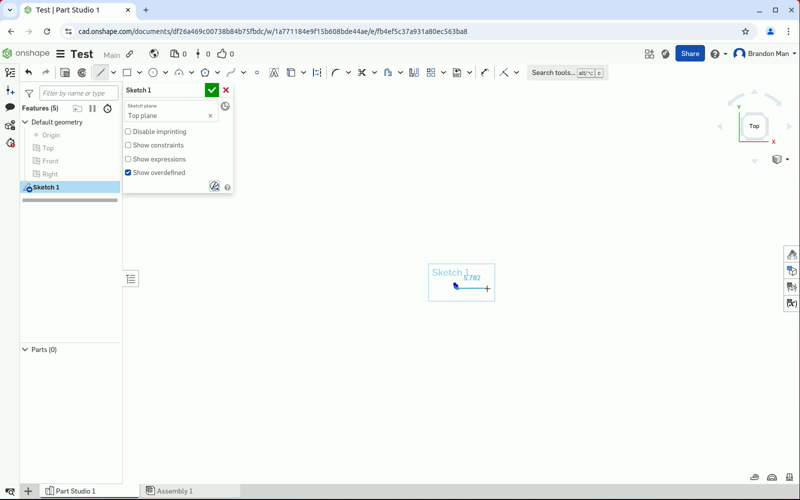
mouse_move(465, 288)
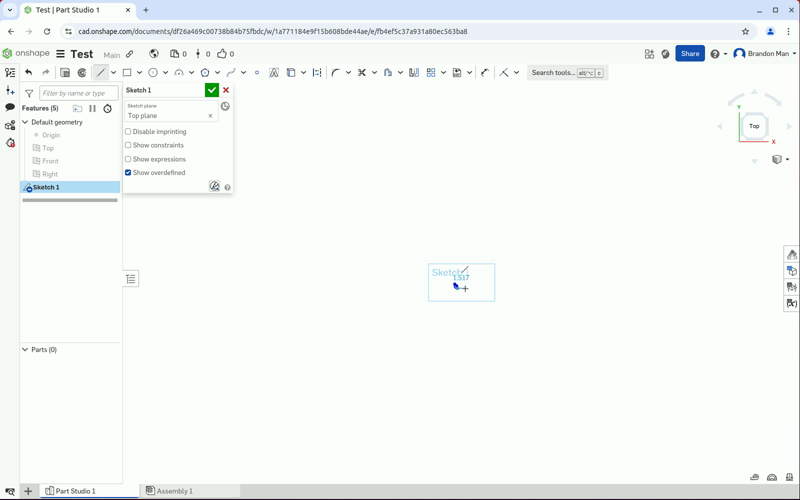
click(465, 288)
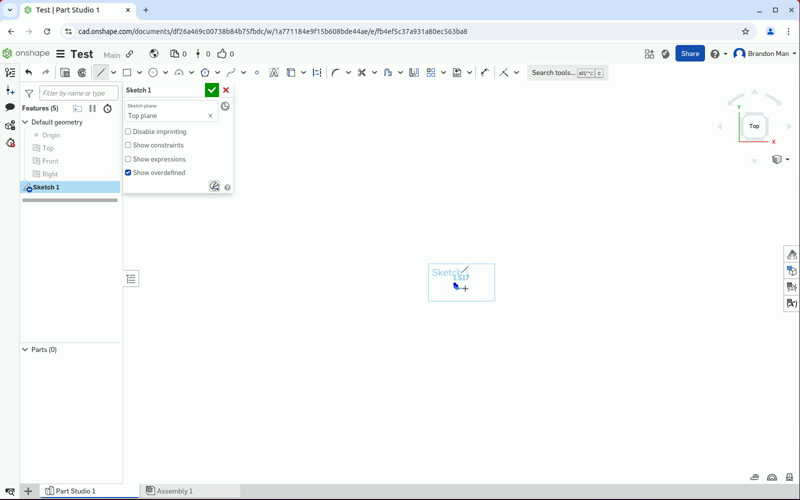
key_up(shift)
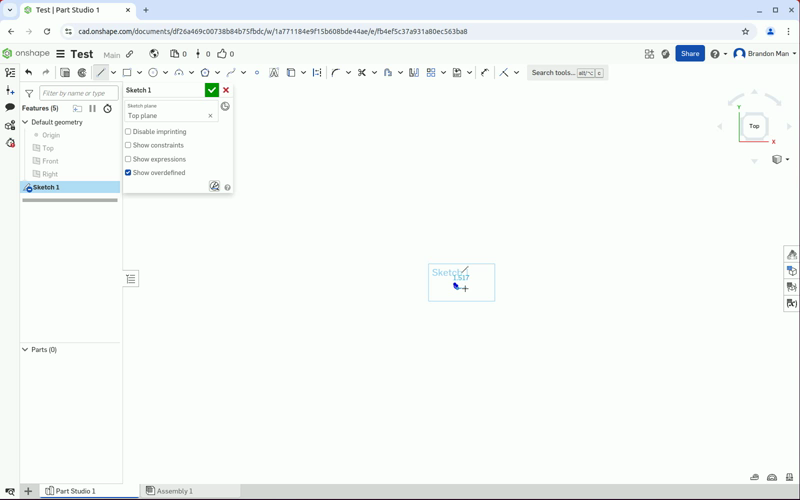
key(esc)
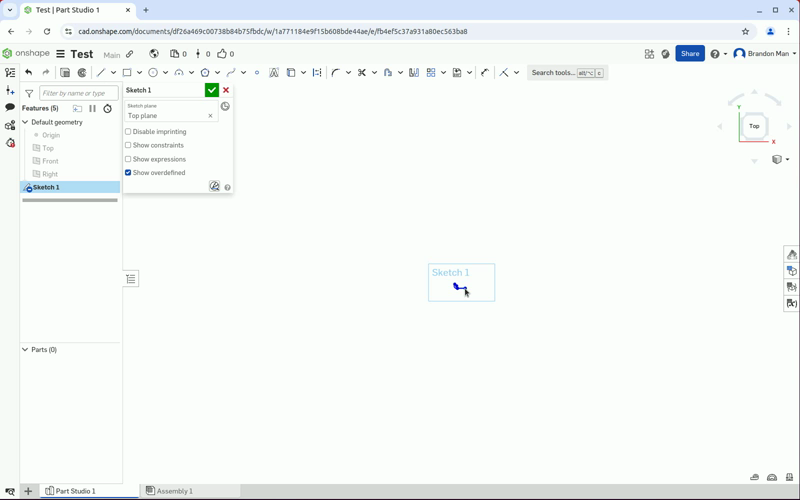
key(a)
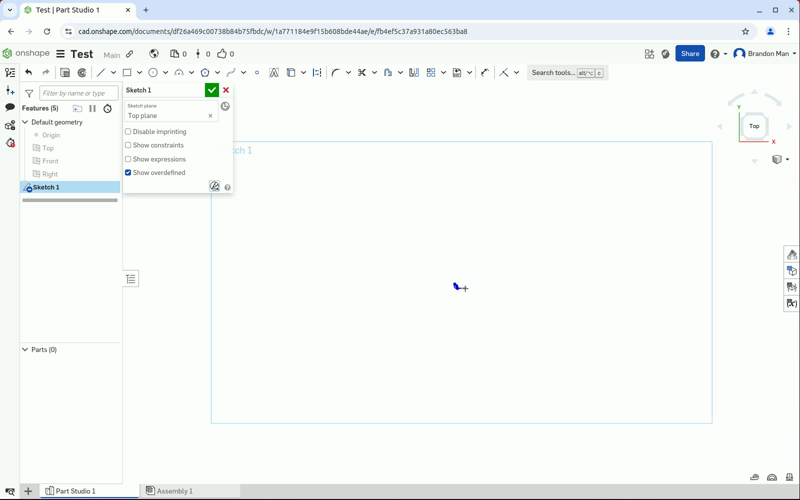
mouse_move(465, 288)
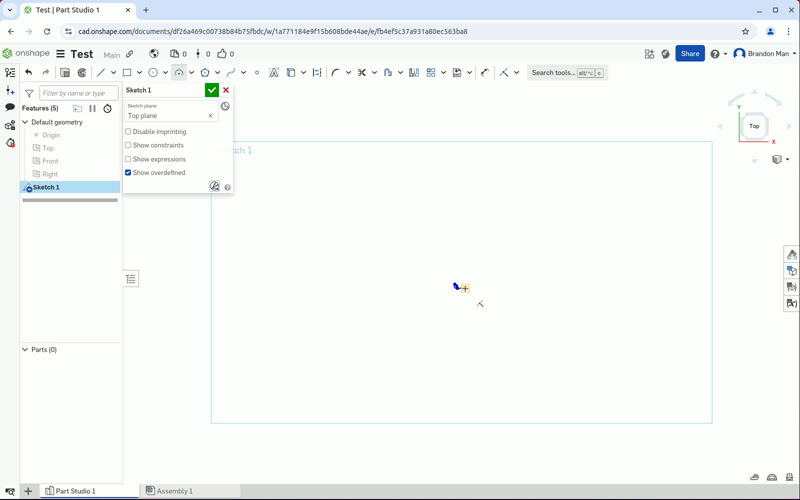
click(465, 288)
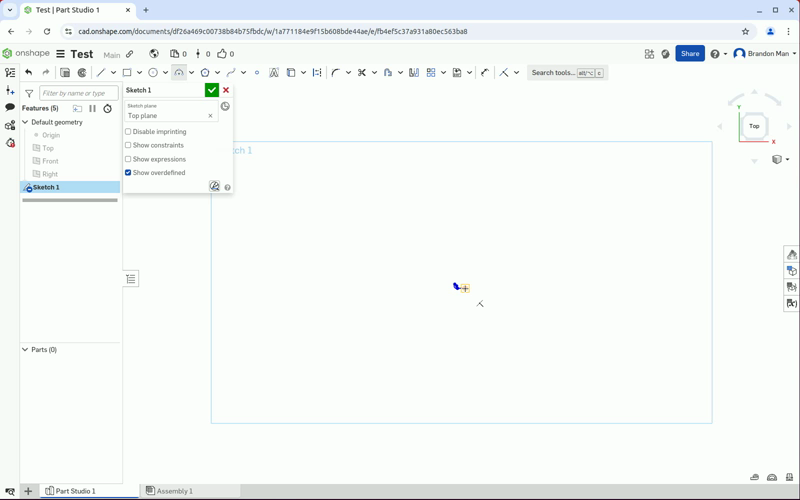
key_down(shift)
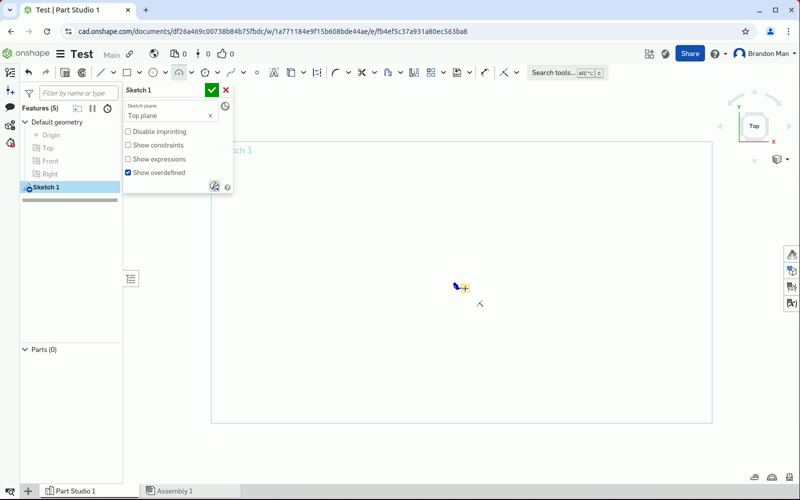
mouse_move(467, 284)
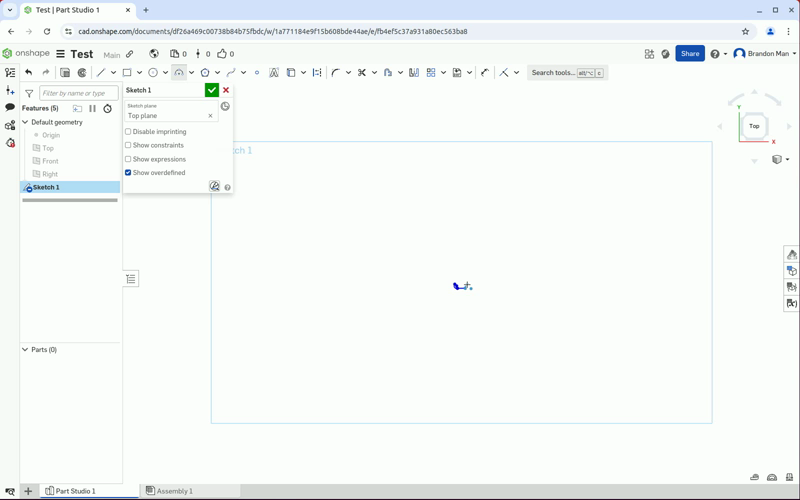
scroll(6)
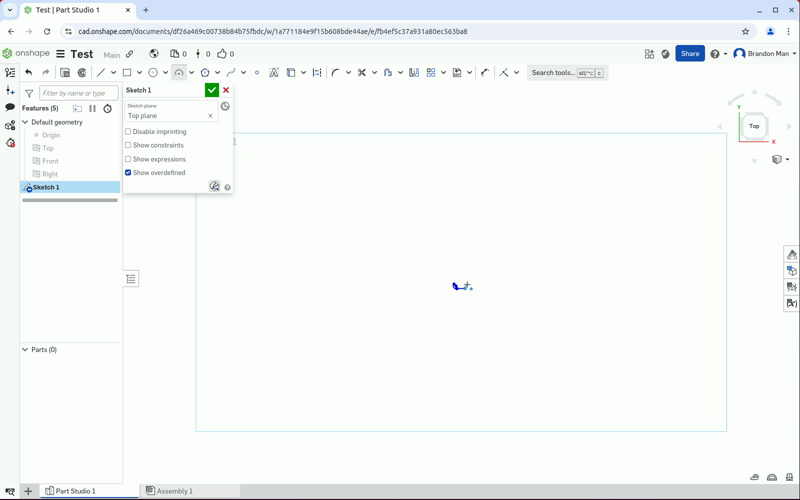
scroll(6)
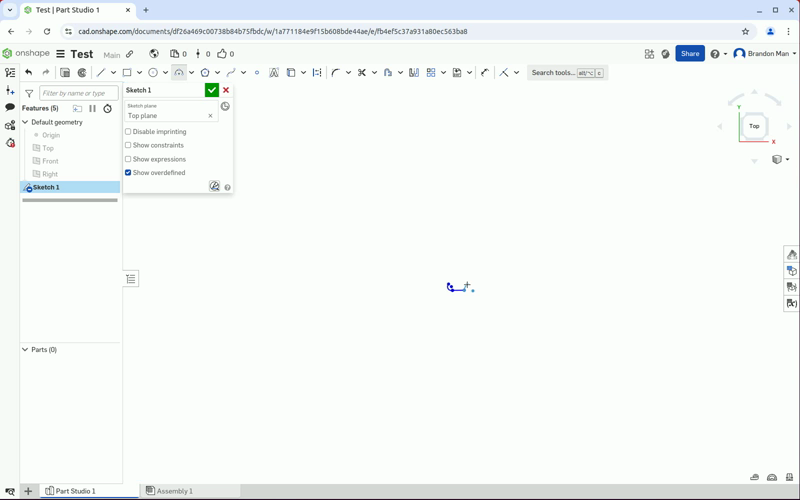
scroll(6)
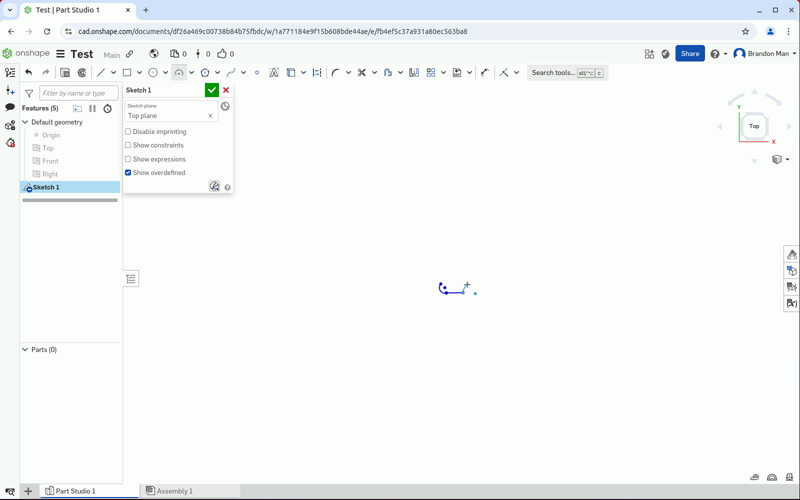
scroll(6)
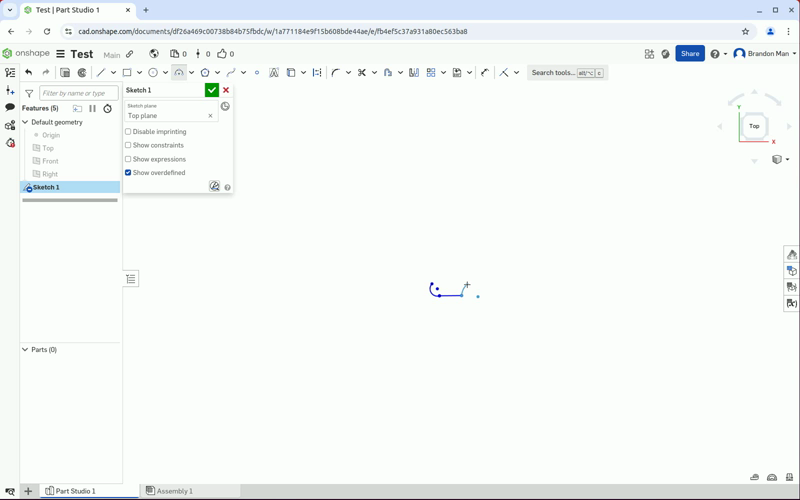
scroll(6)
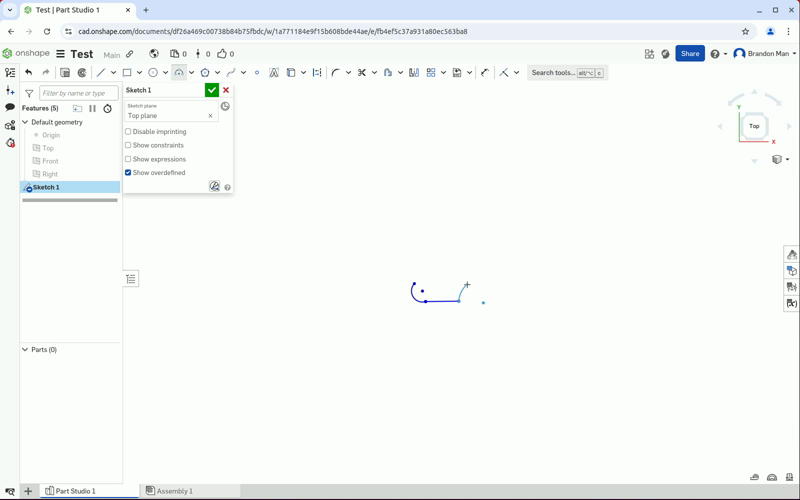
scroll(6)
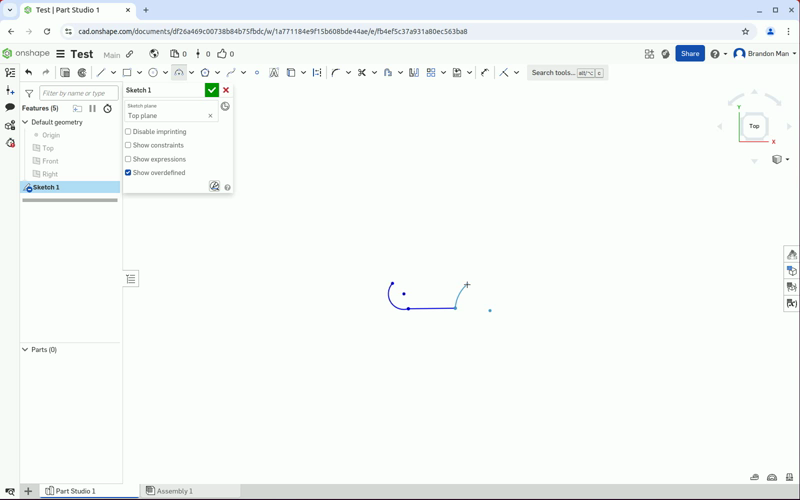
scroll(6)
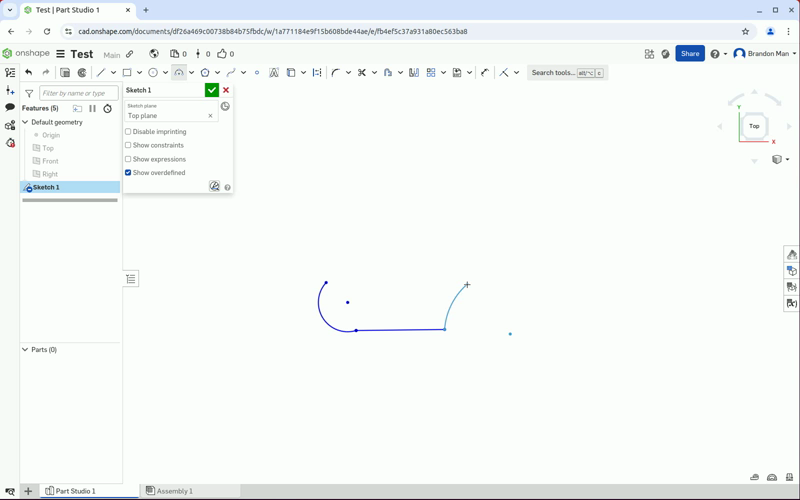
click(467, 284)
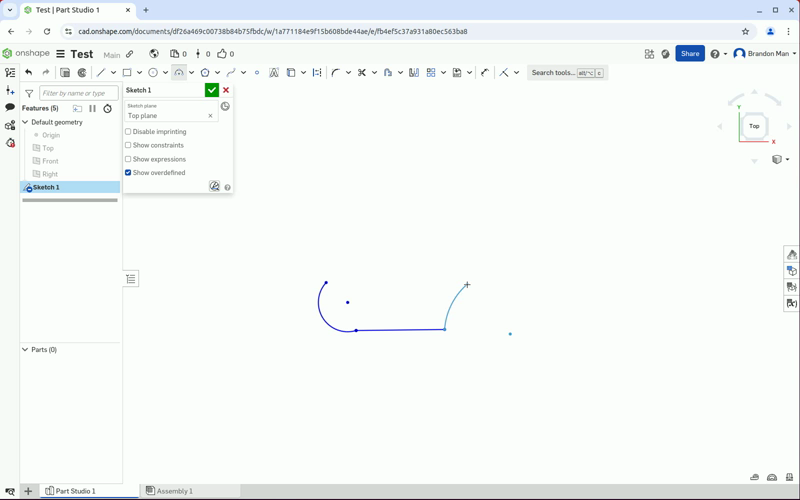
scroll(-6)
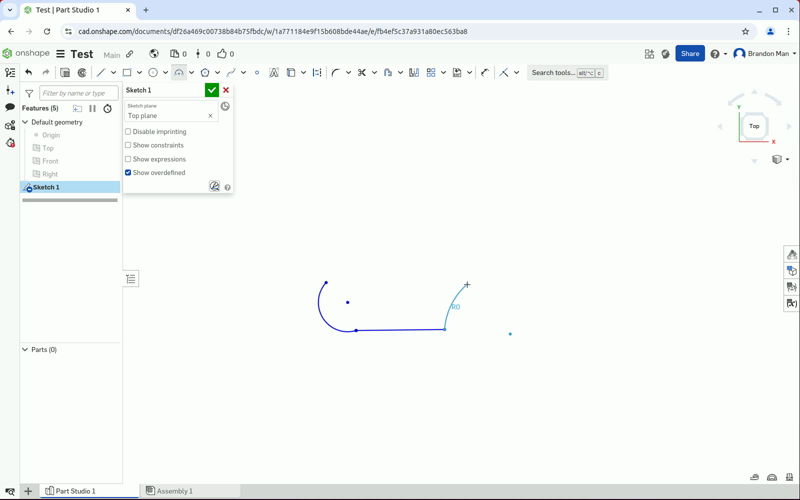
scroll(-6)
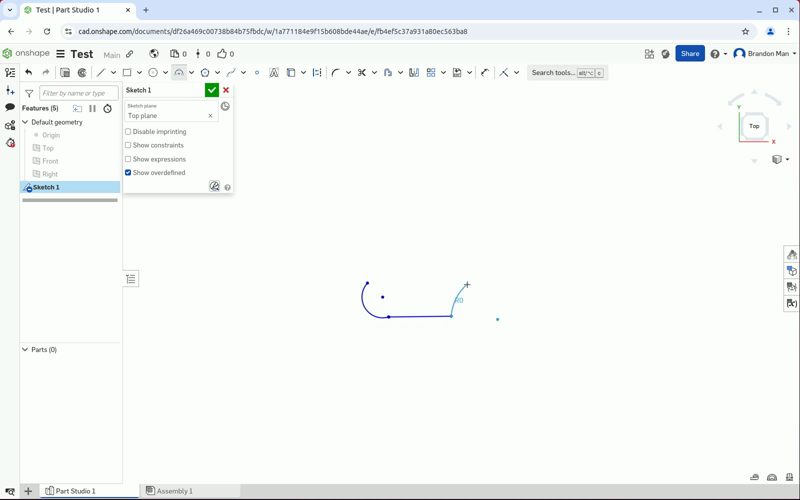
scroll(-6)
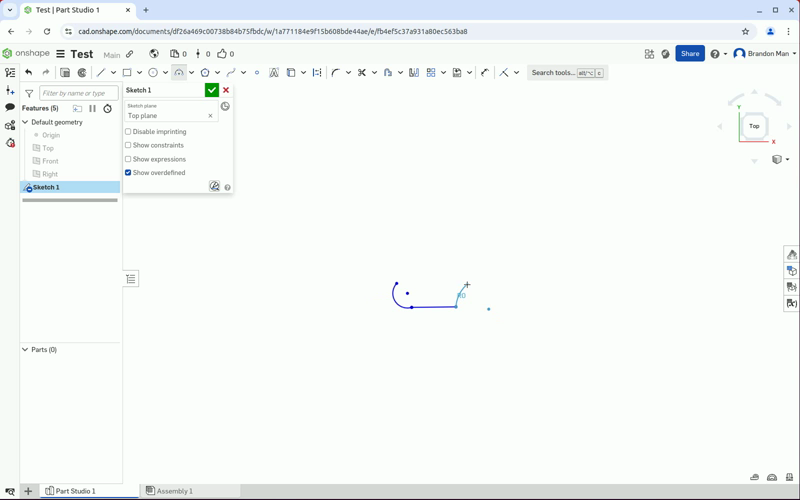
scroll(-6)
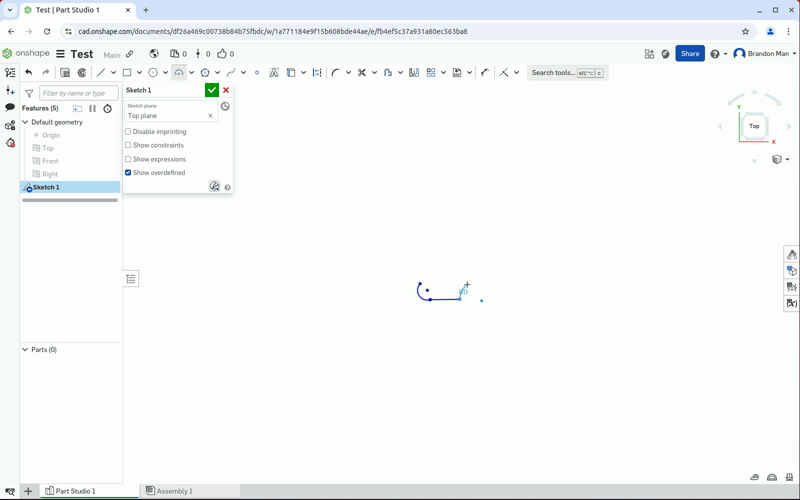
scroll(-6)
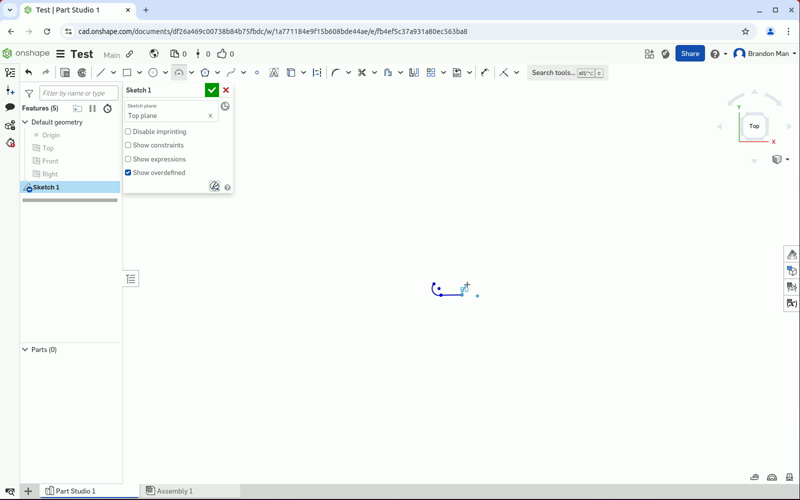
scroll(-6)
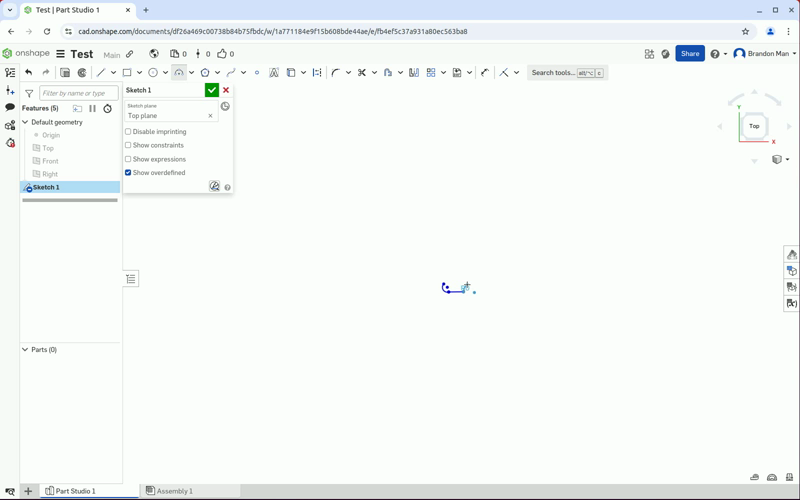
scroll(-6)
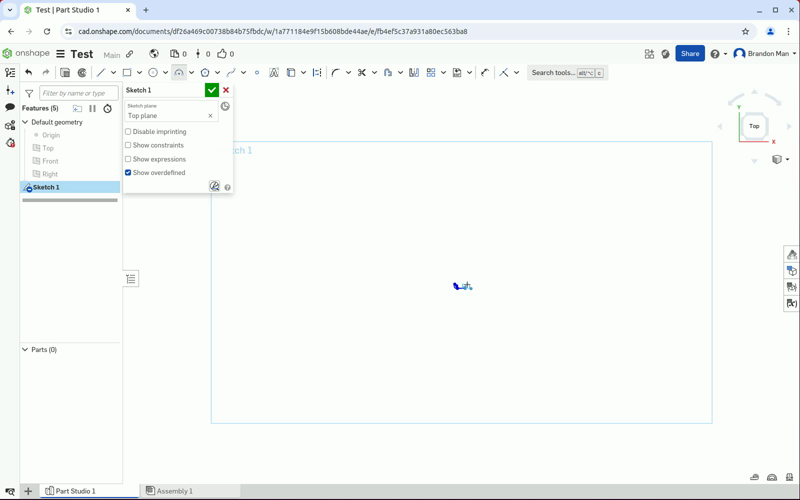
mouse_move(467, 286)
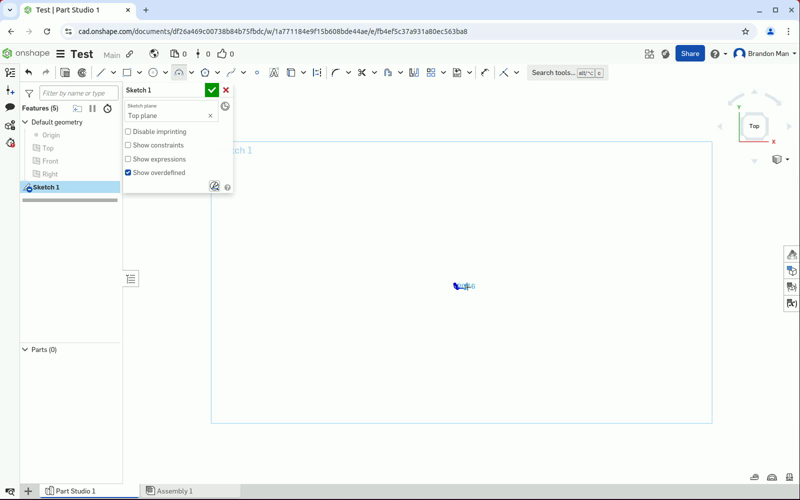
scroll(6)
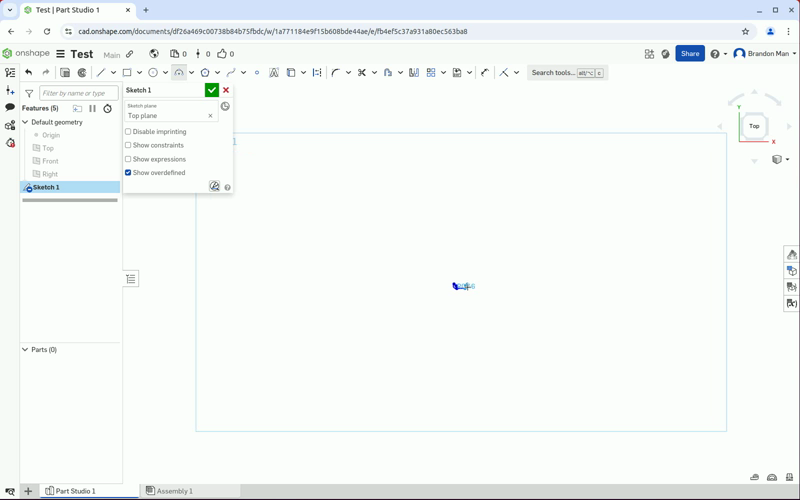
scroll(6)
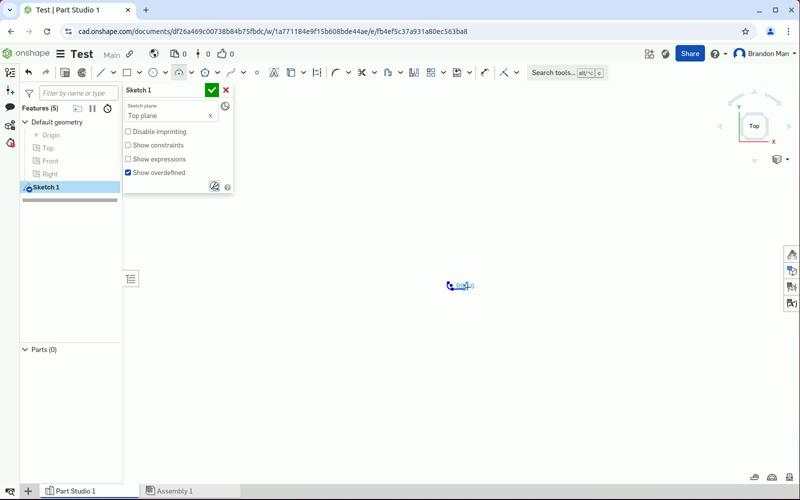
scroll(6)
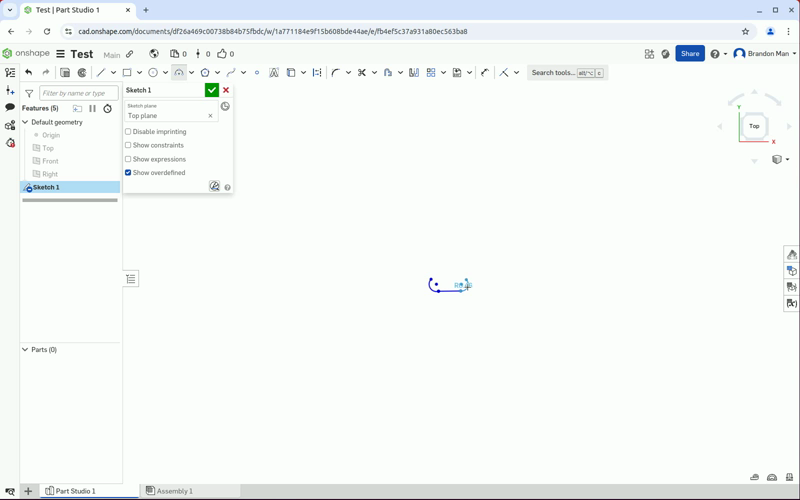
scroll(6)
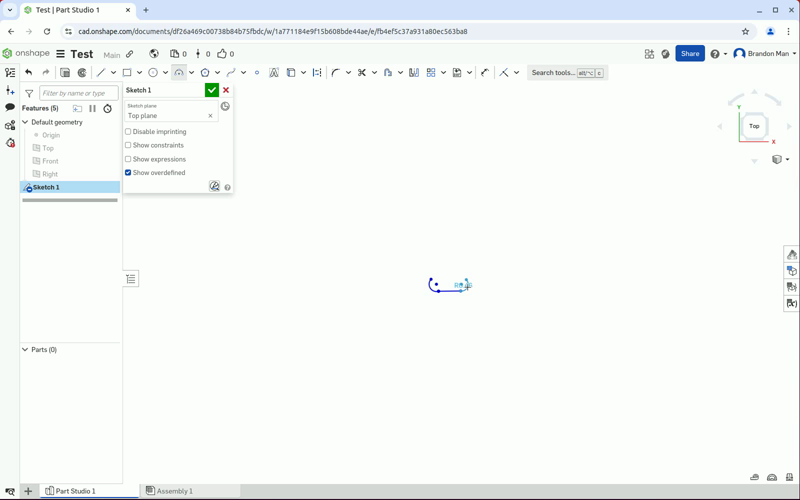
scroll(6)
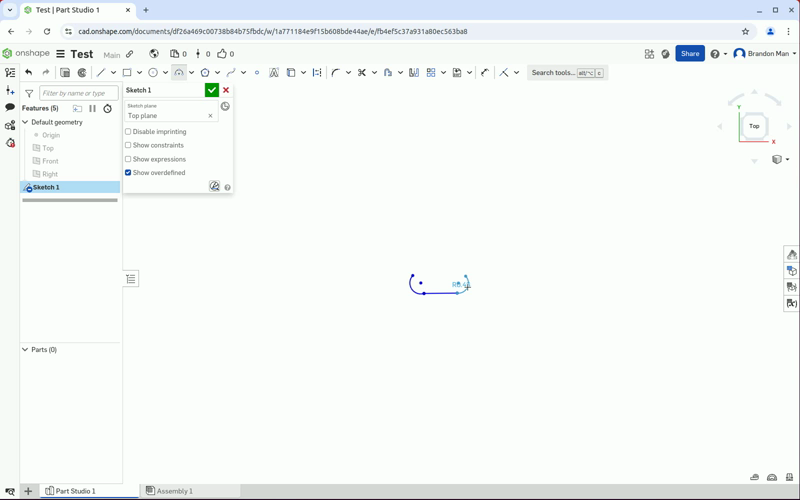
scroll(6)
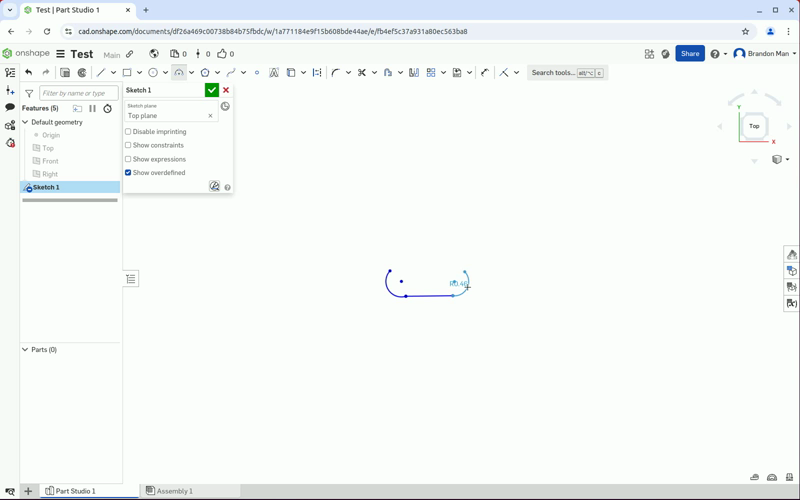
scroll(6)
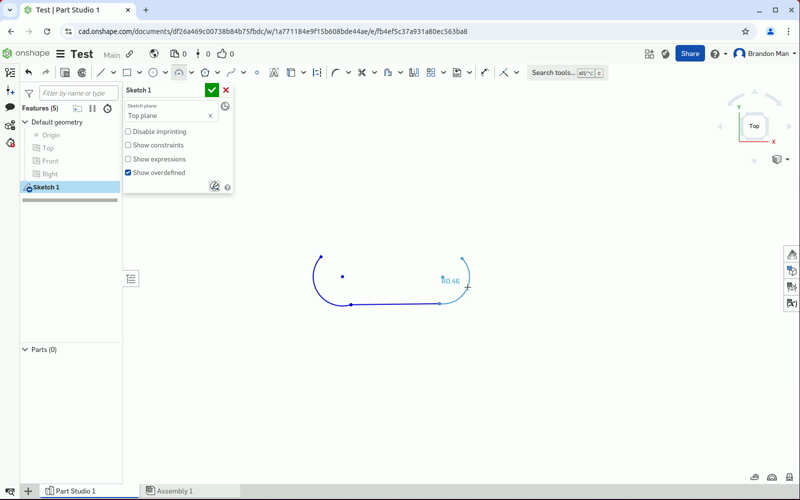
click(467, 286)
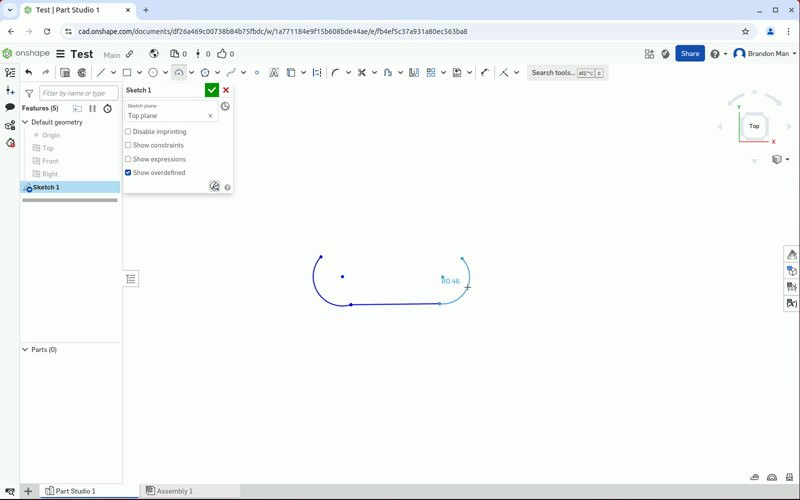
scroll(-6)
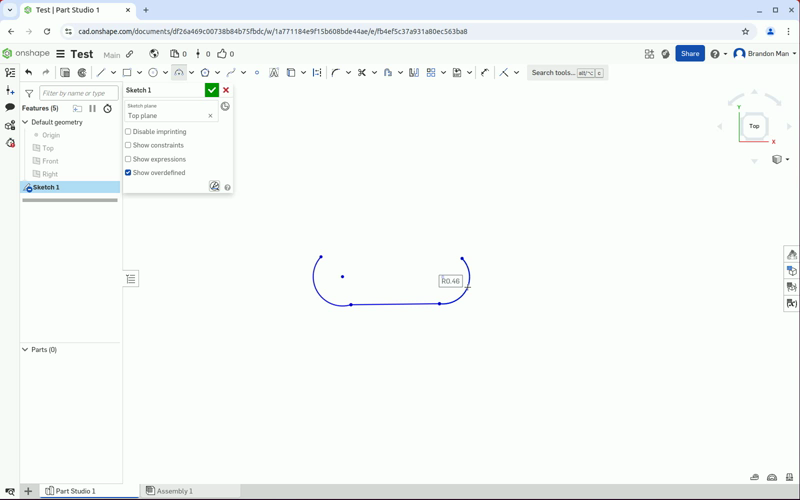
scroll(-6)
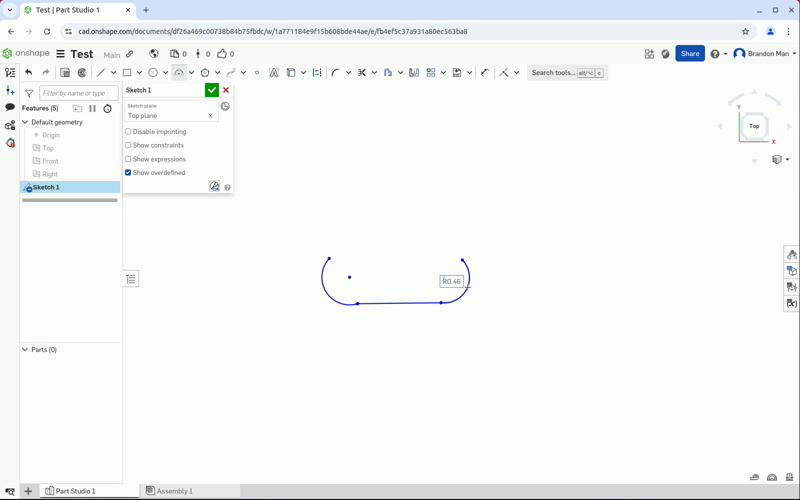
scroll(-6)
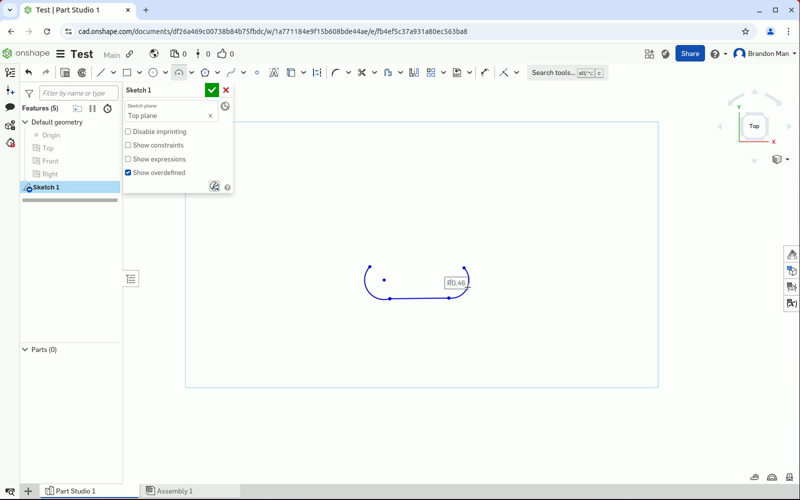
scroll(-6)
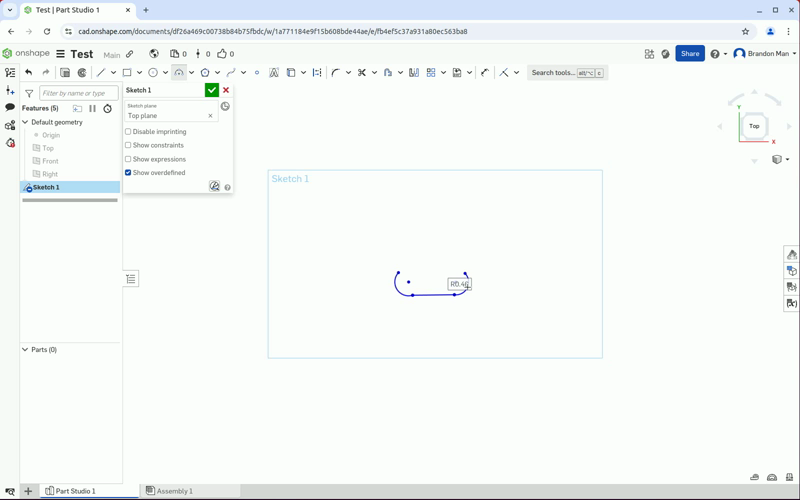
scroll(-6)
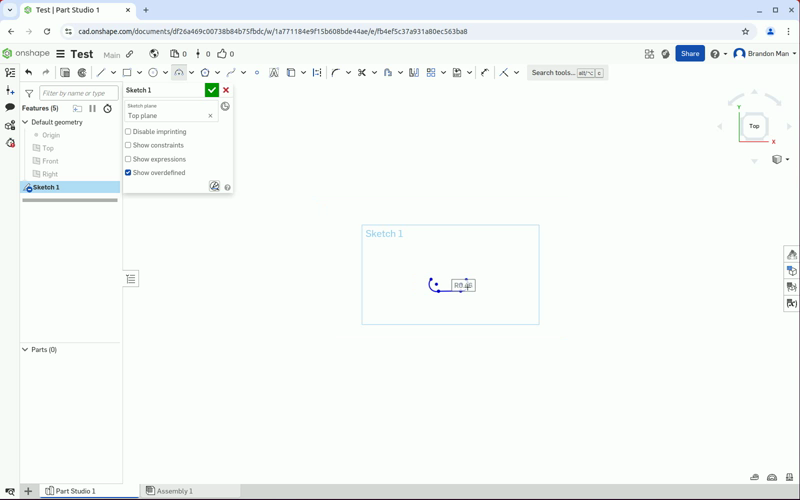
scroll(-6)
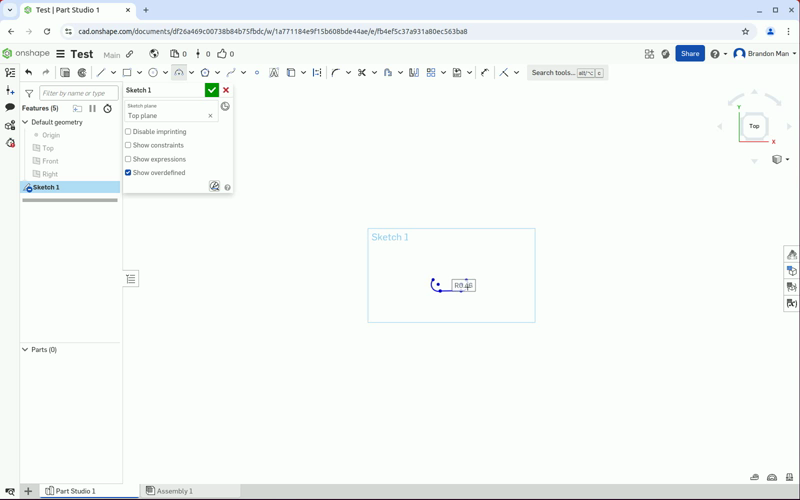
scroll(-6)
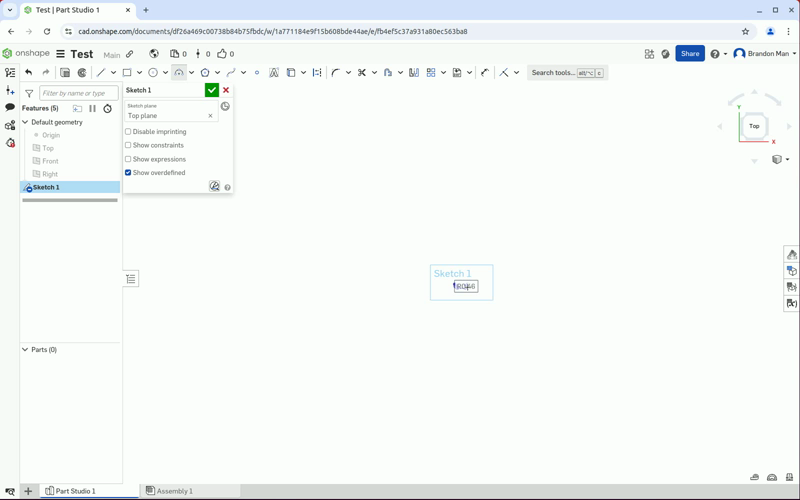
key_up(shift)
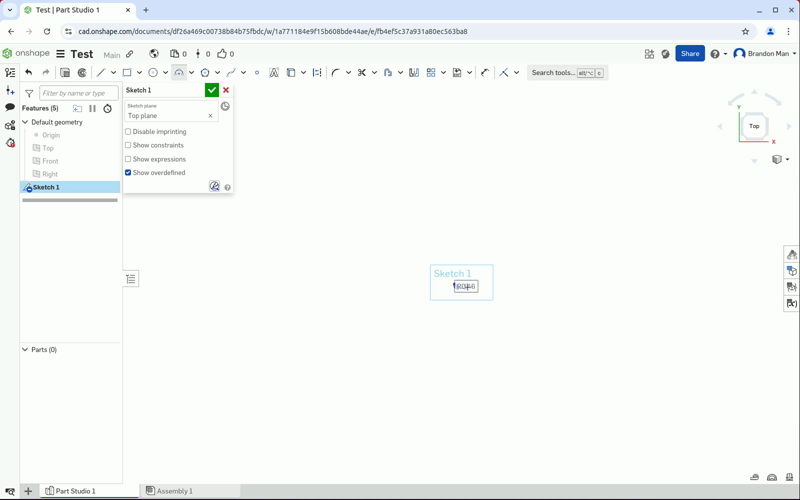
key(esc)
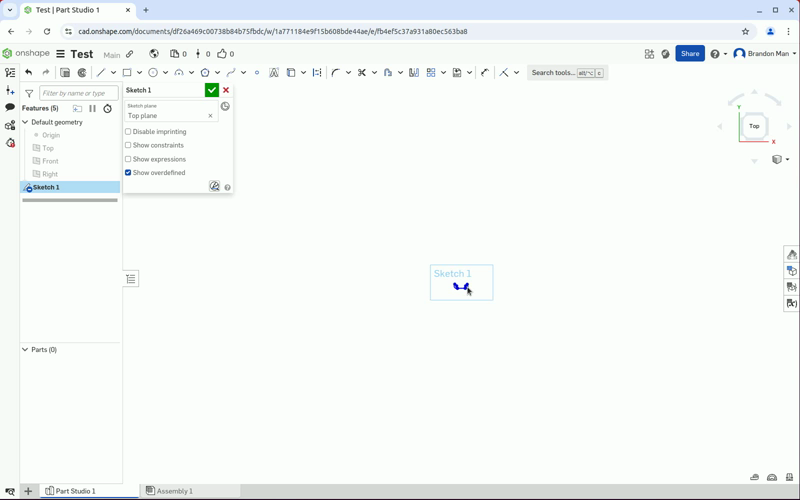
key(l)
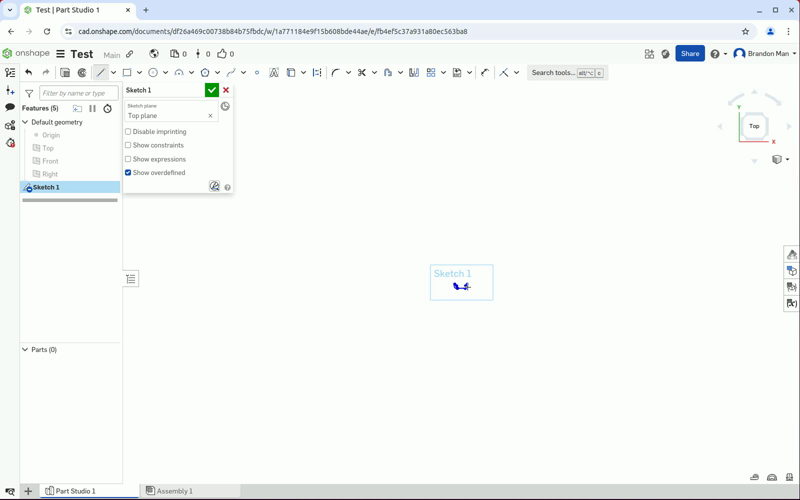
mouse_move(467, 284)
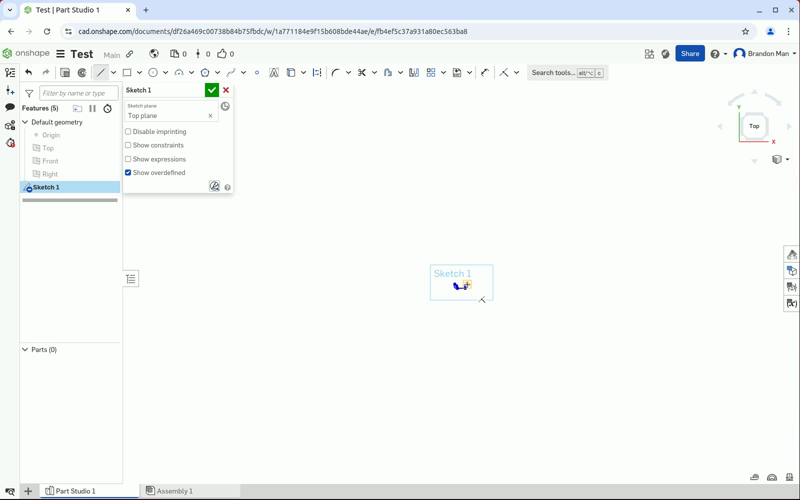
scroll(6)
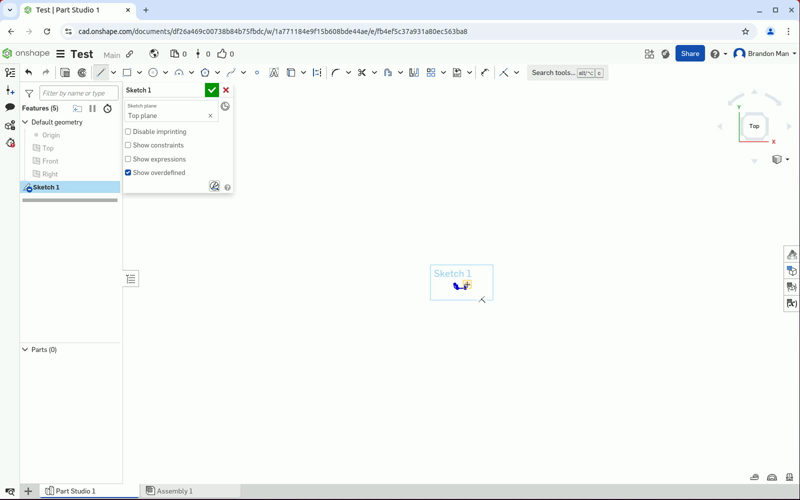
scroll(6)
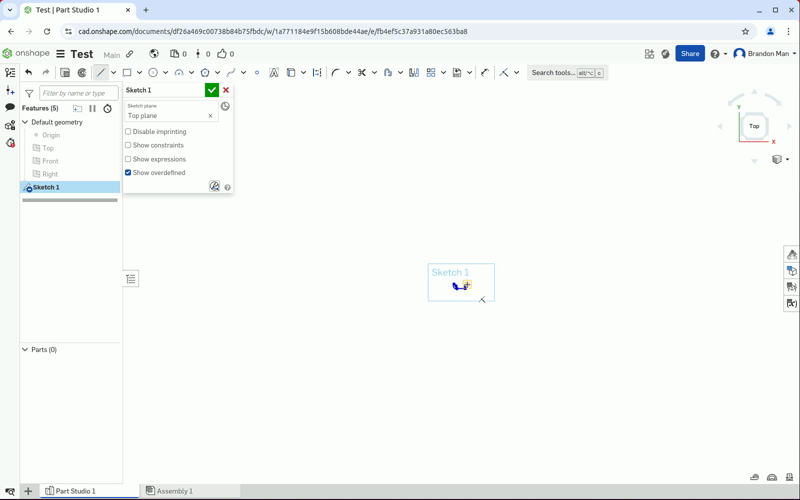
scroll(6)
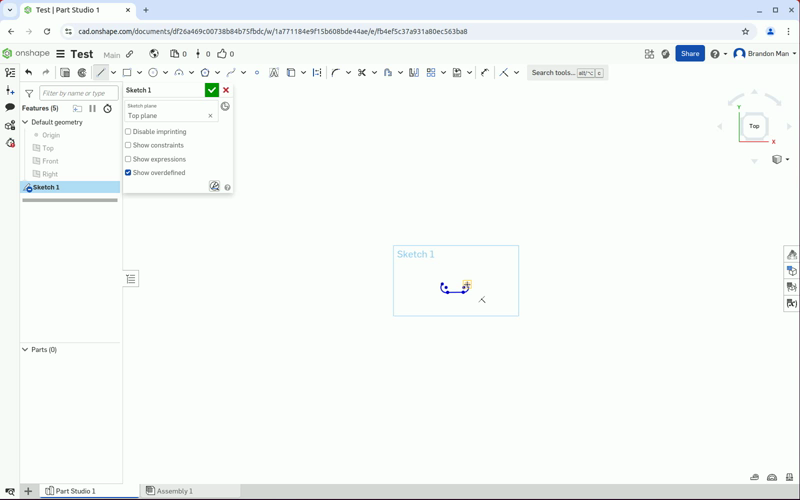
scroll(6)
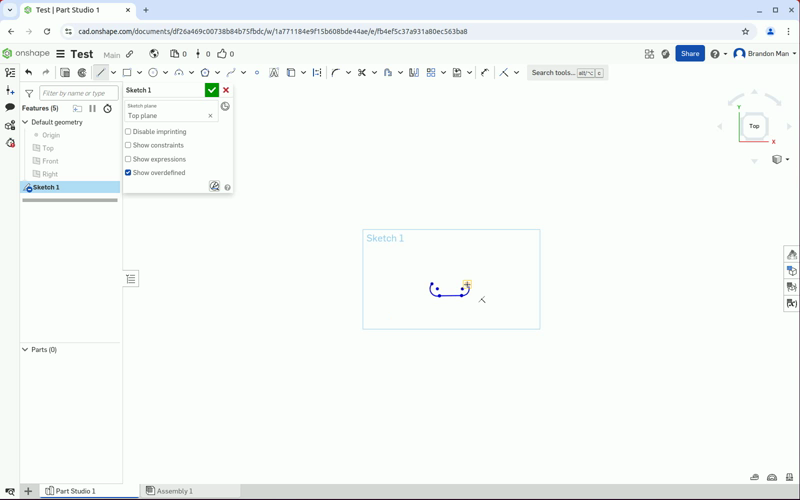
scroll(6)
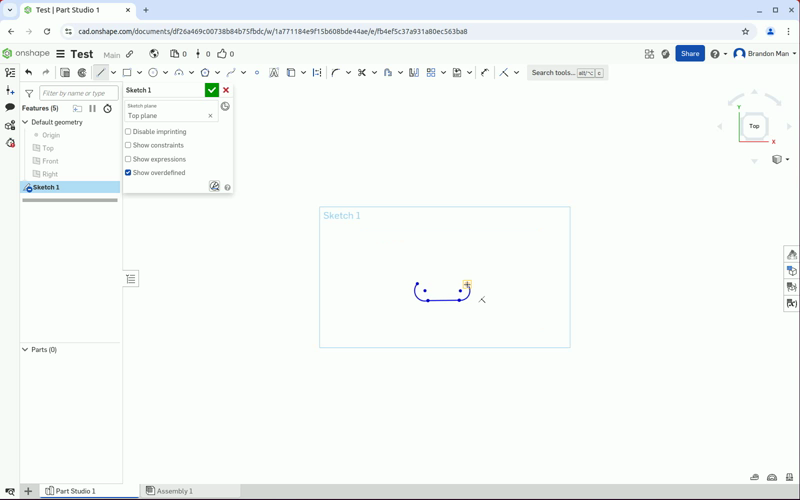
scroll(6)
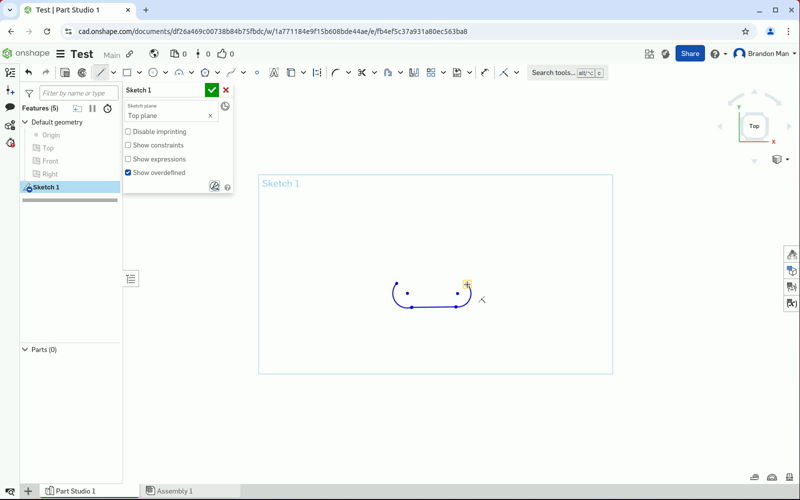
scroll(6)
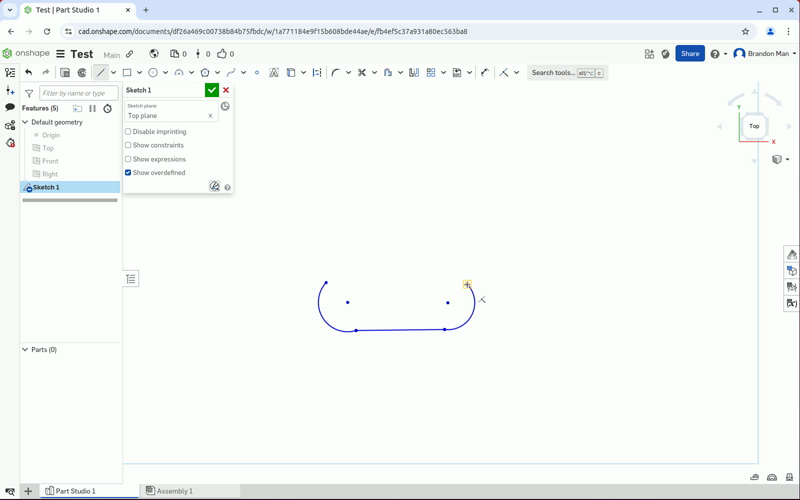
click(467, 284)
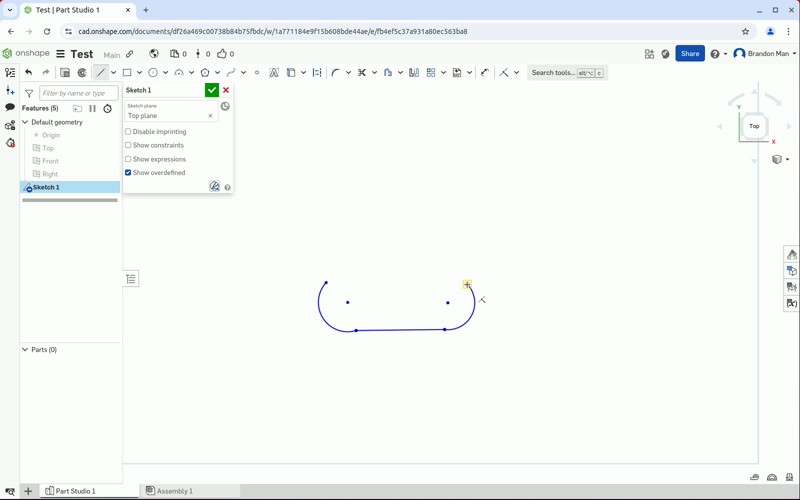
scroll(-6)
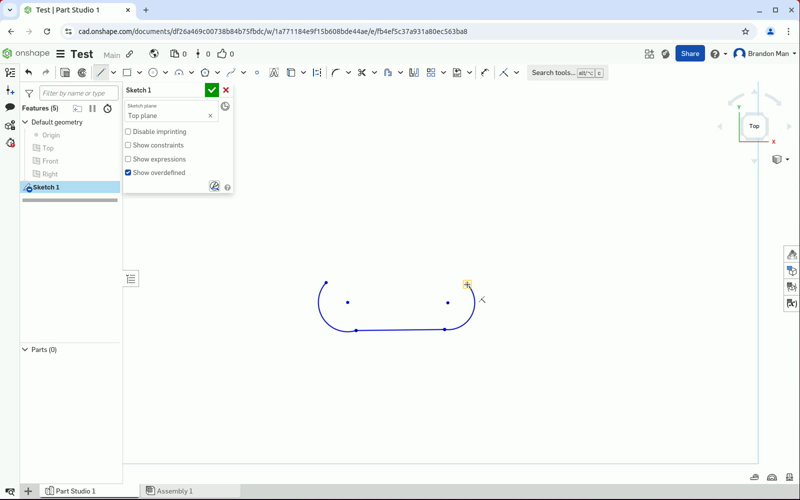
scroll(-6)
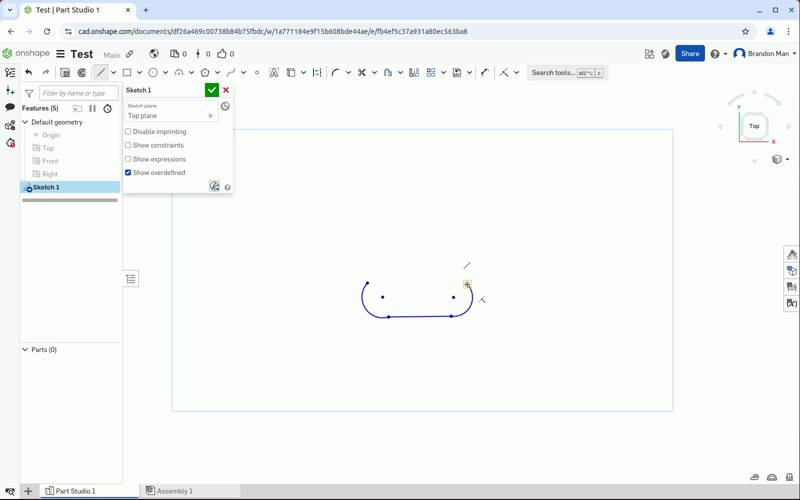
scroll(-6)
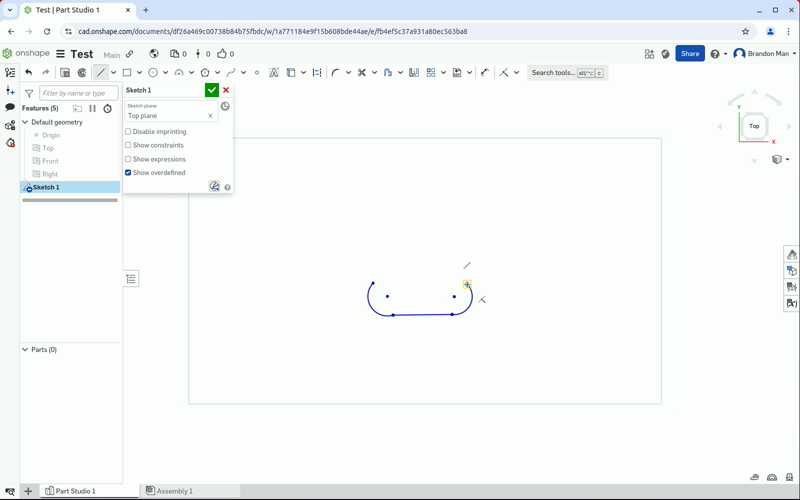
scroll(-6)
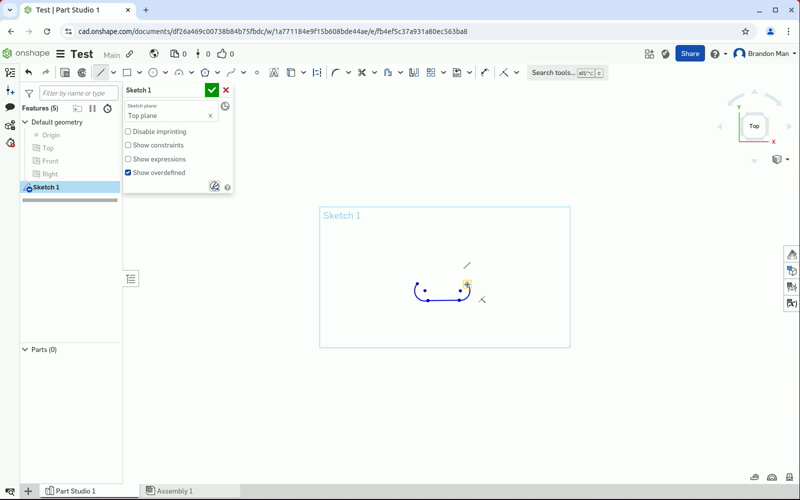
scroll(-6)
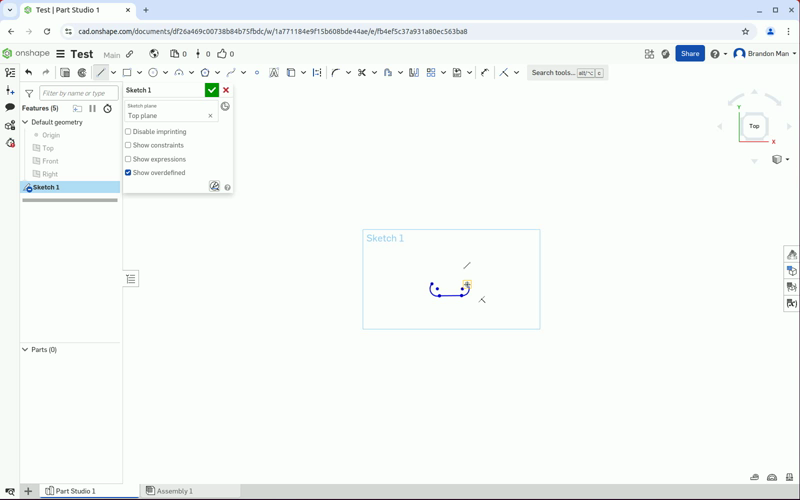
scroll(-6)
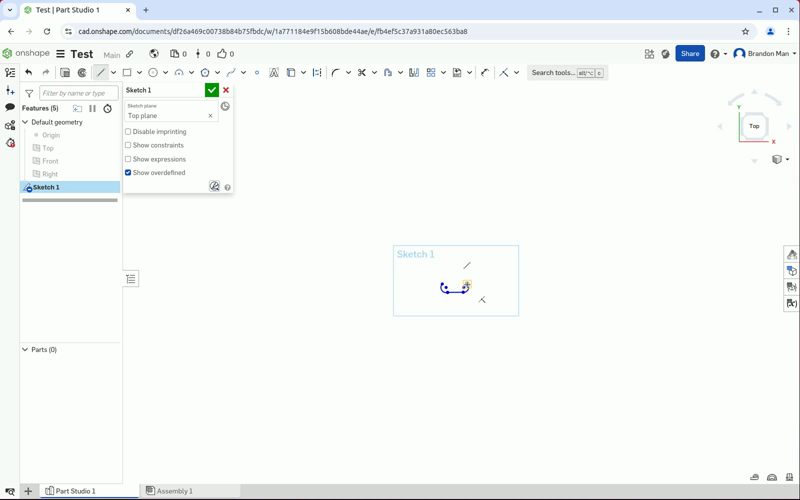
scroll(-6)
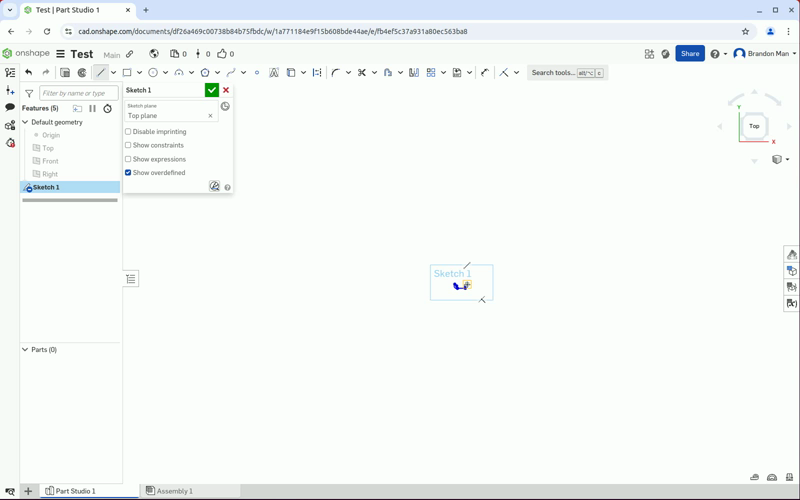
key_down(shift)
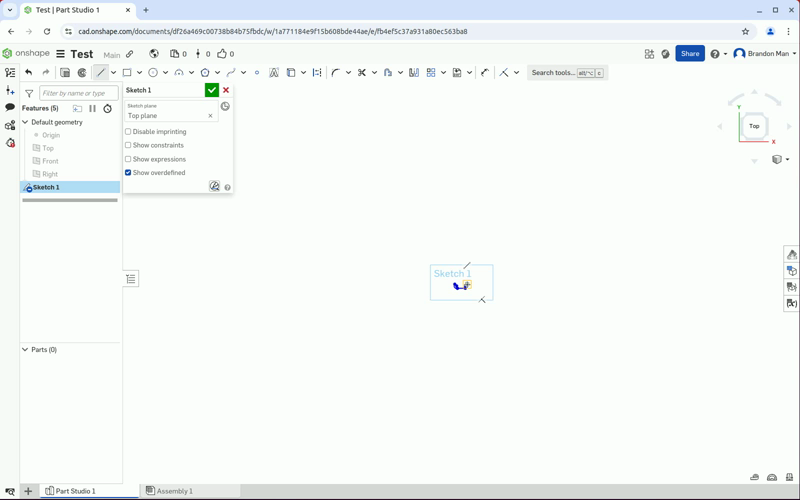
mouse_move(497, 284)
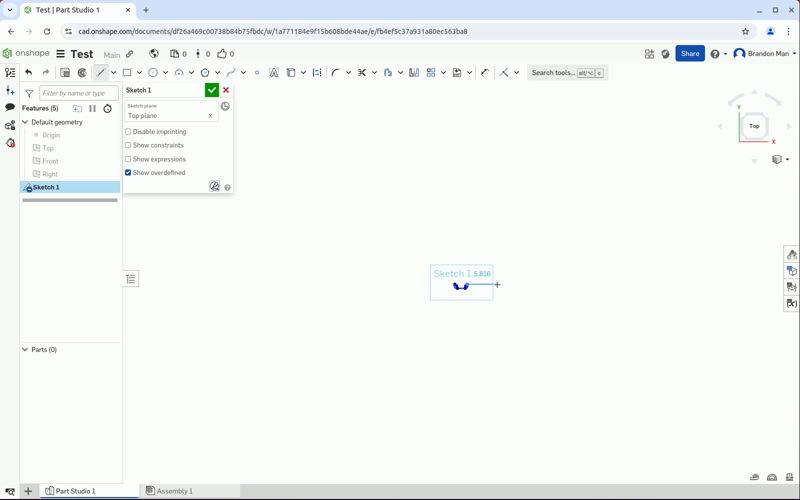
mouse_move(463, 277)
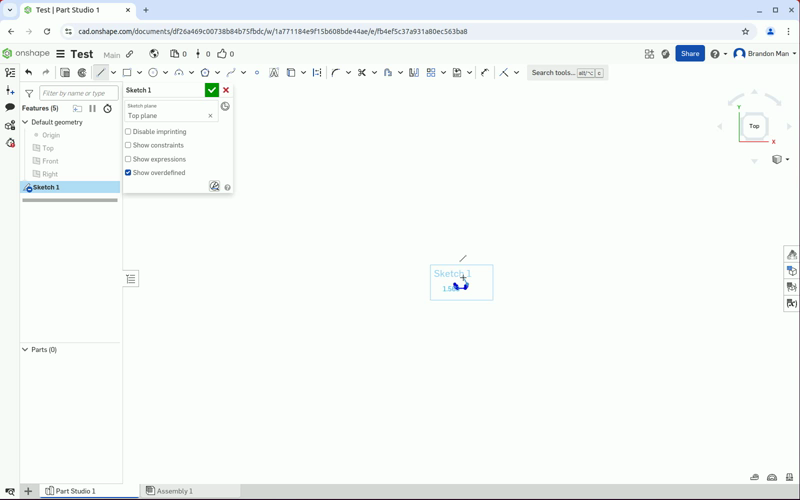
click(463, 277)
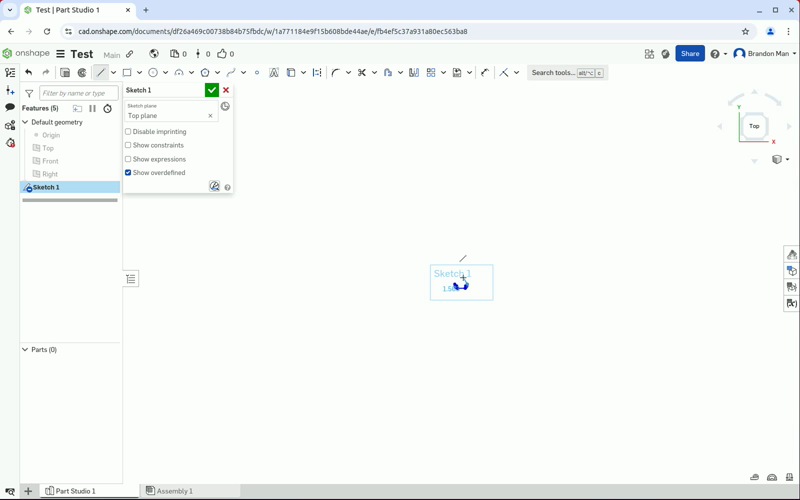
key_up(shift)
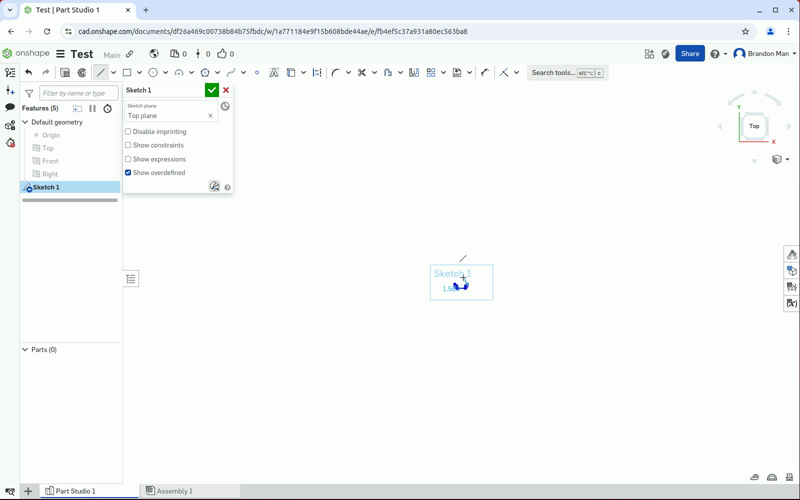
key(esc)
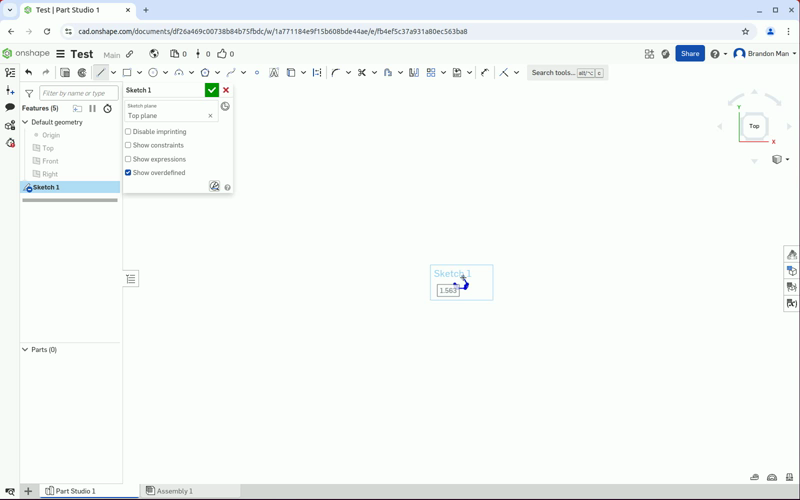
key(a)
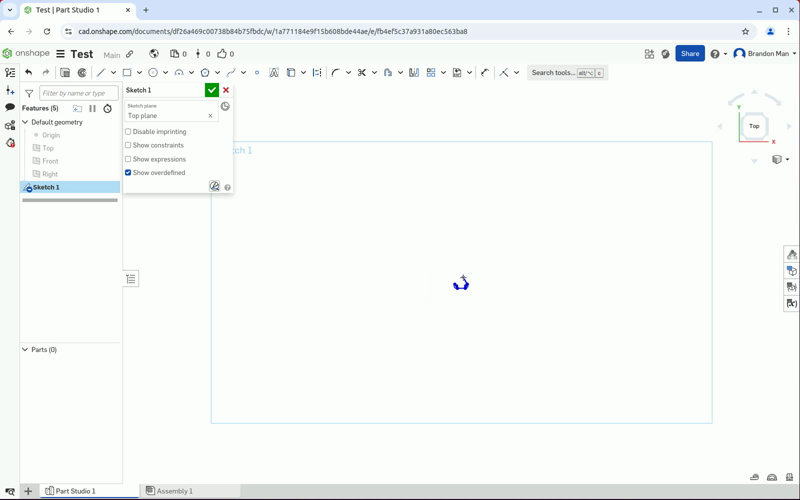
mouse_move(463, 277)
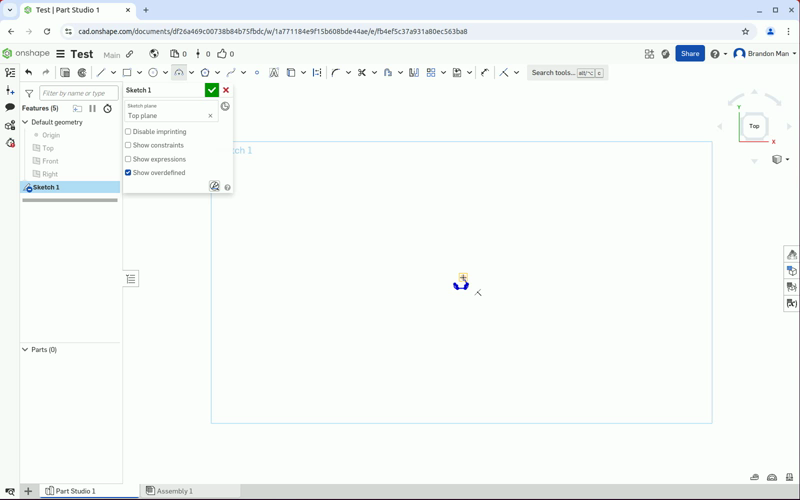
click(463, 277)
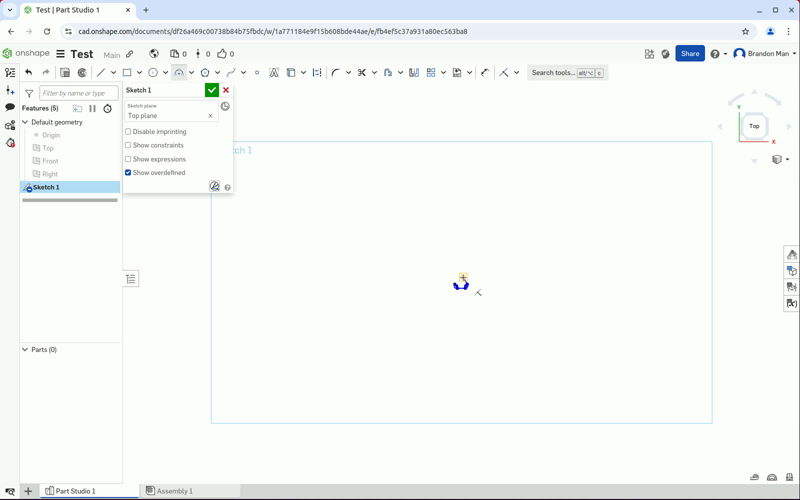
key_down(shift)
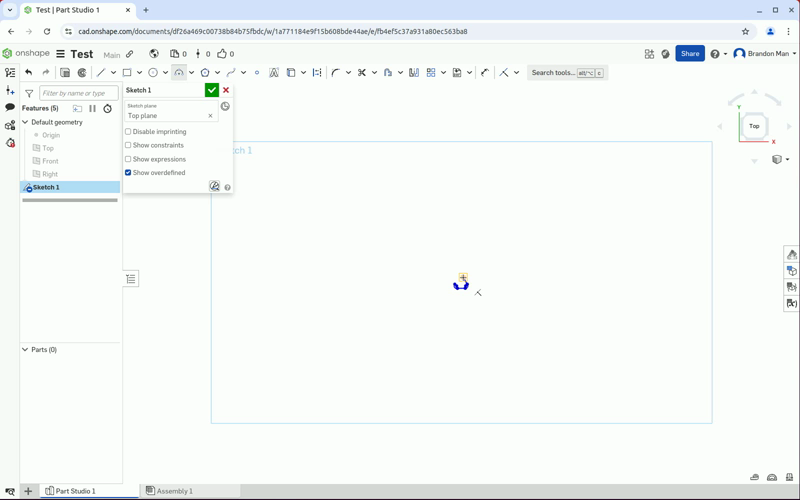
mouse_move(458, 277)
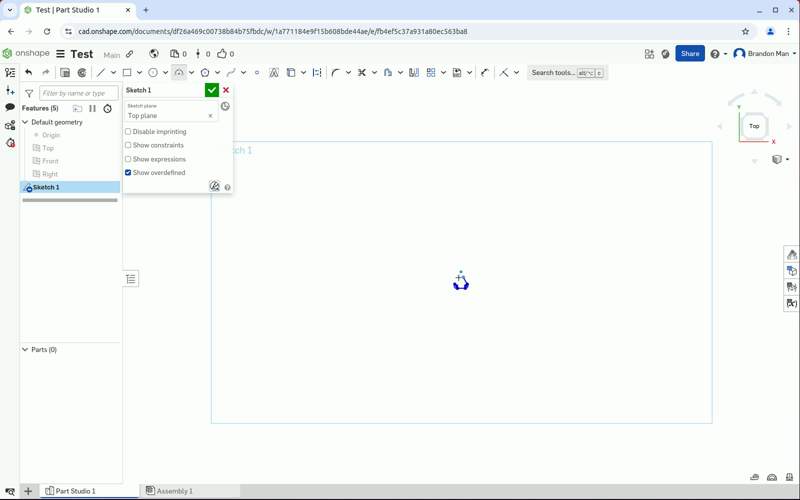
scroll(6)
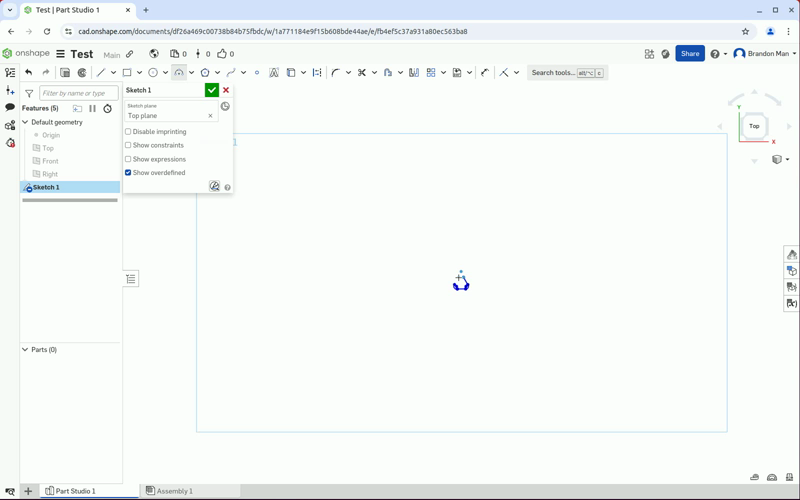
scroll(6)
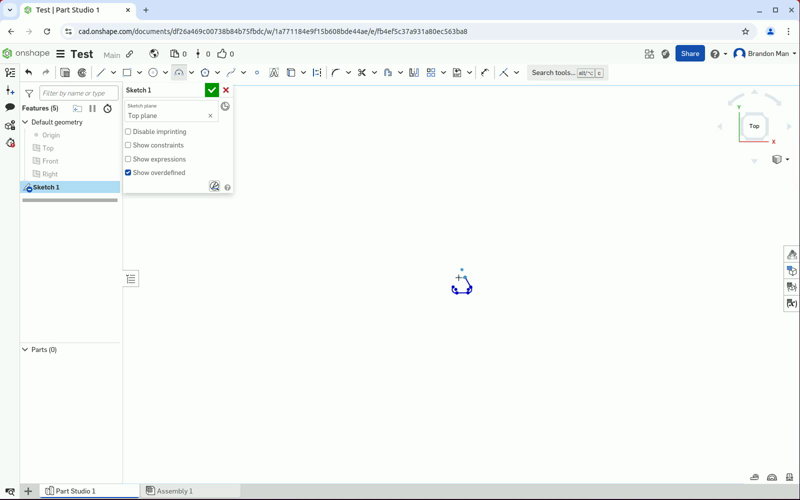
scroll(6)
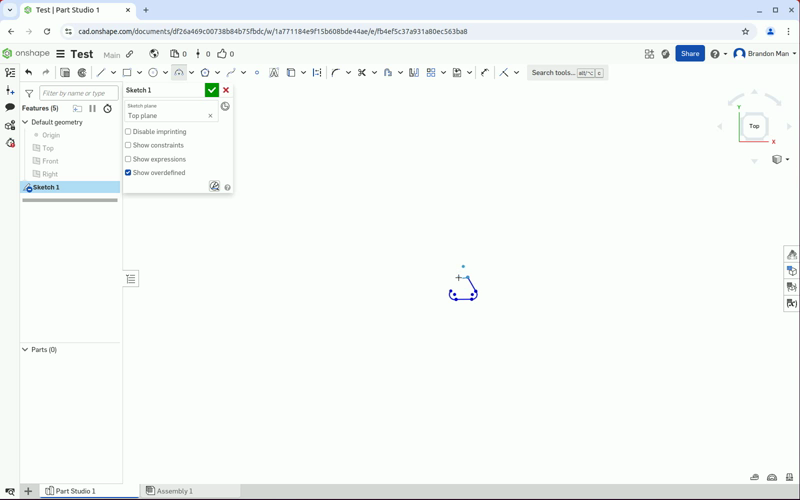
scroll(6)
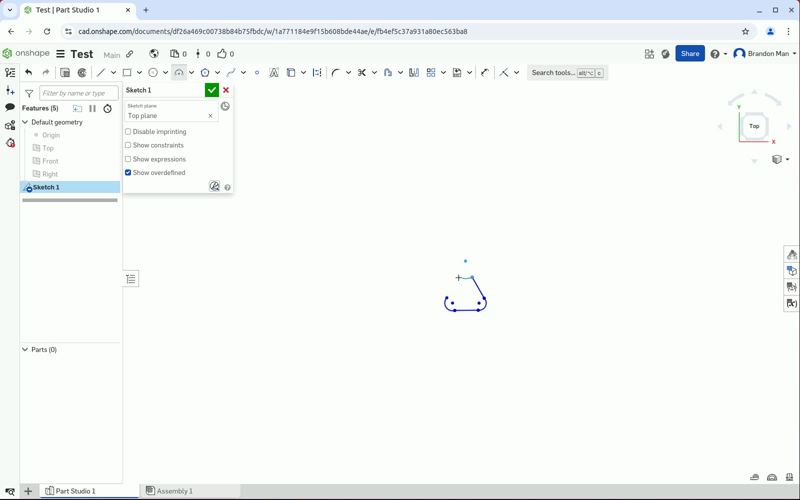
scroll(6)
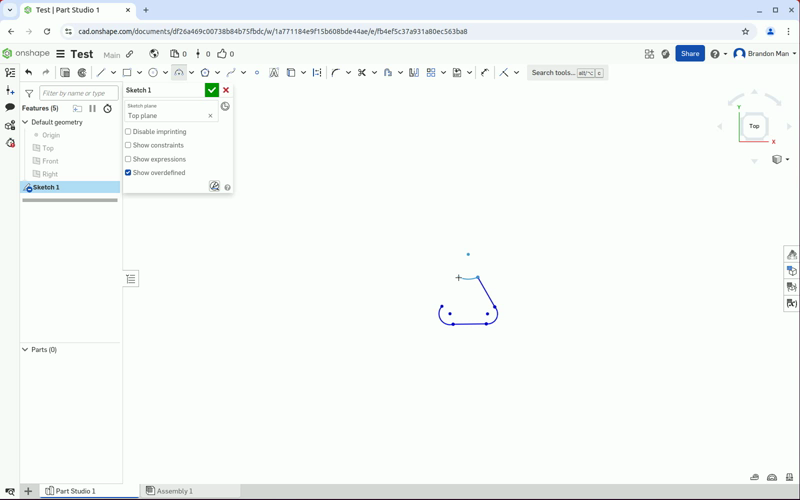
scroll(6)
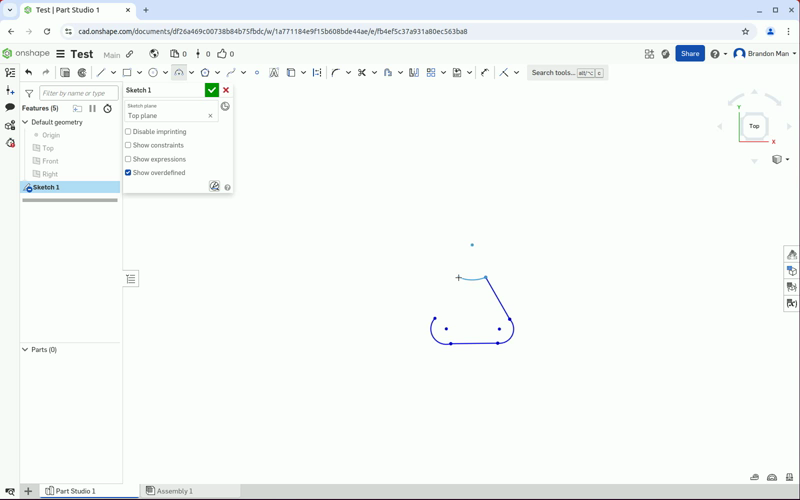
scroll(6)
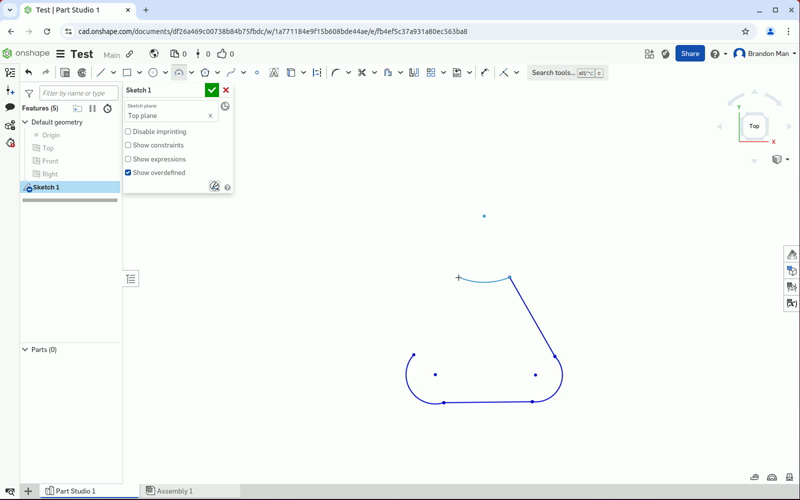
click(458, 277)
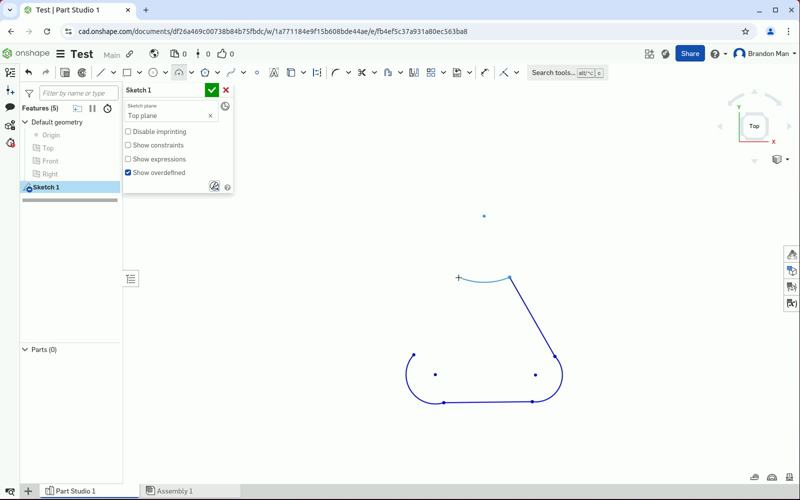
scroll(-6)
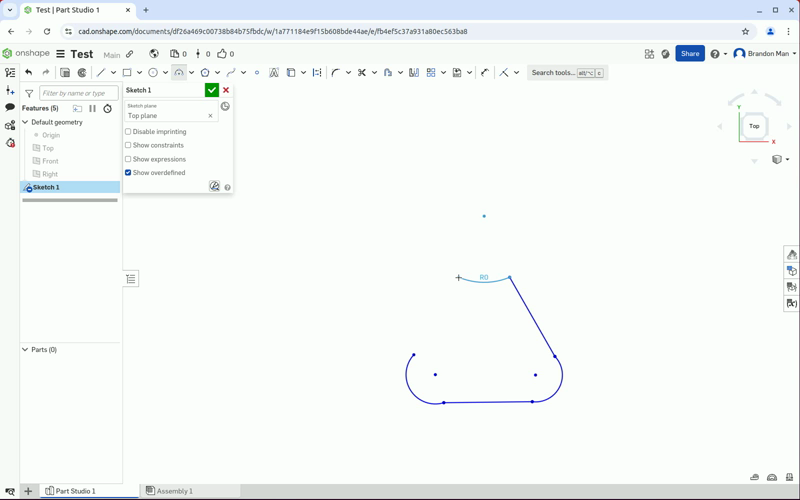
scroll(-6)
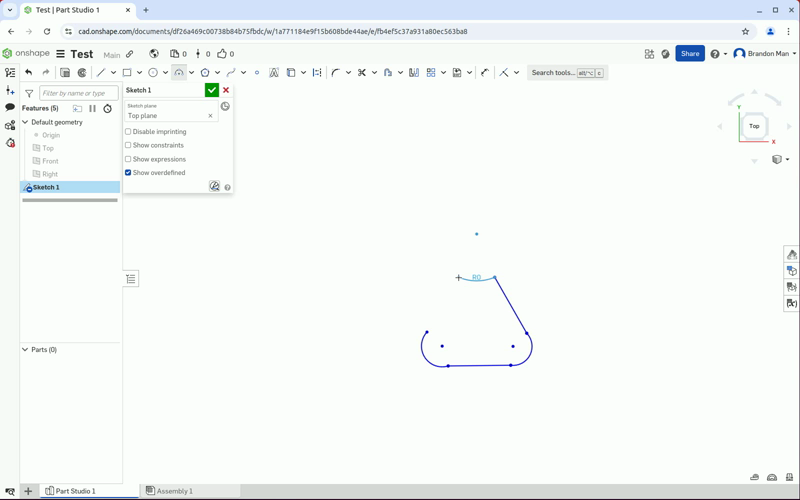
scroll(-6)
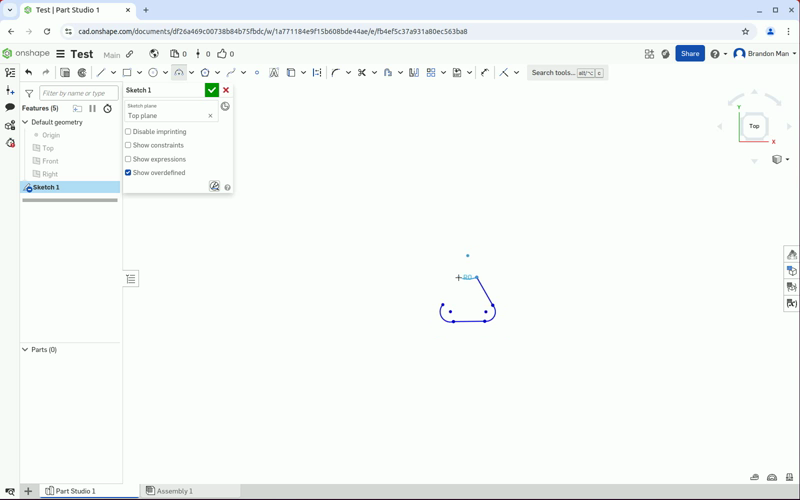
scroll(-6)
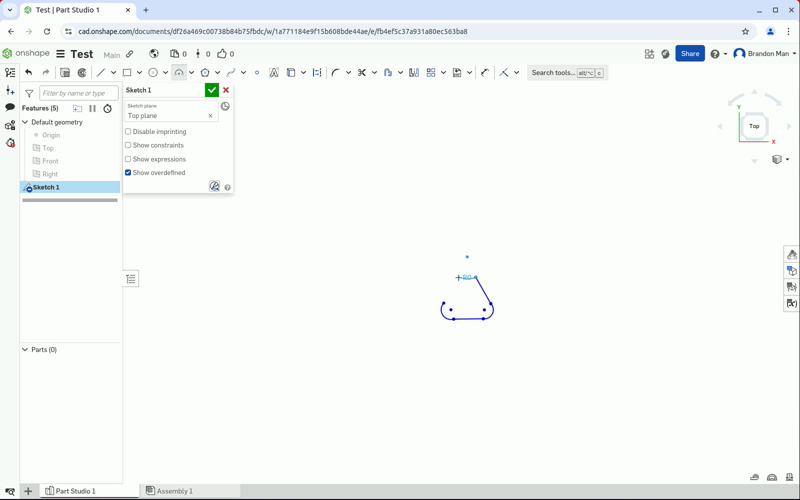
scroll(-6)
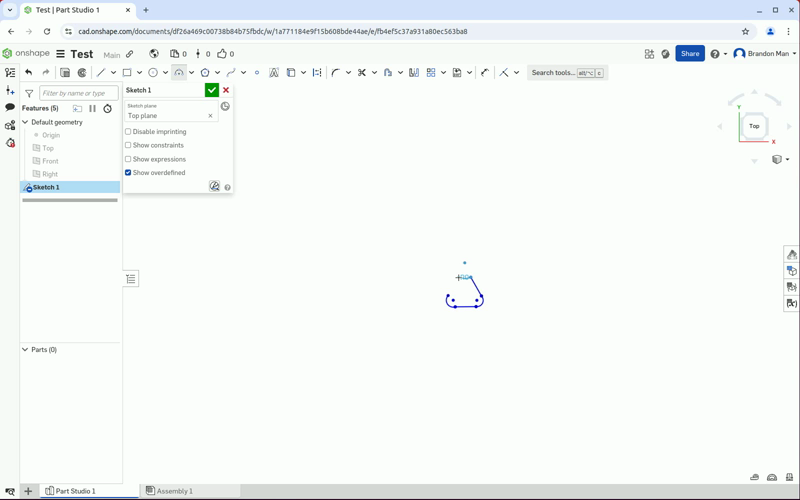
scroll(-6)
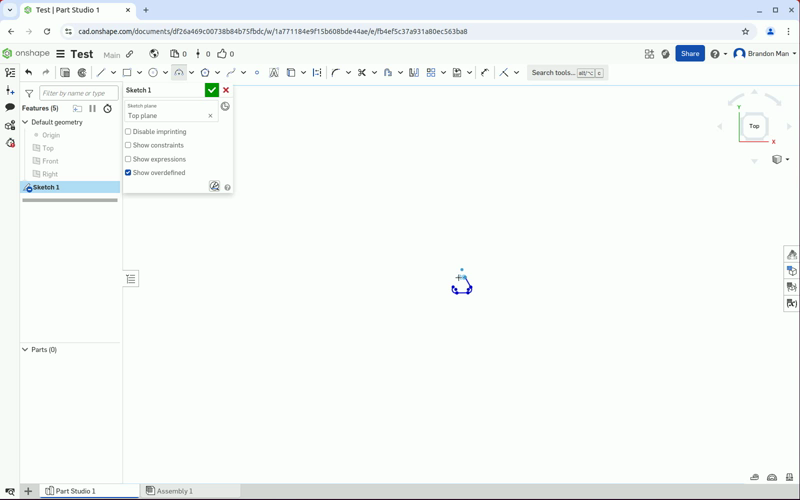
scroll(-6)
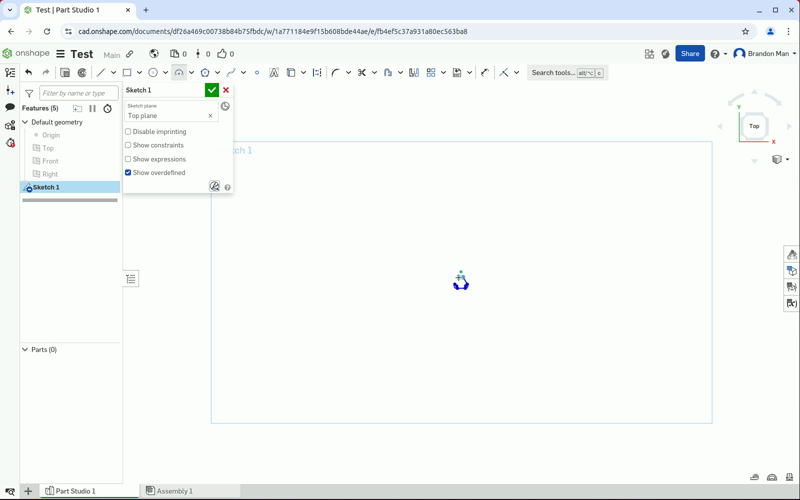
mouse_move(461, 276)
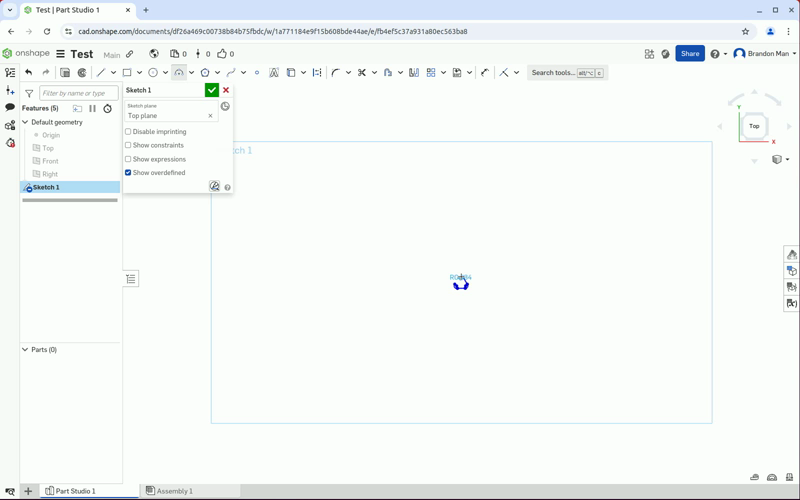
scroll(6)
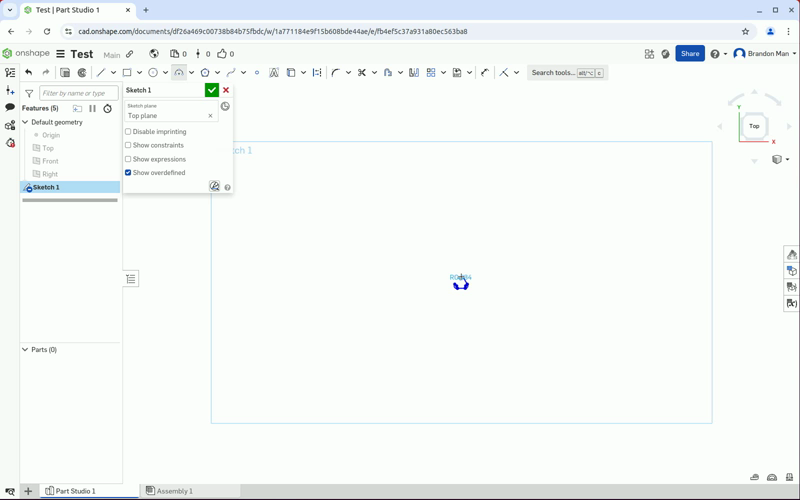
scroll(6)
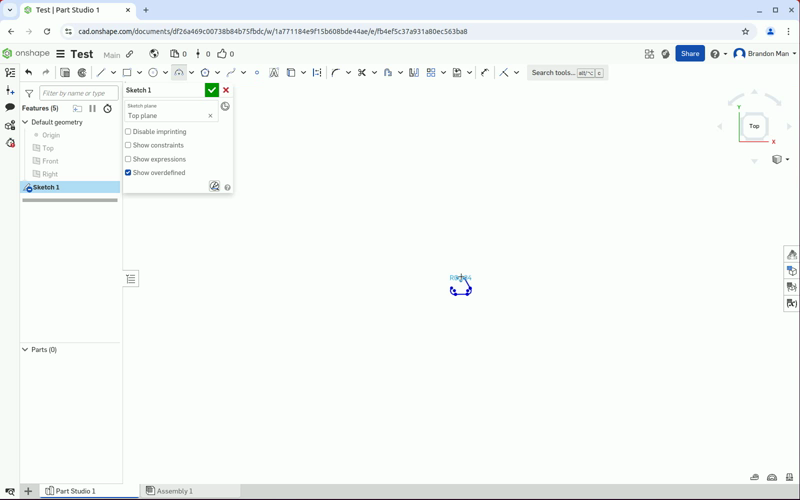
scroll(6)
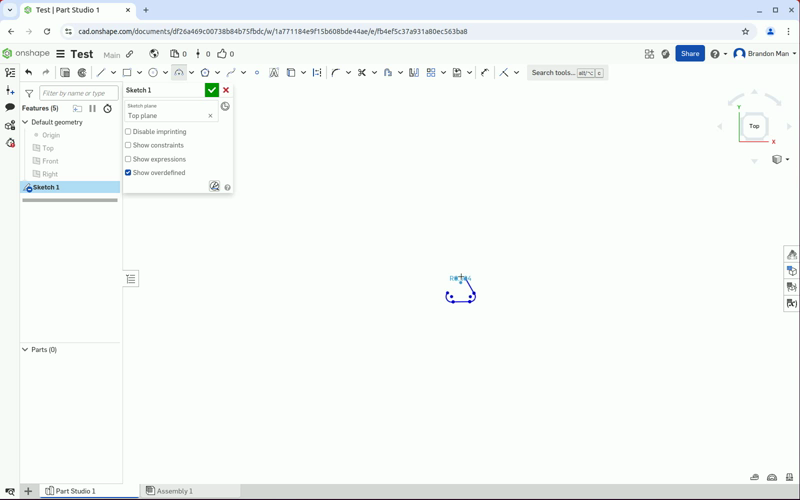
scroll(6)
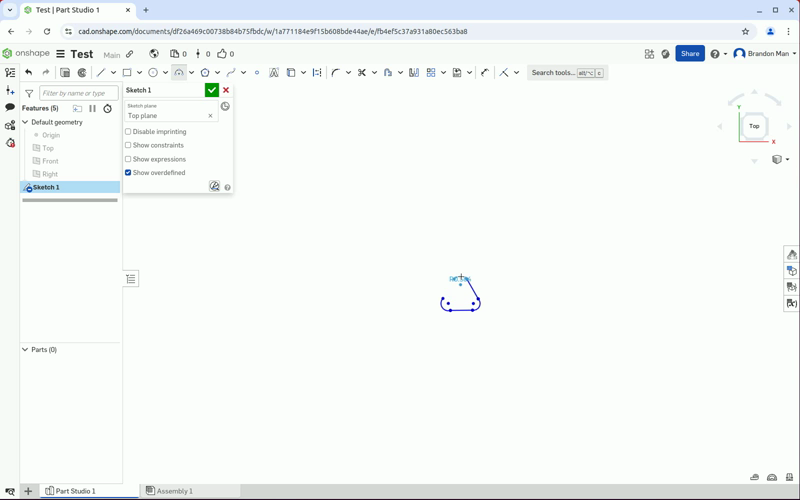
scroll(6)
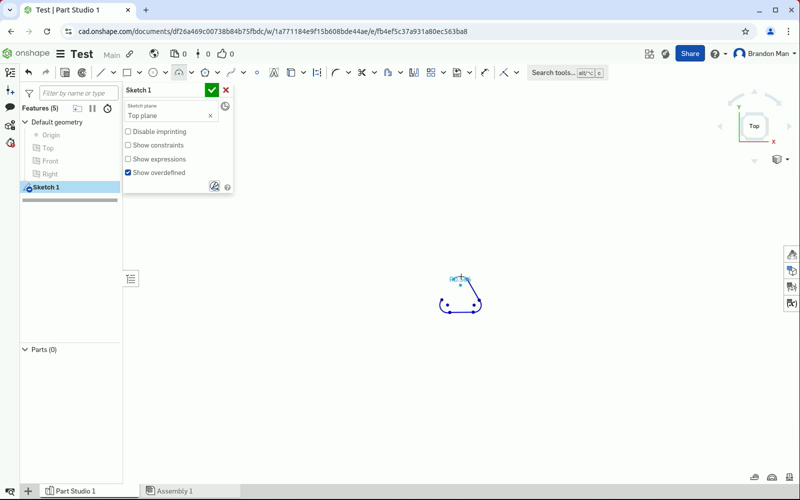
scroll(6)
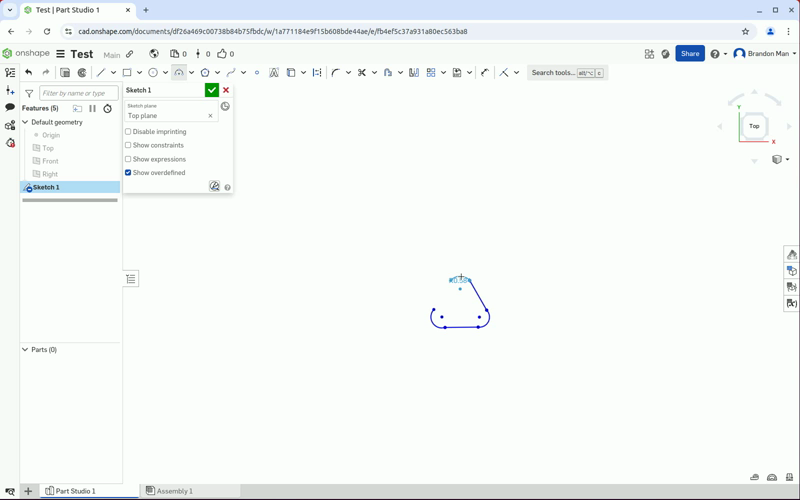
scroll(6)
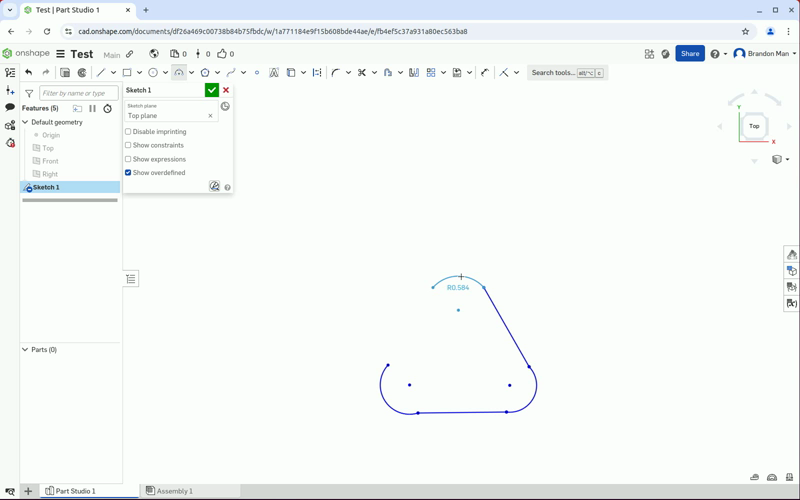
click(461, 276)
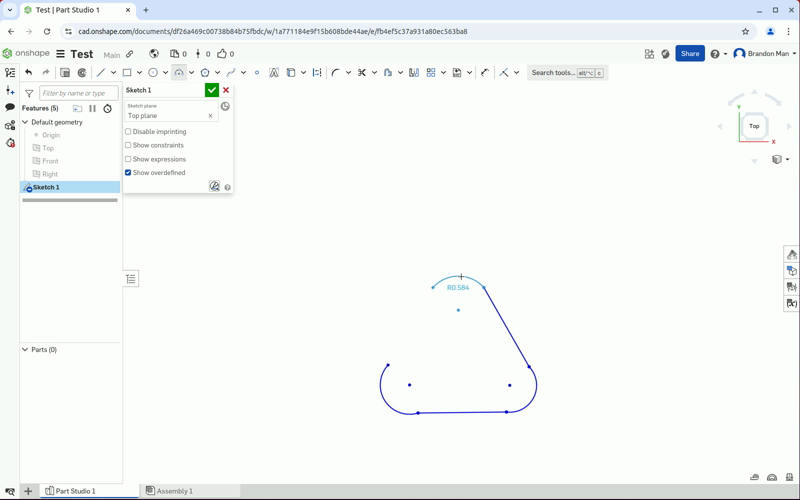
scroll(-6)
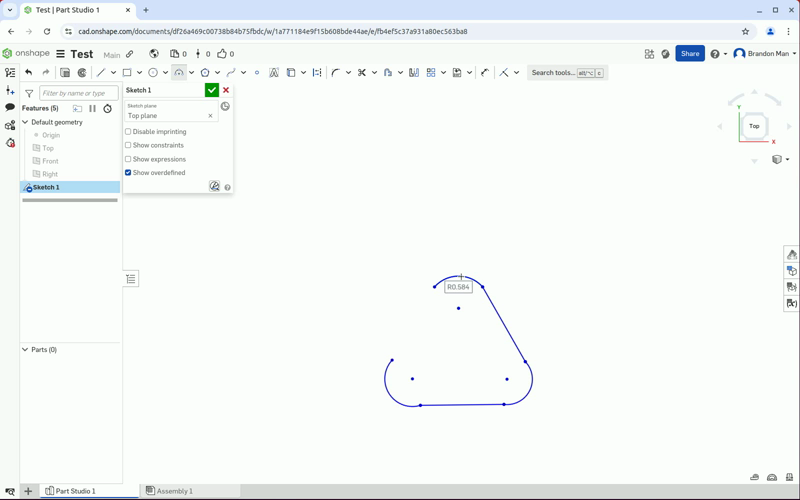
scroll(-6)
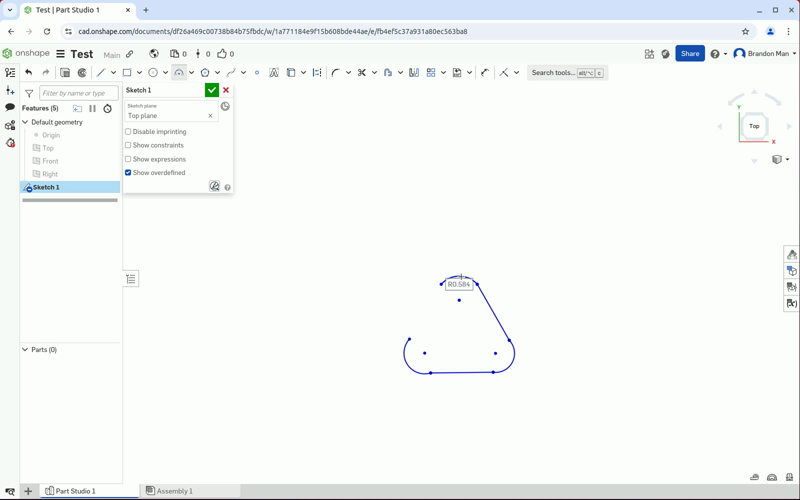
scroll(-6)
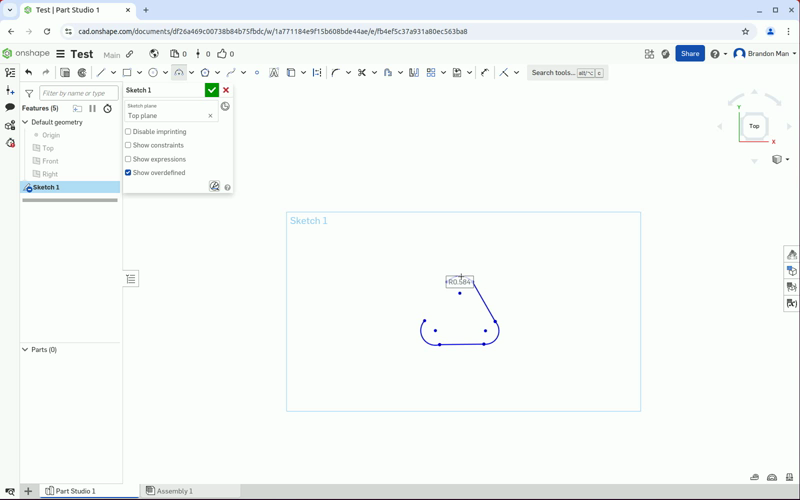
scroll(-6)
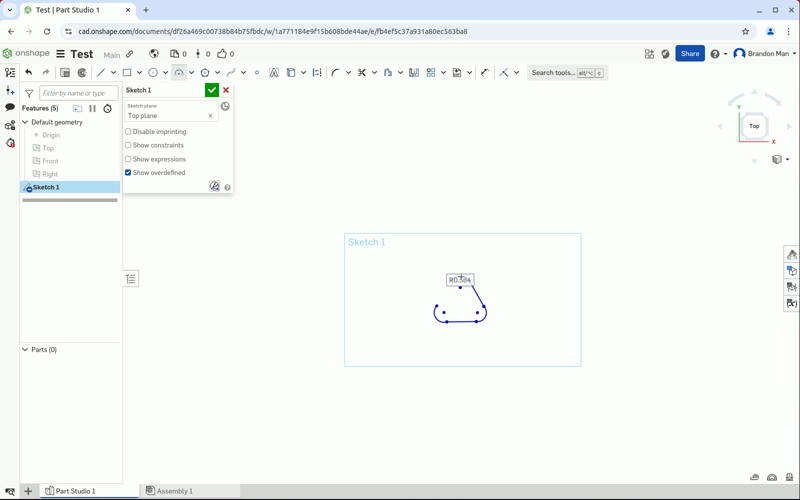
scroll(-6)
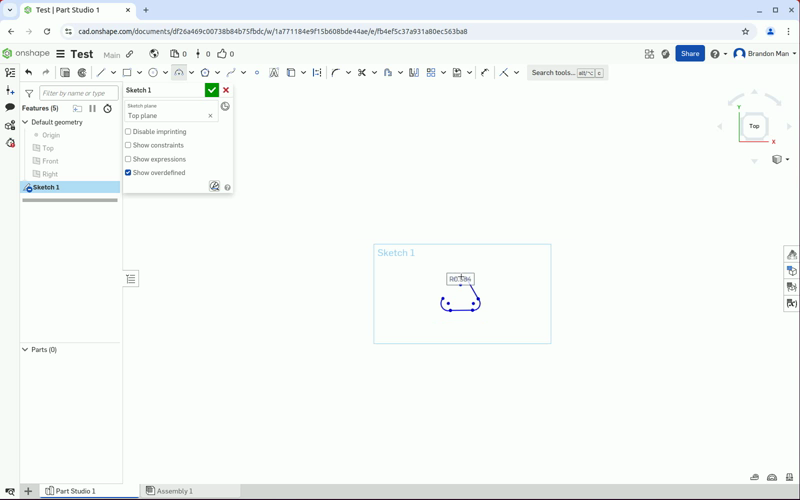
scroll(-6)
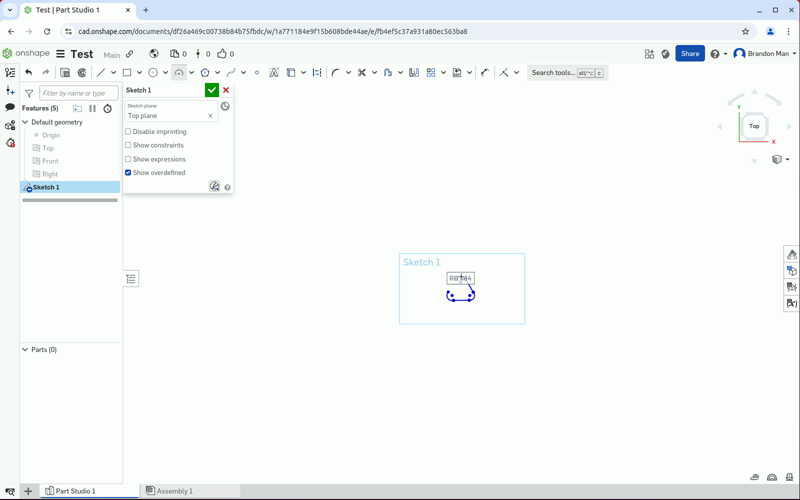
scroll(-6)
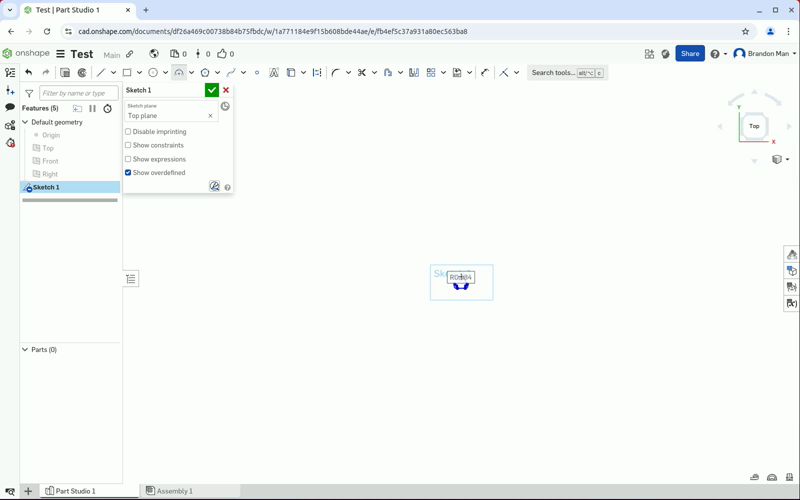
key_up(shift)
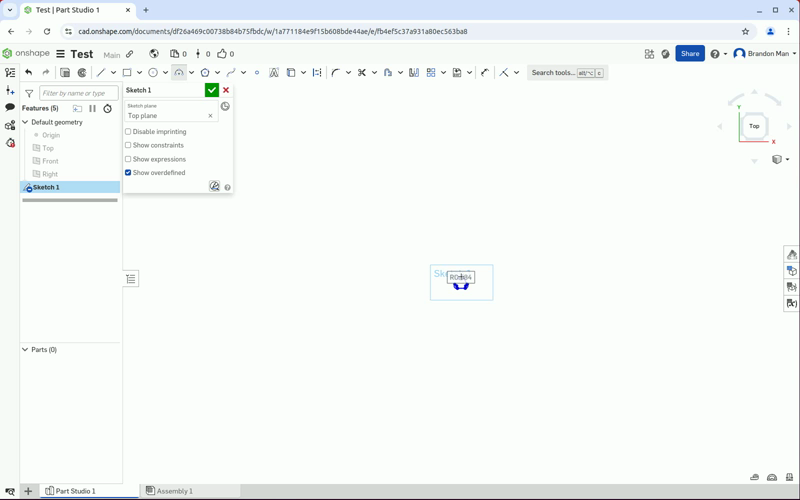
key(esc)
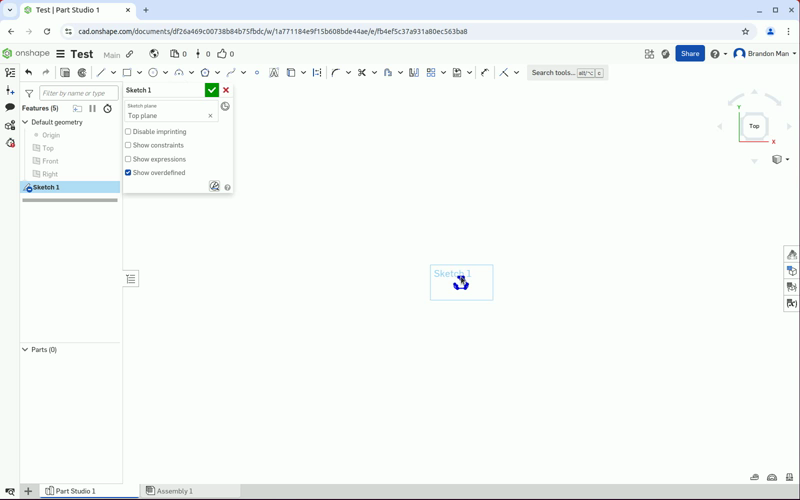
key(l)
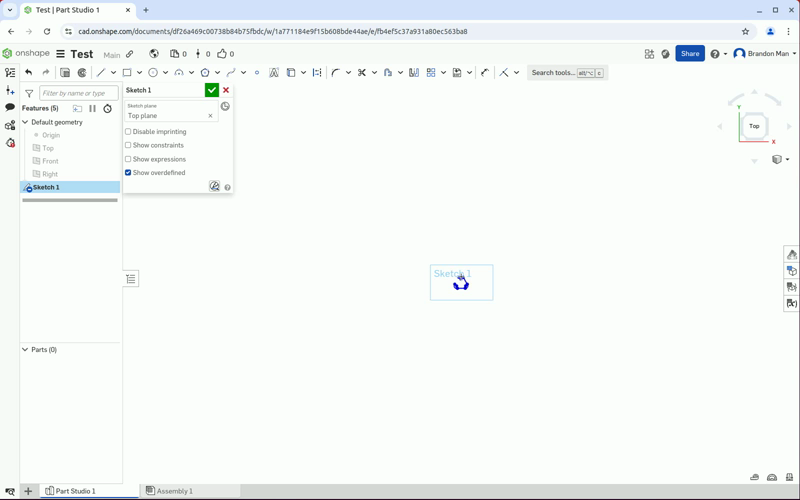
mouse_move(458, 277)
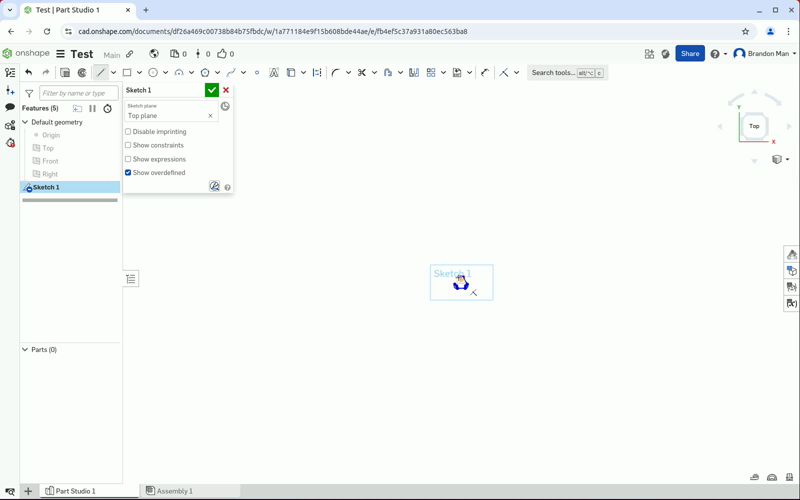
scroll(6)
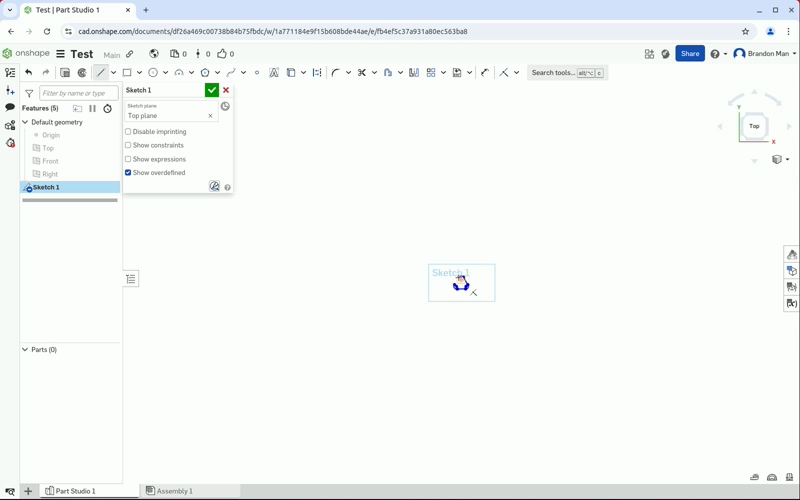
scroll(6)
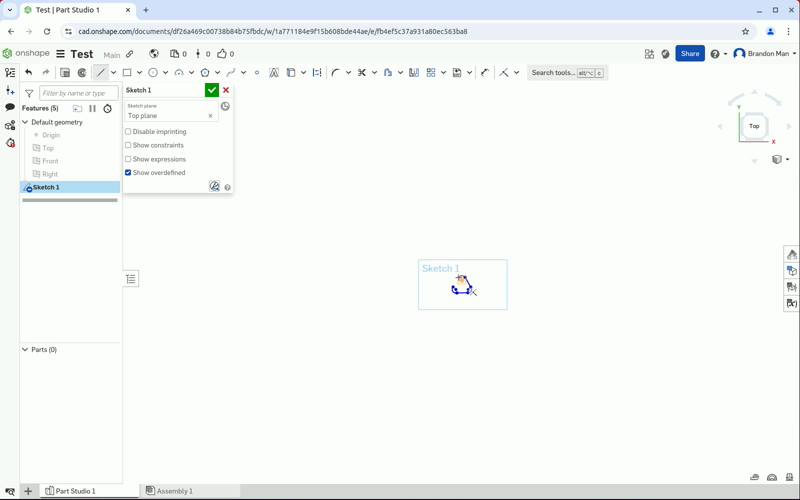
scroll(6)
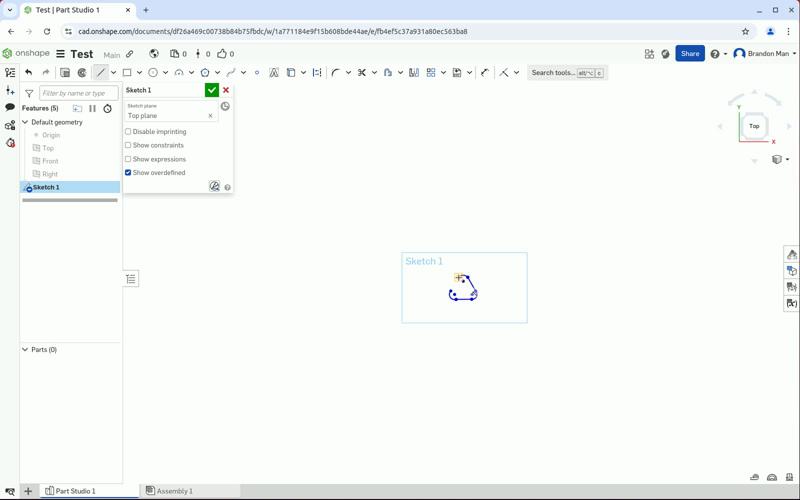
scroll(6)
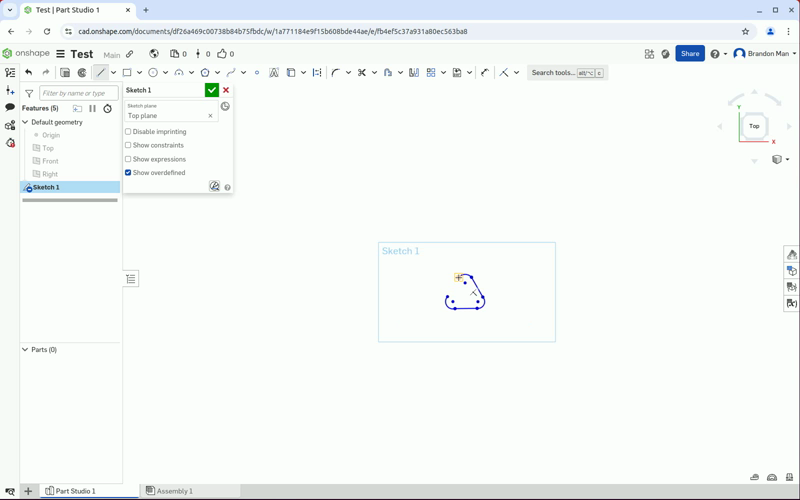
scroll(6)
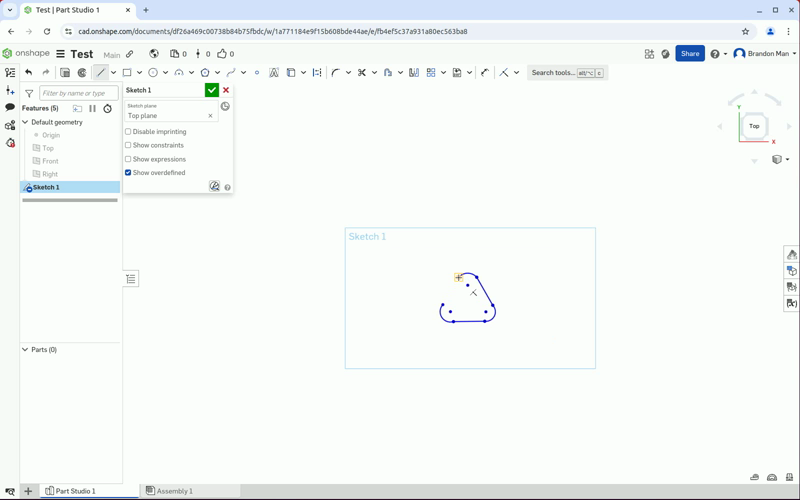
scroll(6)
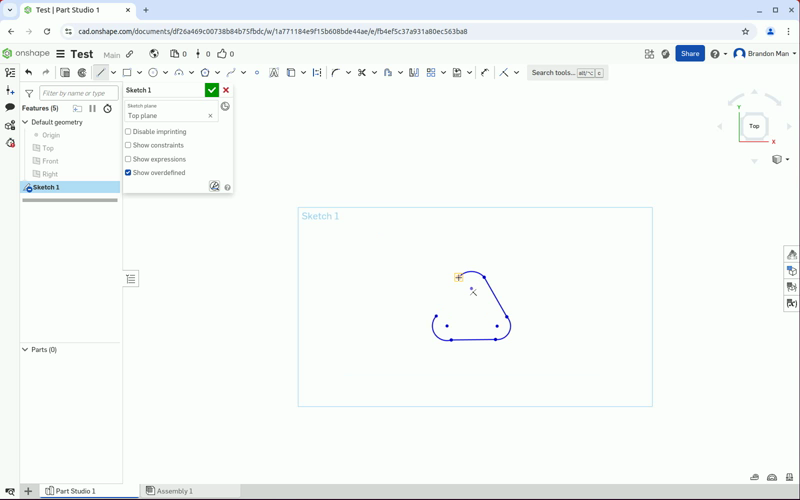
scroll(6)
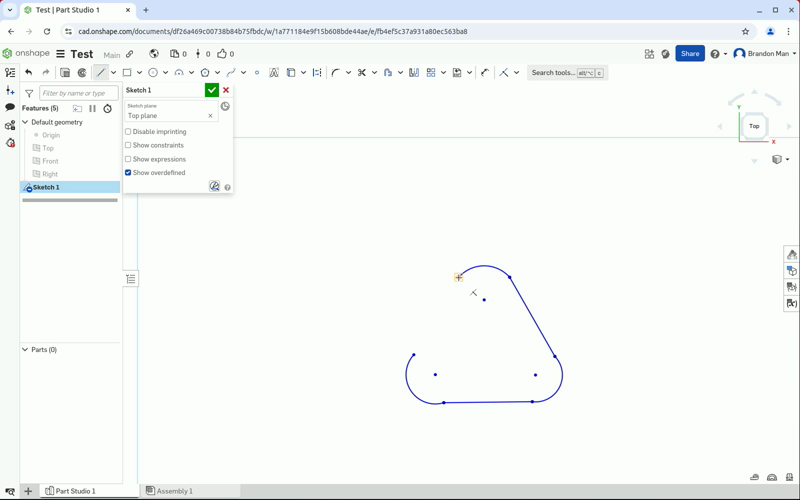
click(458, 277)
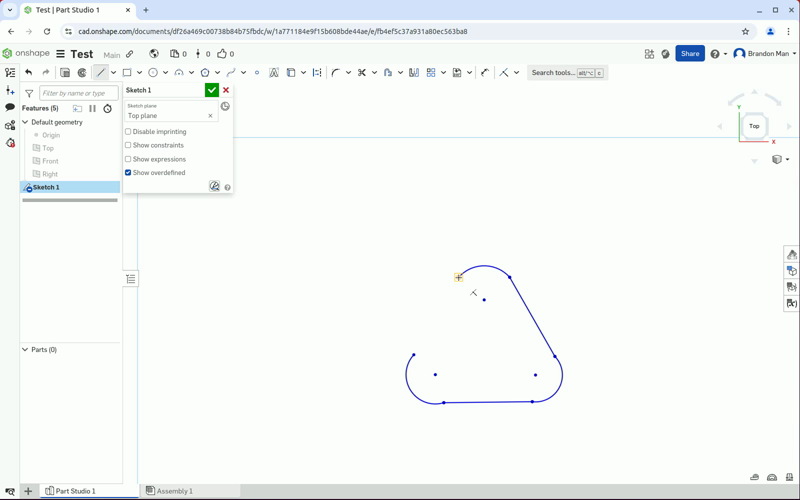
scroll(-6)
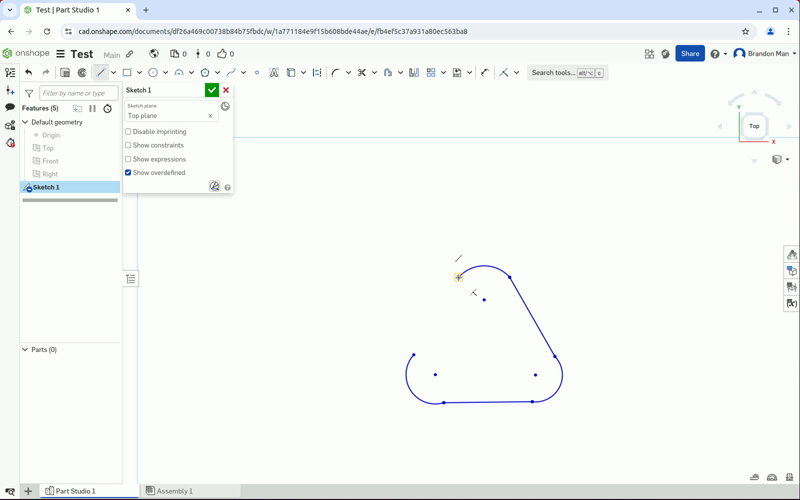
scroll(-6)
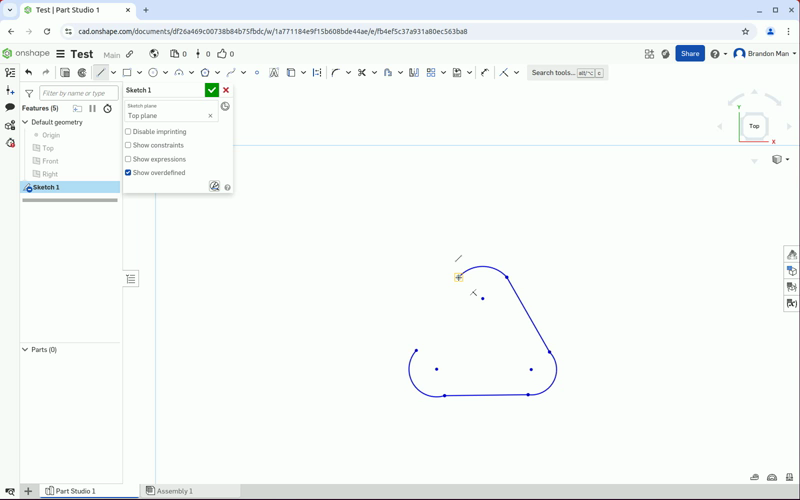
scroll(-6)
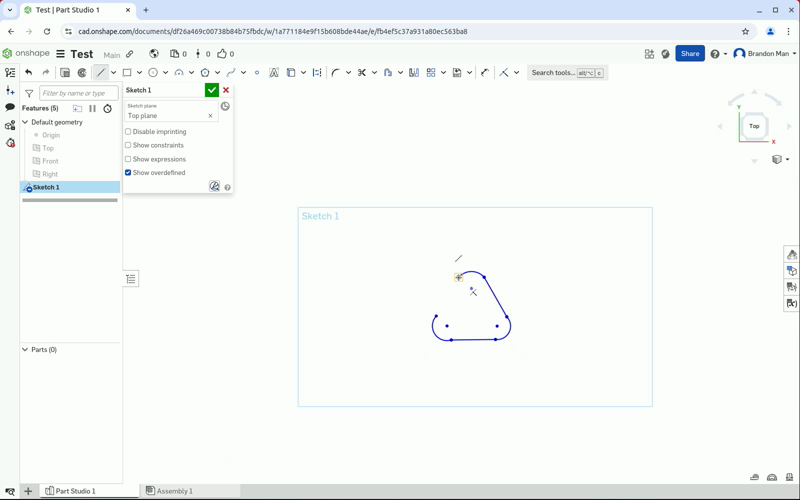
scroll(-6)
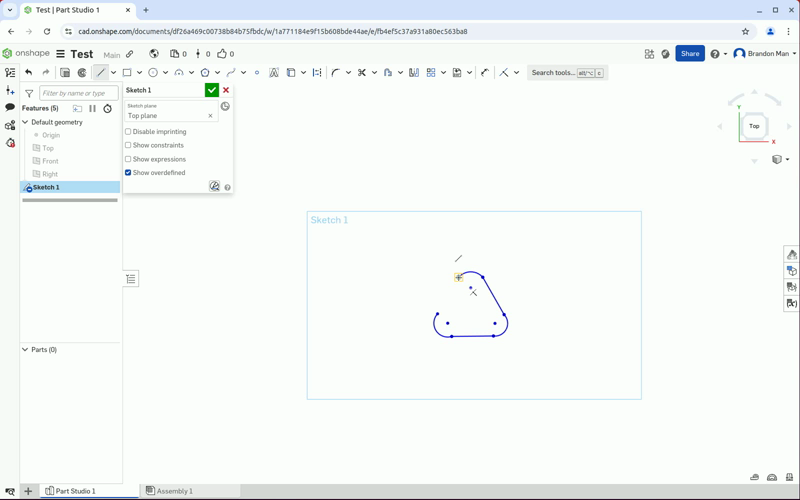
scroll(-6)
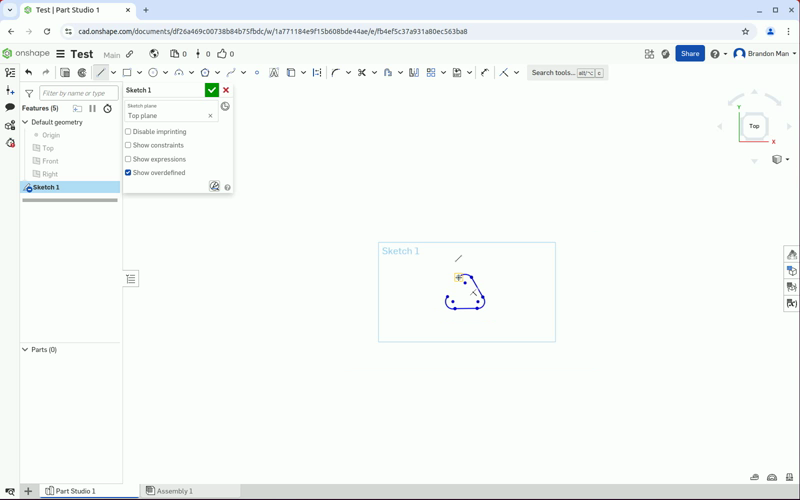
scroll(-6)
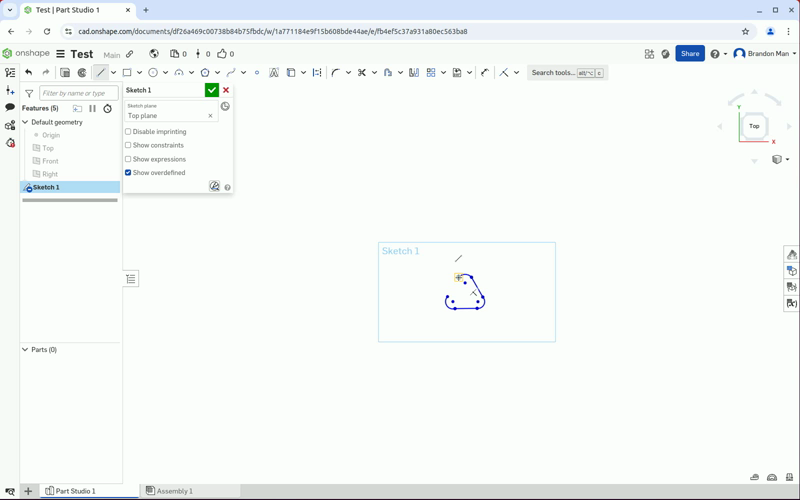
scroll(-6)
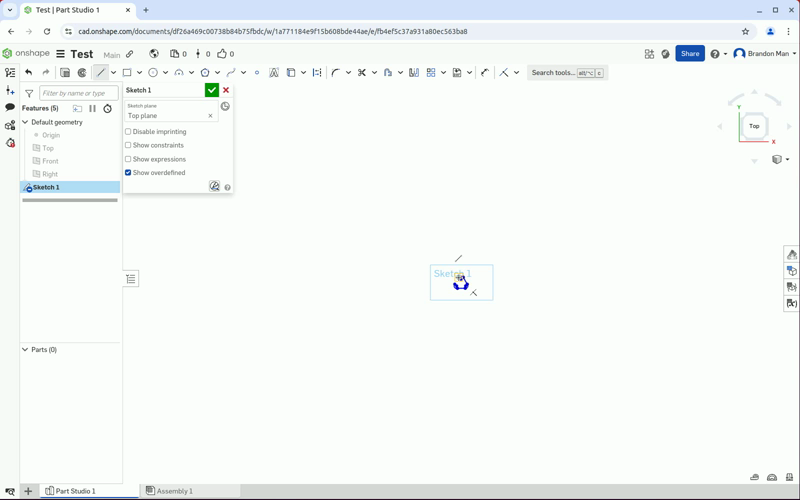
mouse_move(489, 277)
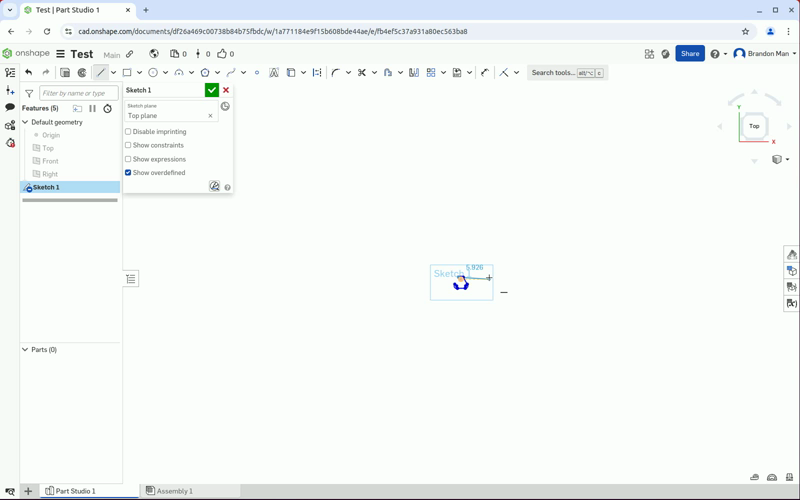
key_down(shift)
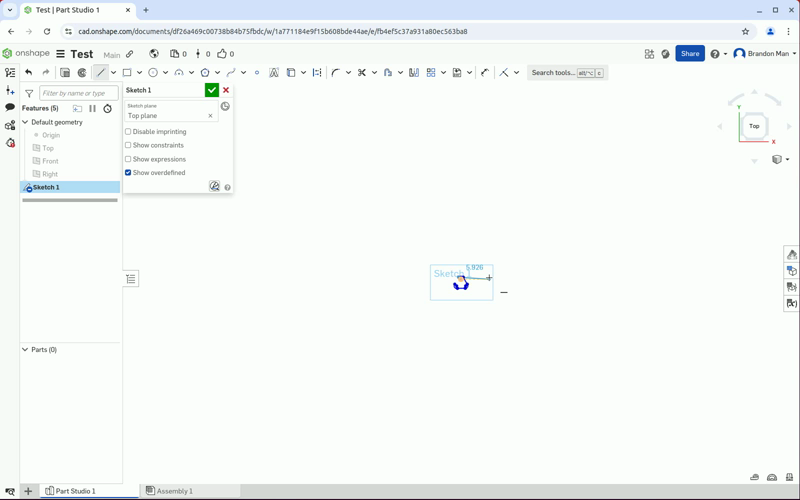
mouse_move(454, 284)
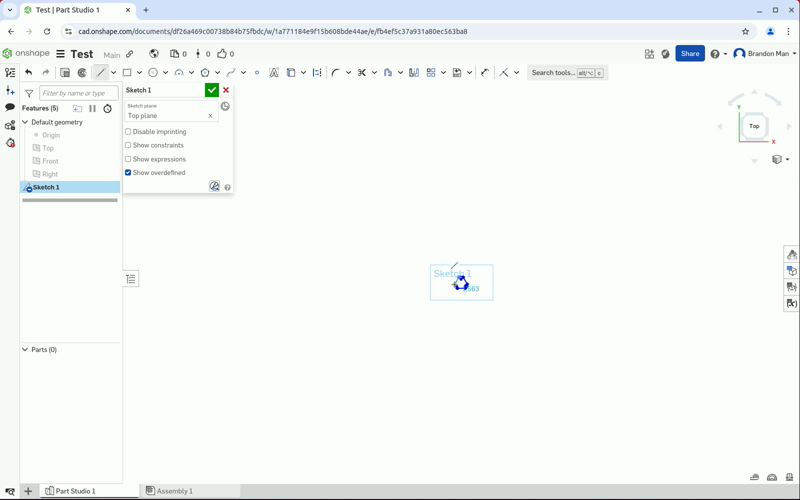
scroll(6)
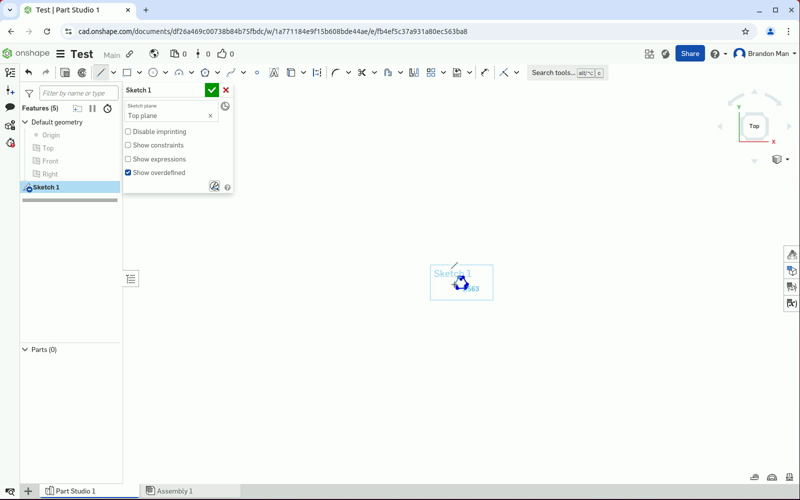
scroll(6)
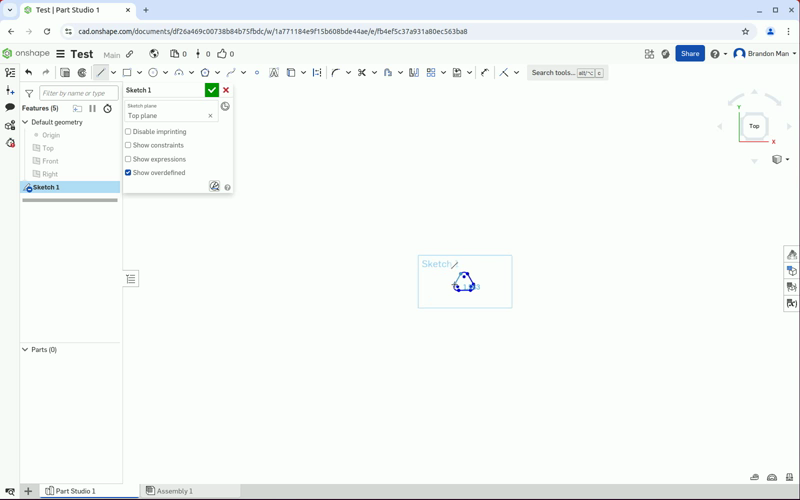
scroll(6)
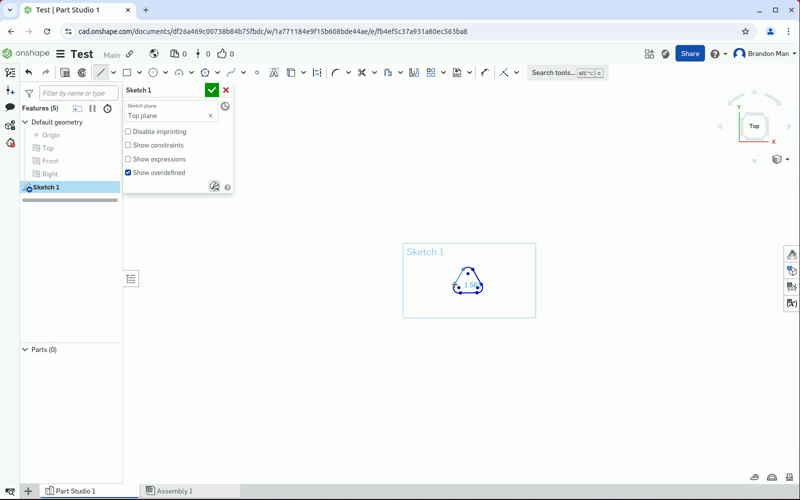
scroll(6)
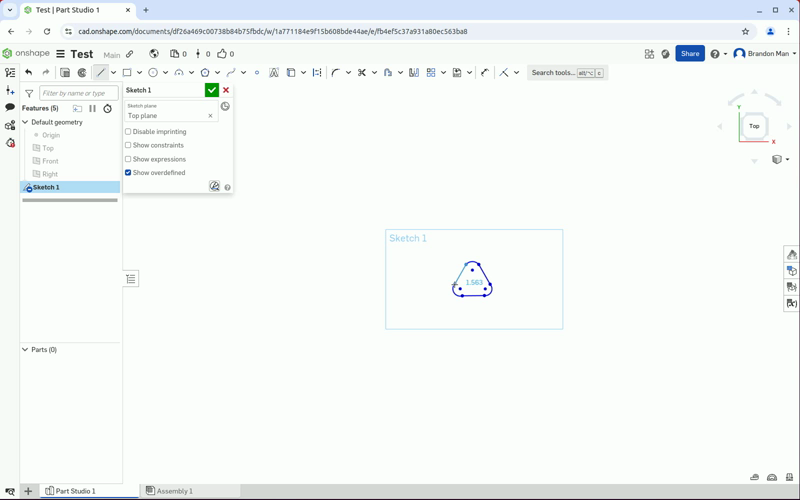
scroll(6)
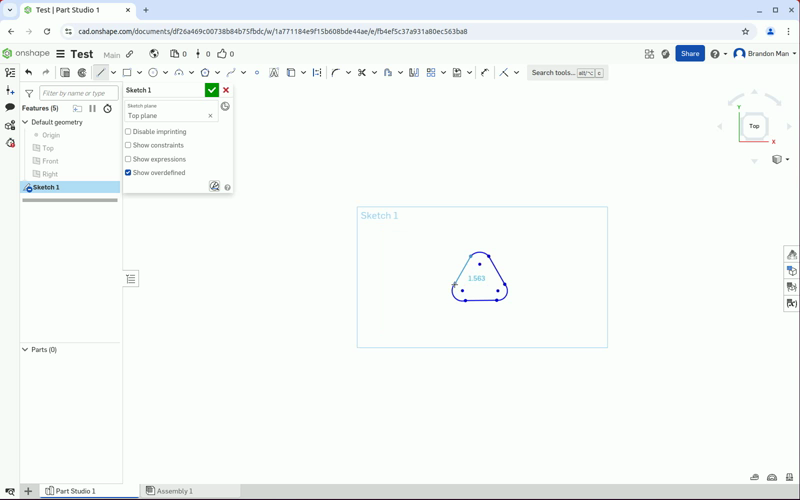
scroll(6)
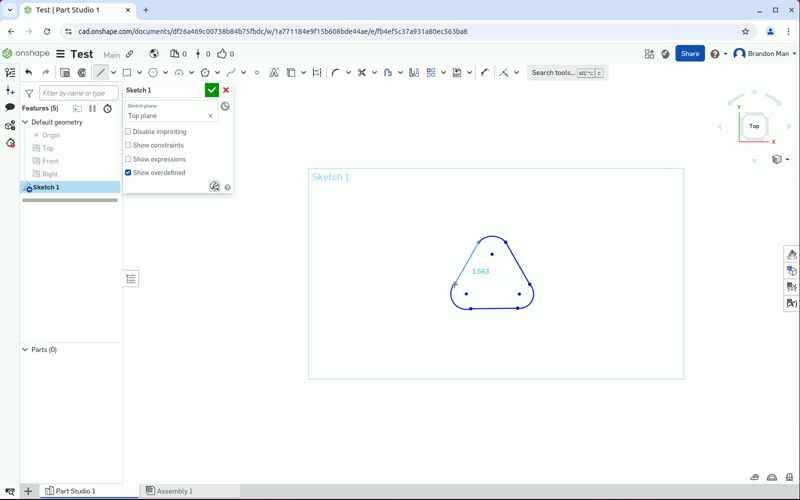
scroll(6)
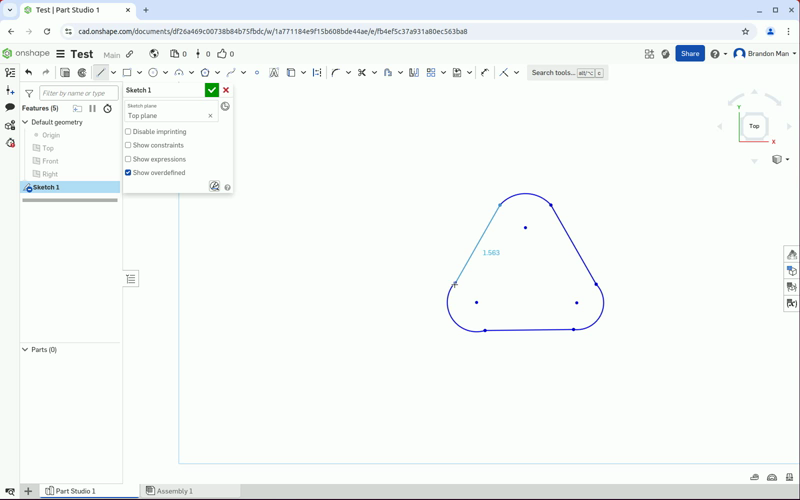
key_up(shift)
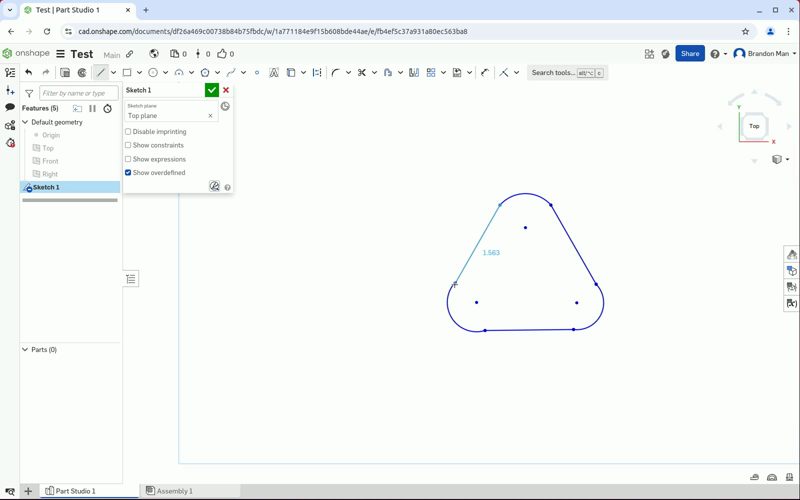
click(454, 284)
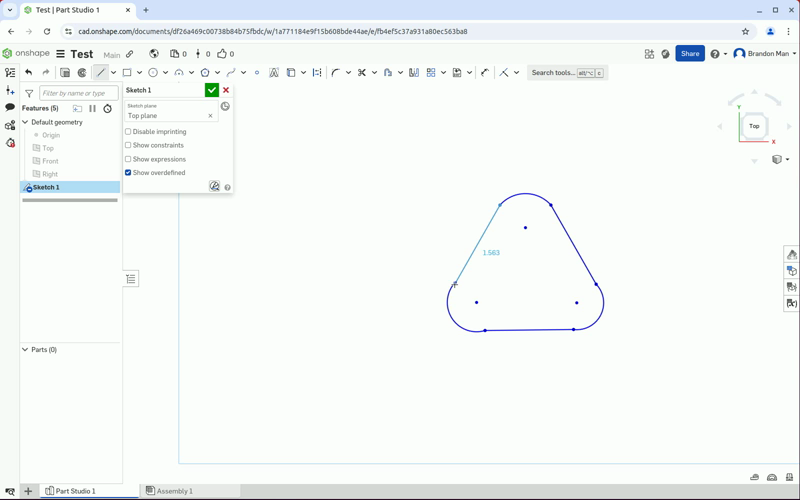
scroll(-6)
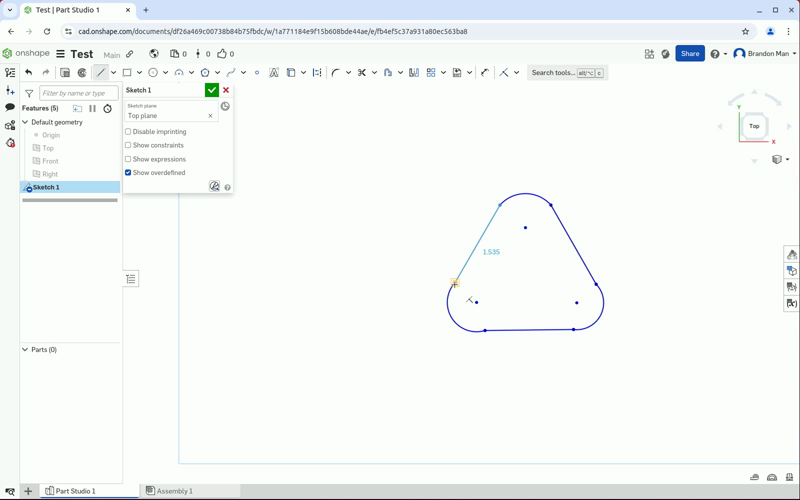
scroll(-6)
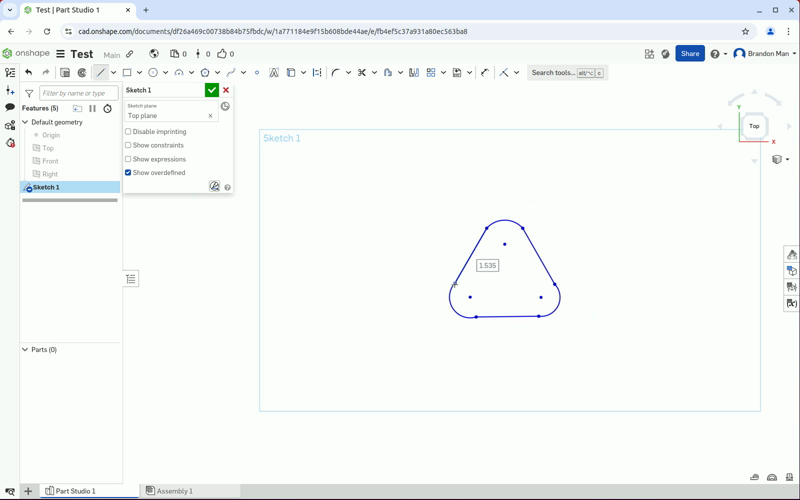
scroll(-6)
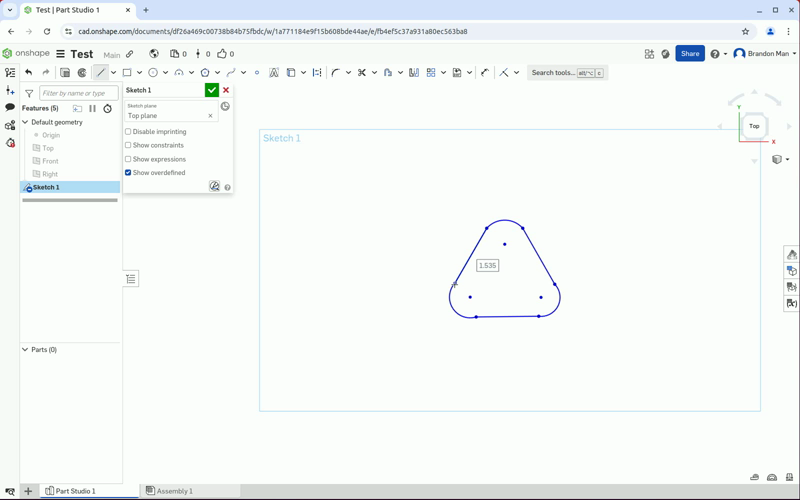
scroll(-6)
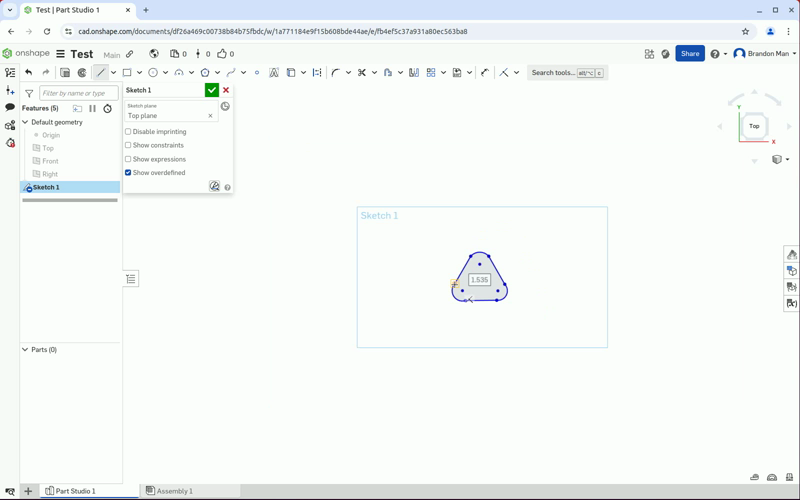
scroll(-6)
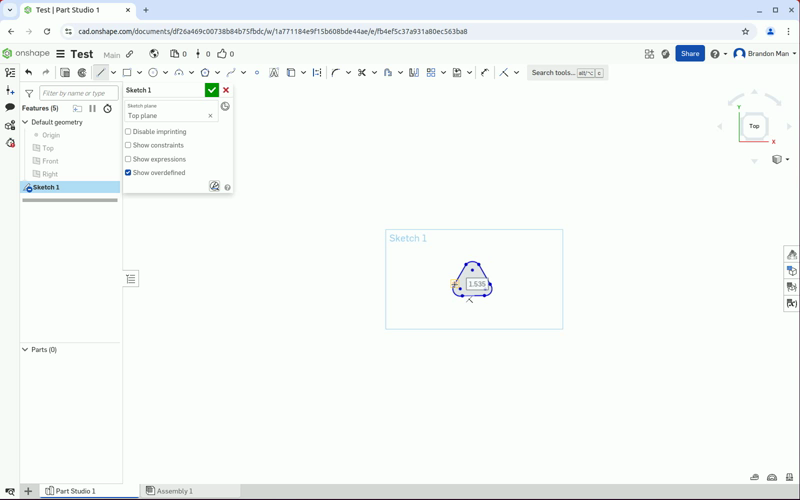
scroll(-6)
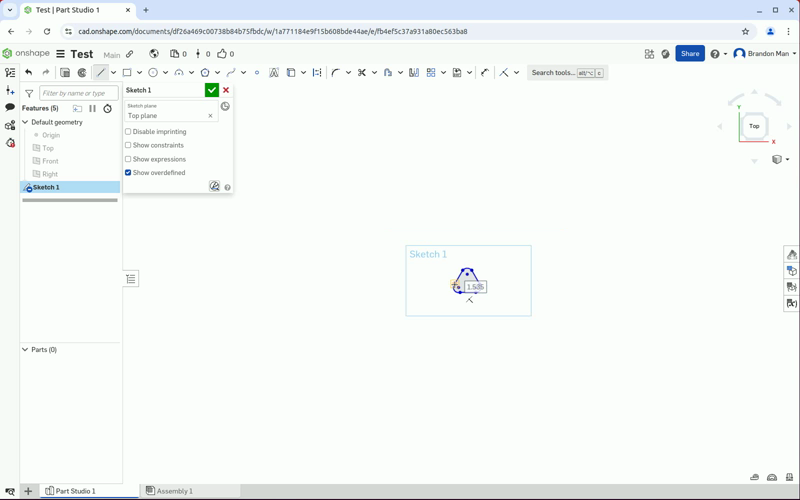
scroll(-6)
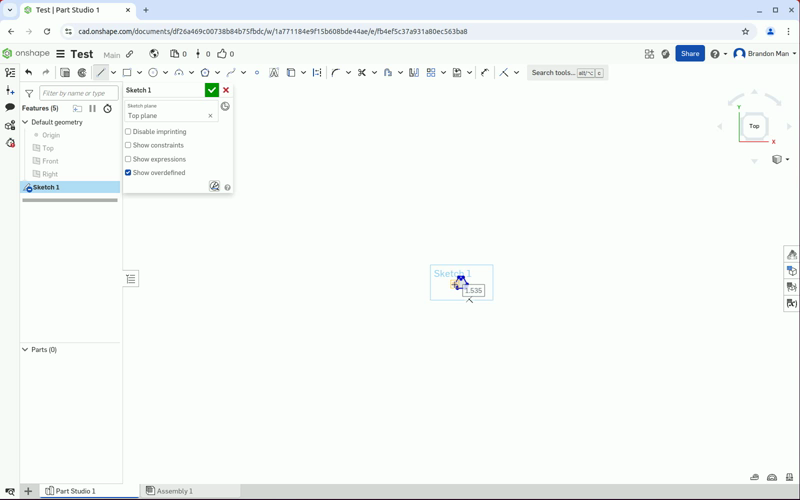
key(esc)
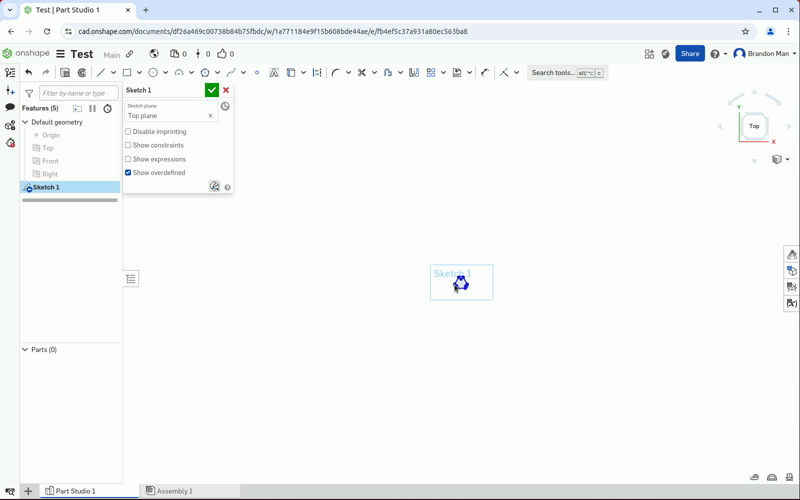
mouse_move(461, 282)
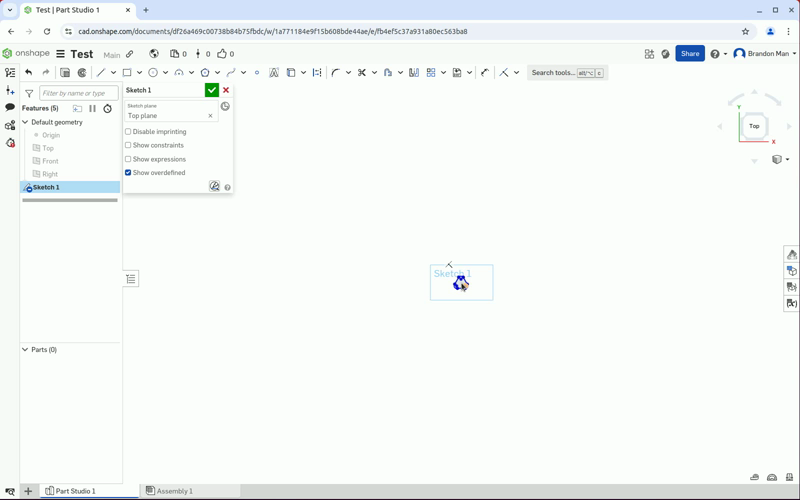
scroll(6)
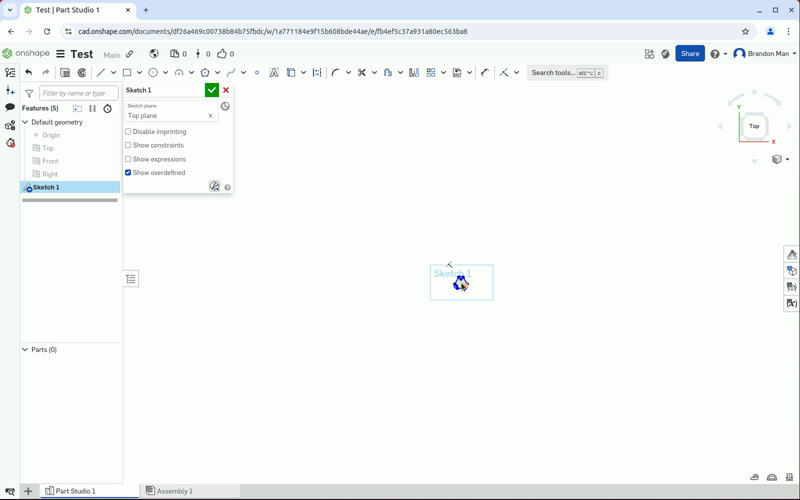
scroll(6)
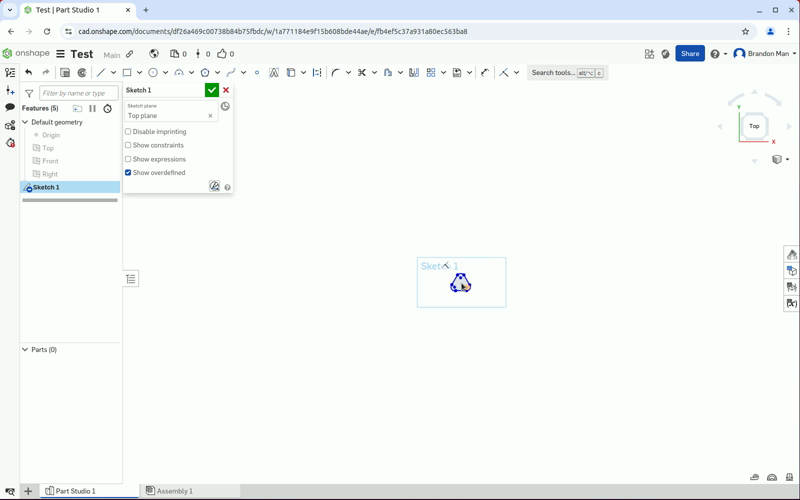
scroll(6)
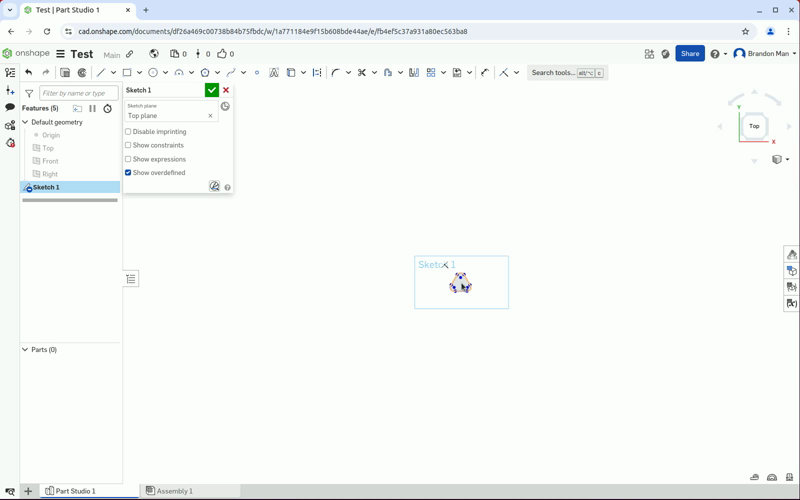
scroll(6)
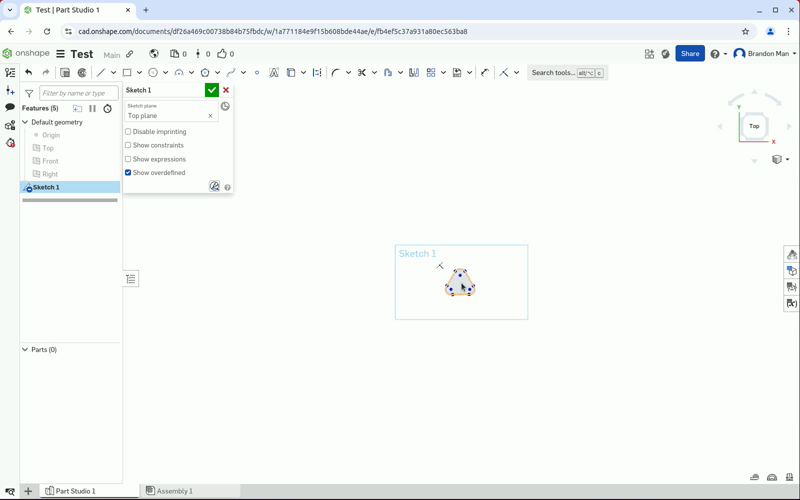
scroll(6)
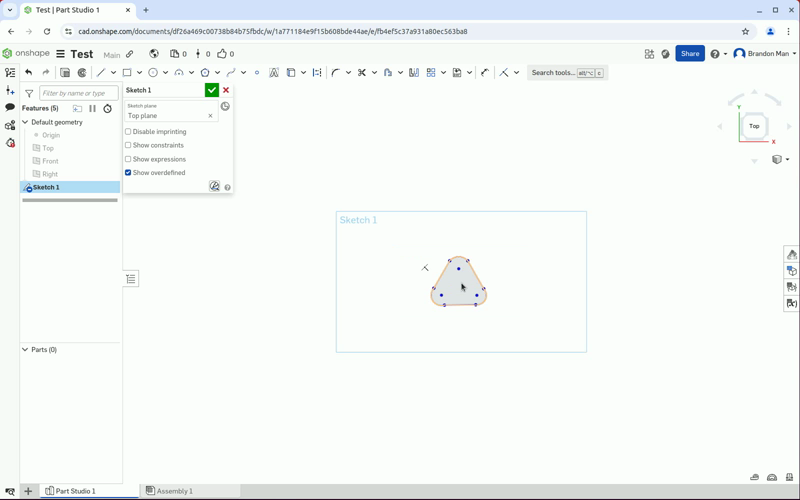
scroll(6)
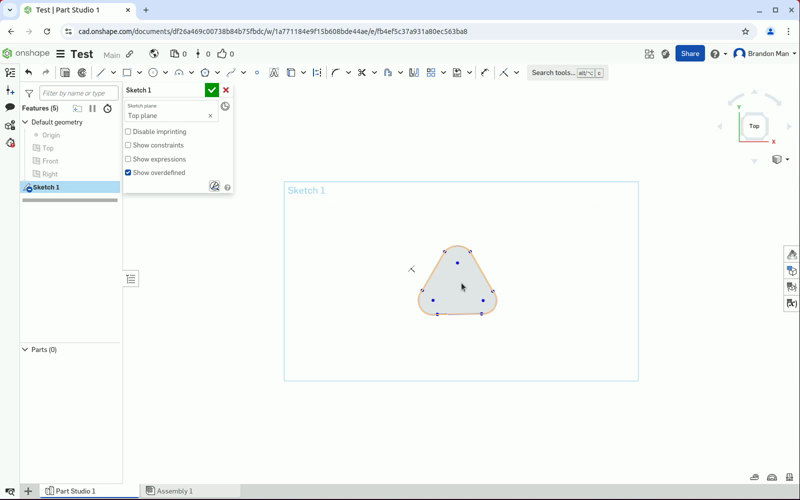
scroll(6)
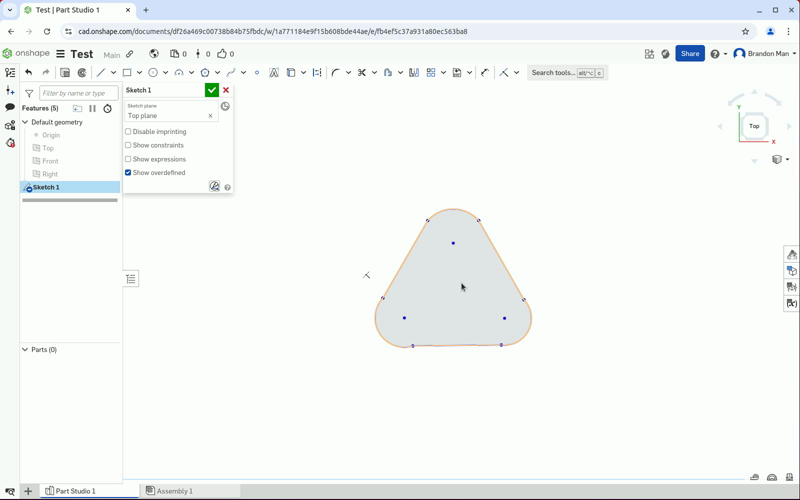
click(461, 282)
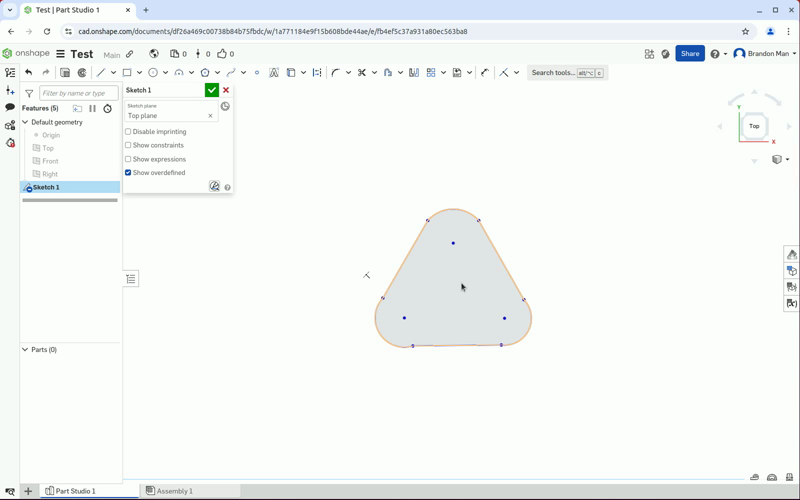
scroll(-6)
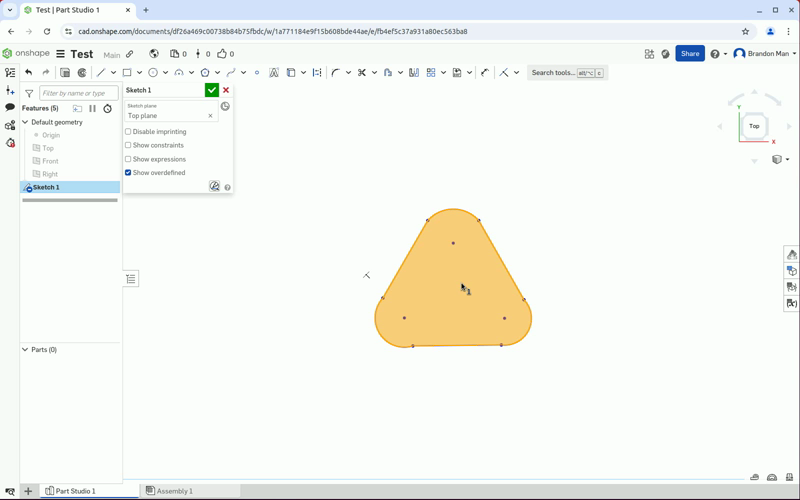
scroll(-6)
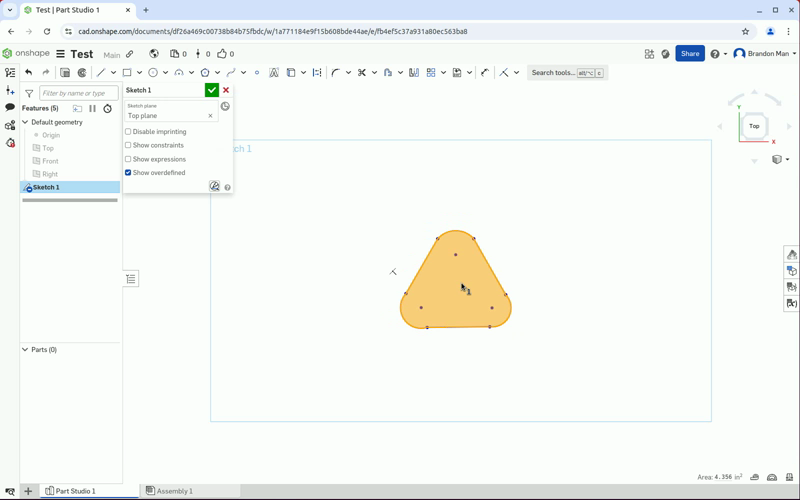
scroll(-6)
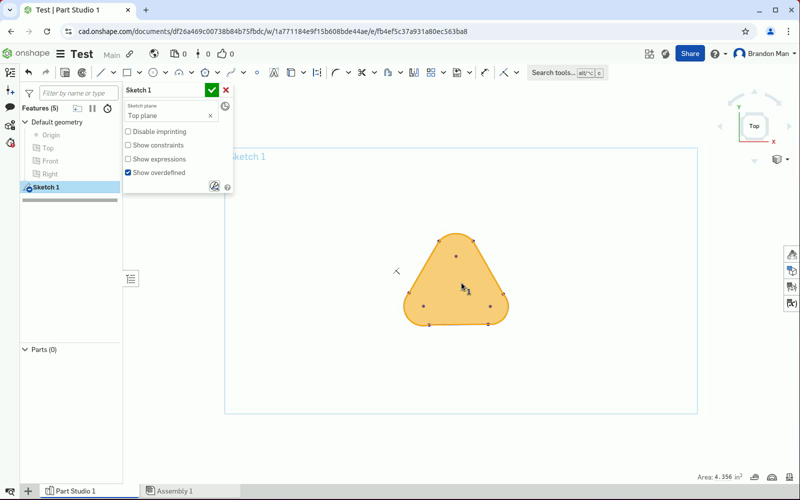
scroll(-6)
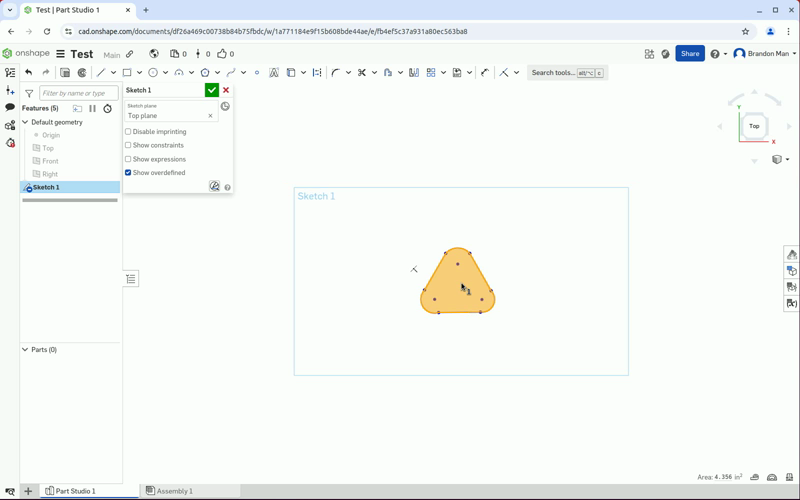
scroll(-6)
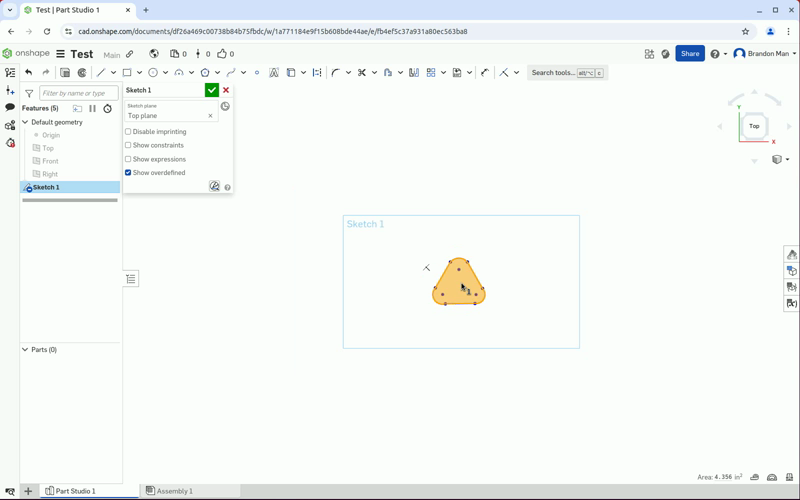
scroll(-6)
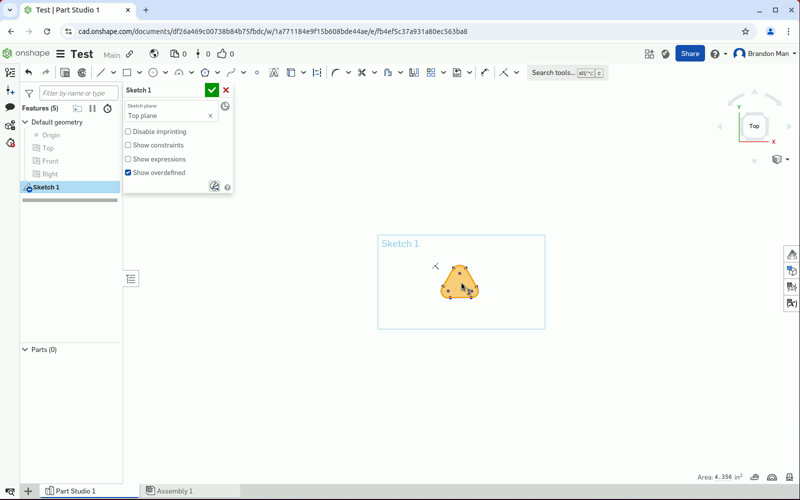
scroll(-6)
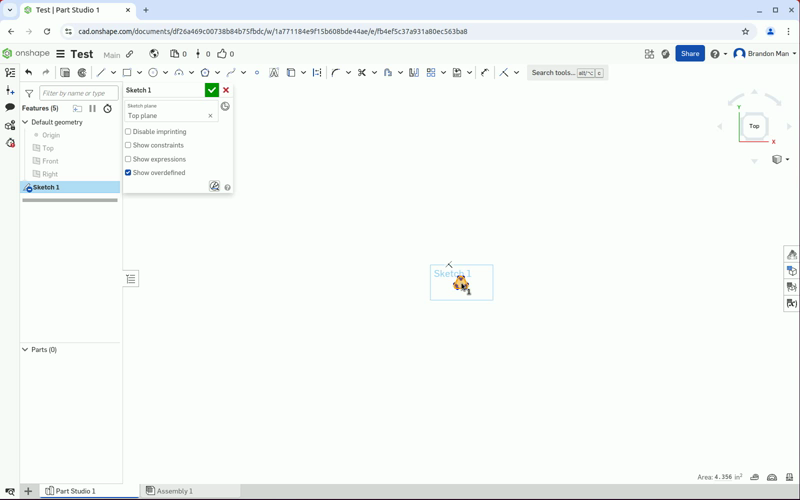
mouse_move(73, 352)
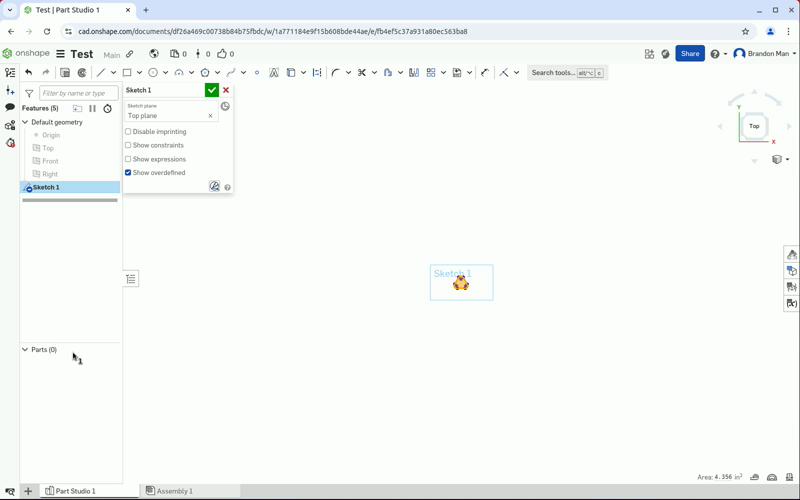
key(shift+y)
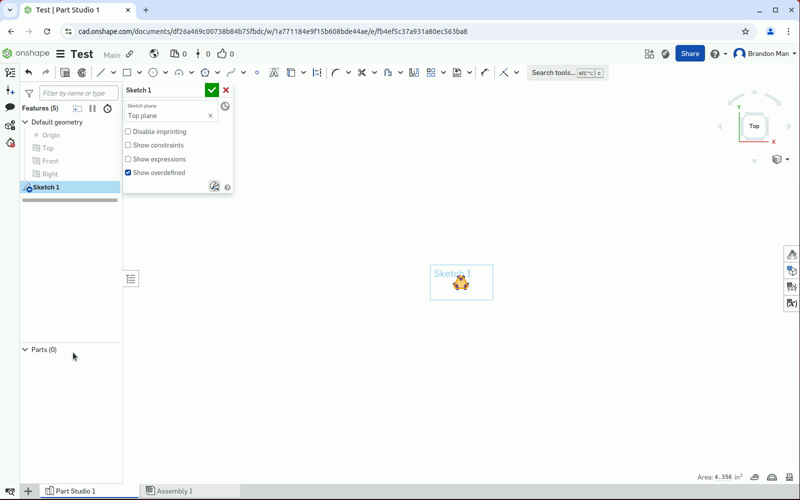
key(shift+e)
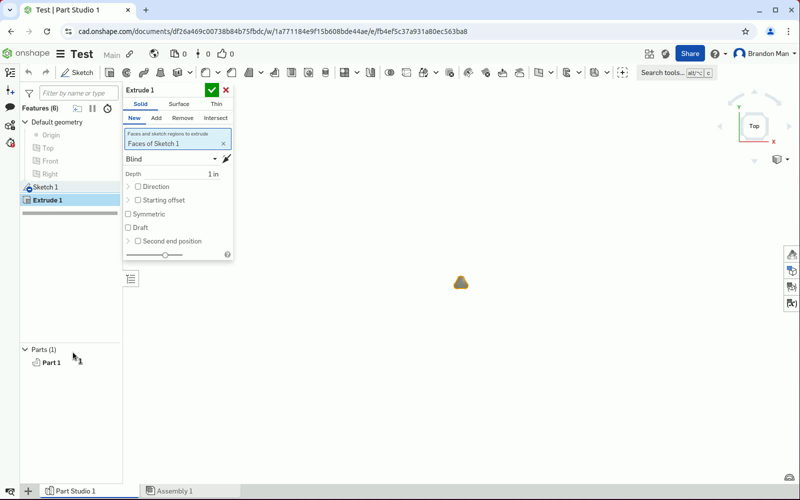
mouse_move(143, 106)
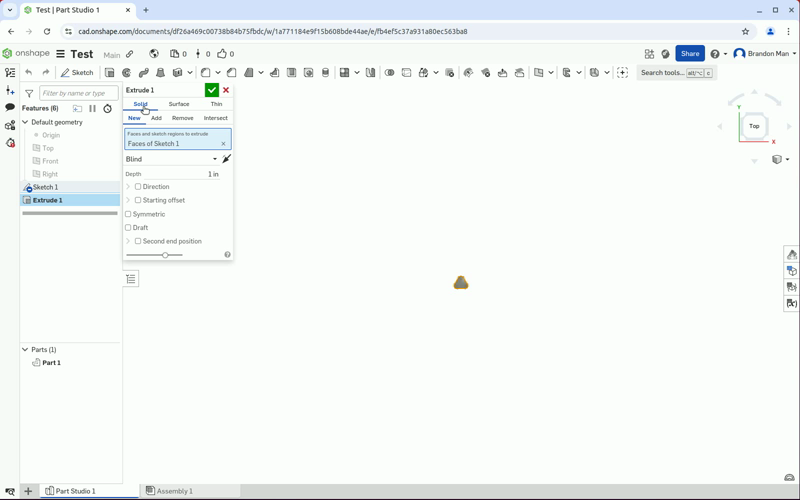
click(143, 106)
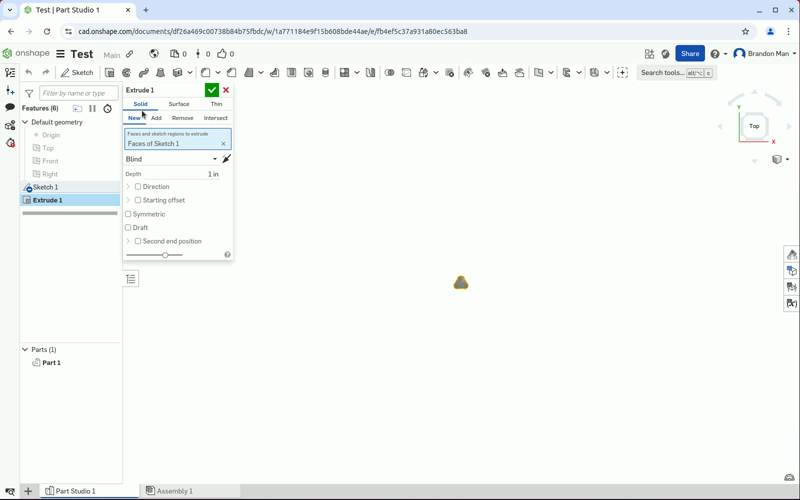
mouse_move(137, 120)
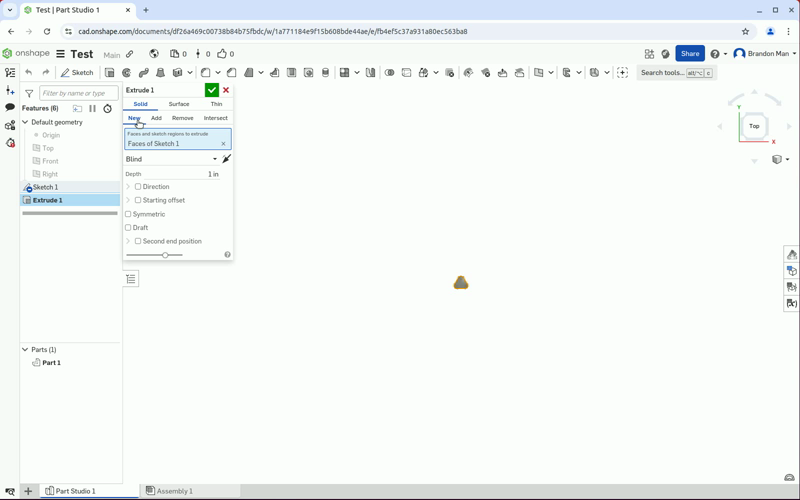
click(137, 120)
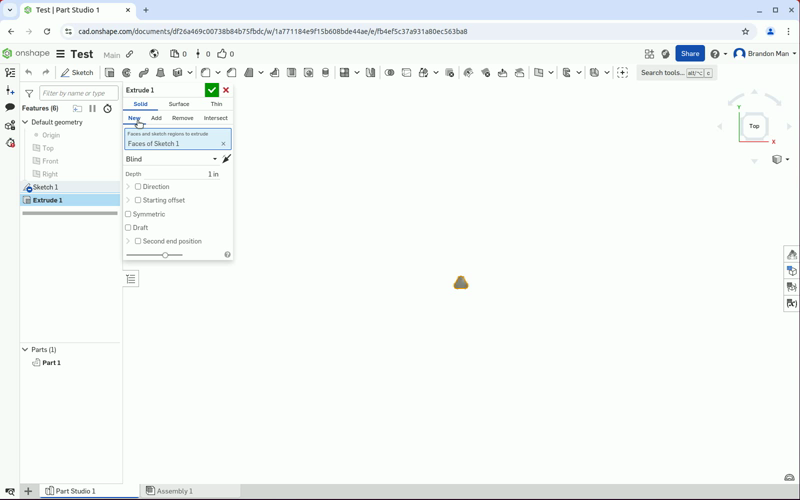
key(tab, 4)
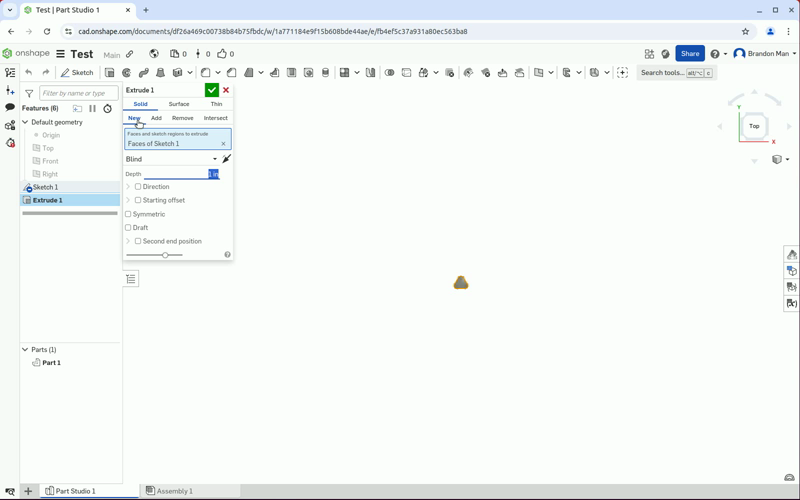
text(14.202)
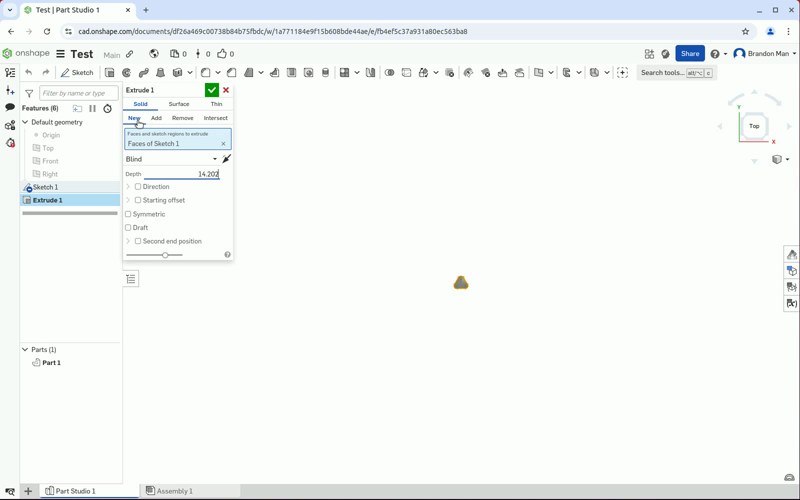
key(enter)
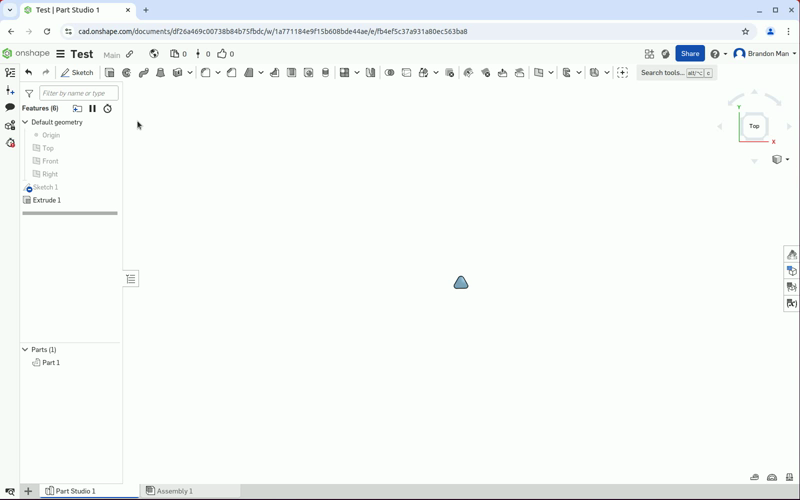
key(shift+h)
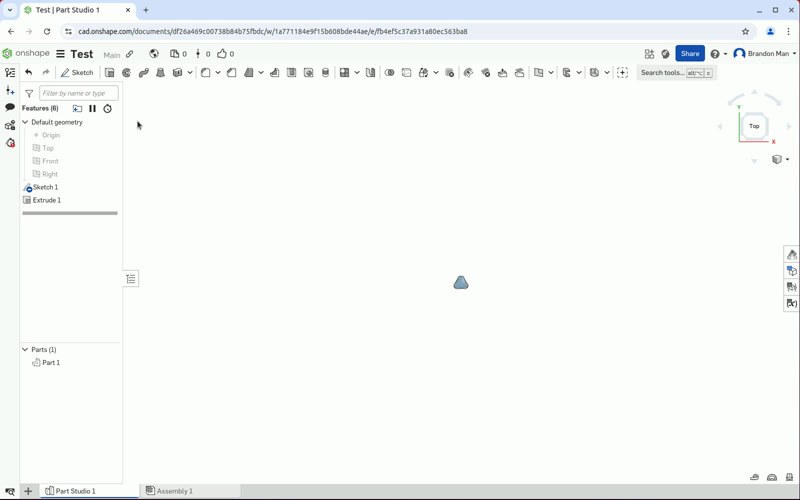
key(shift+h)
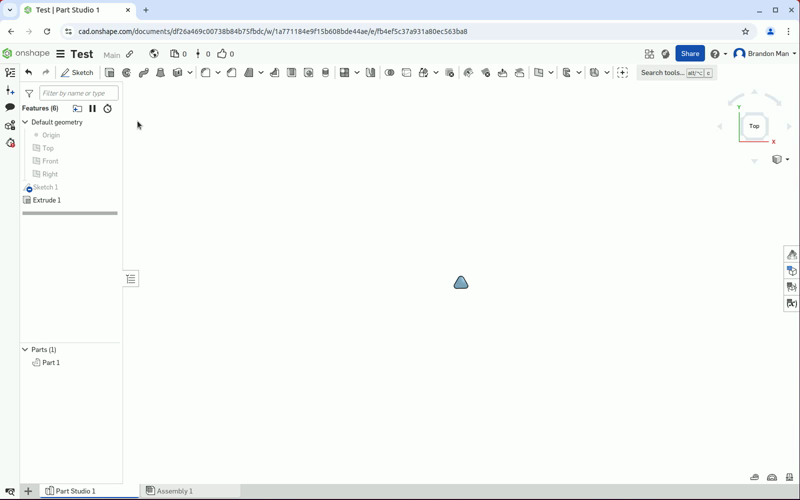
mouse_move(73, 189)
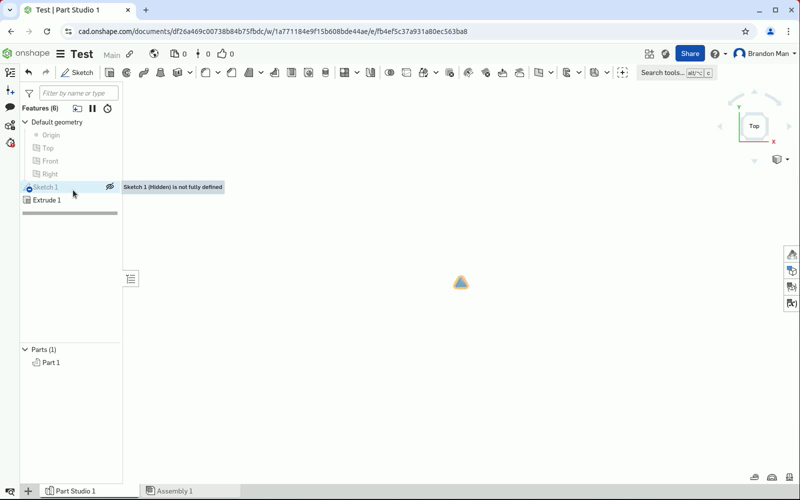
click(73, 189)
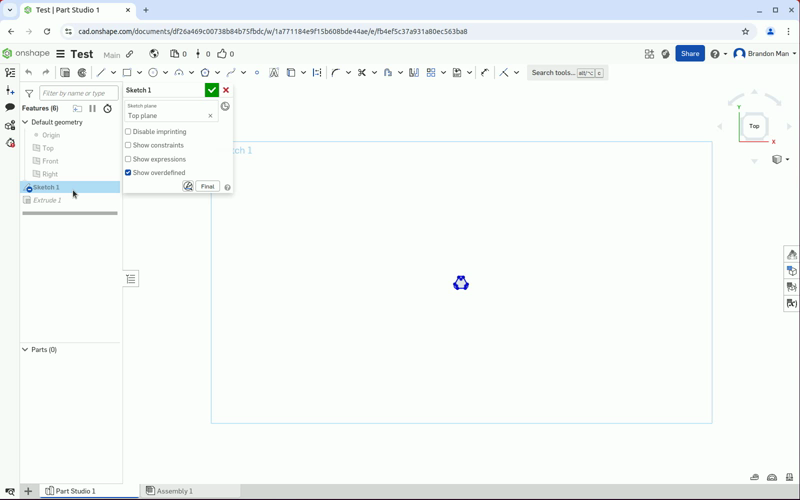
mouse_move(229, 92)
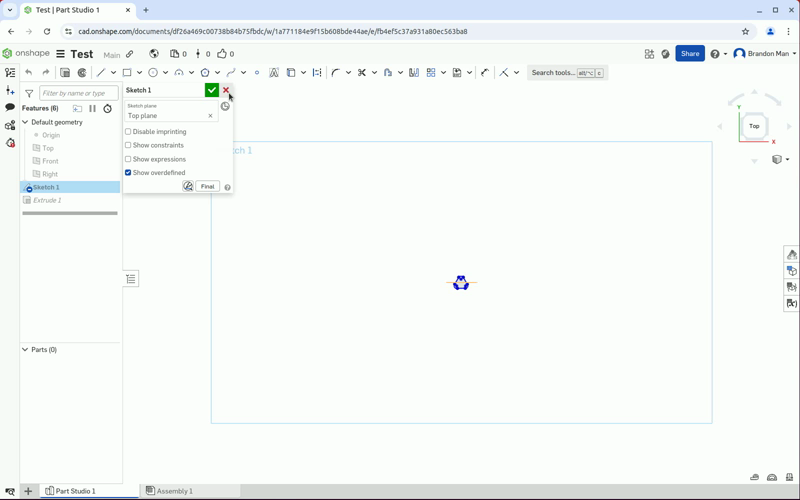
click(229, 92)
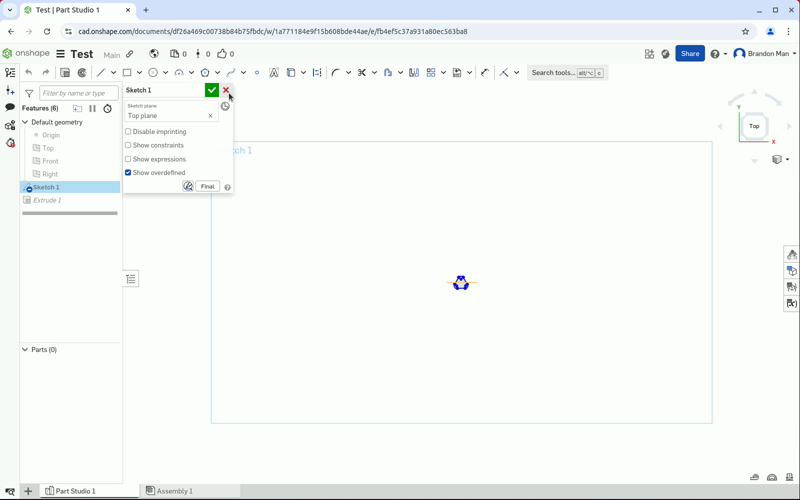
key(shift+s)
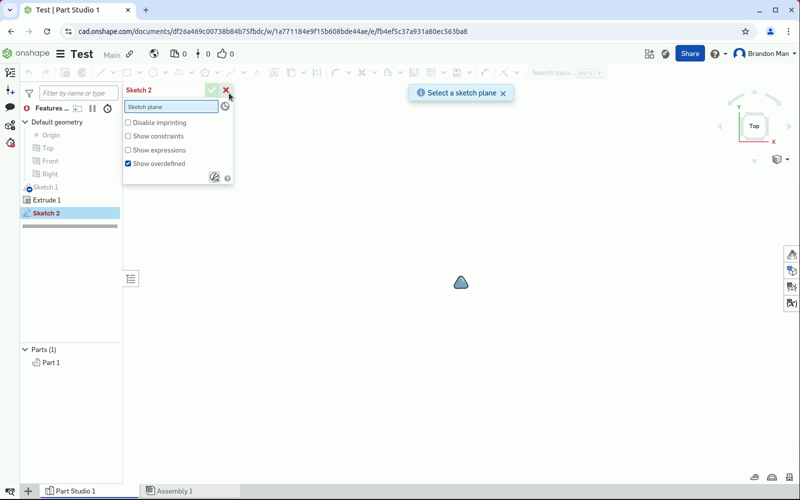
mouse_move(73, 150)
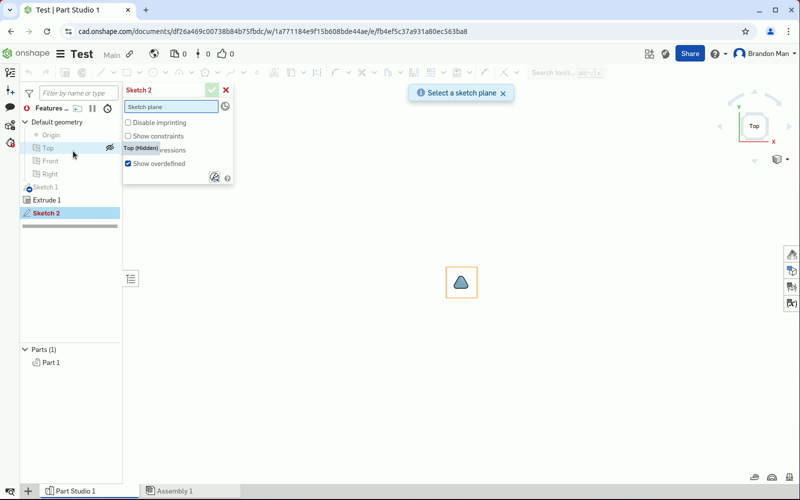
click(73, 150)
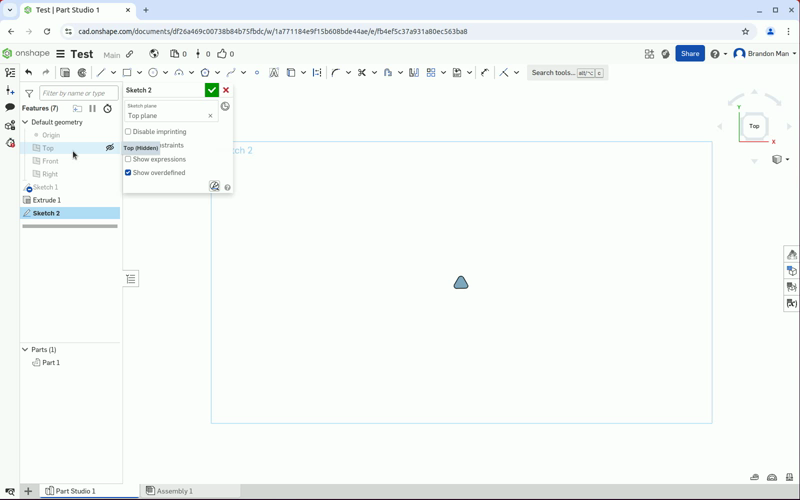
mouse_move(73, 352)
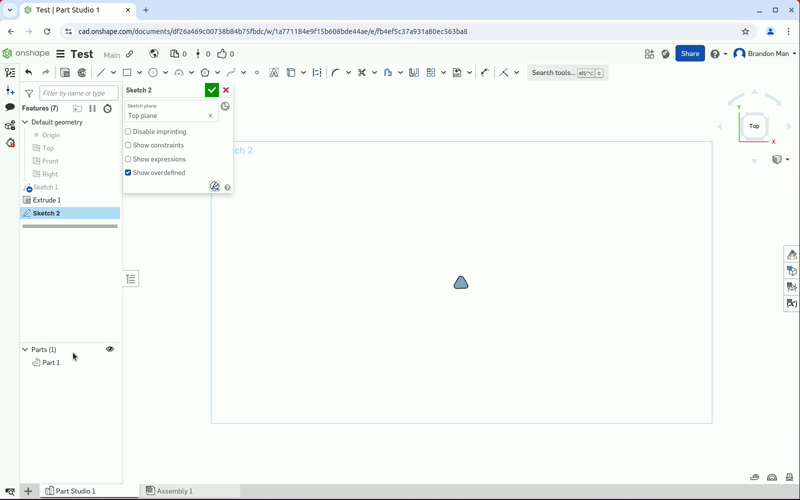
key(y)
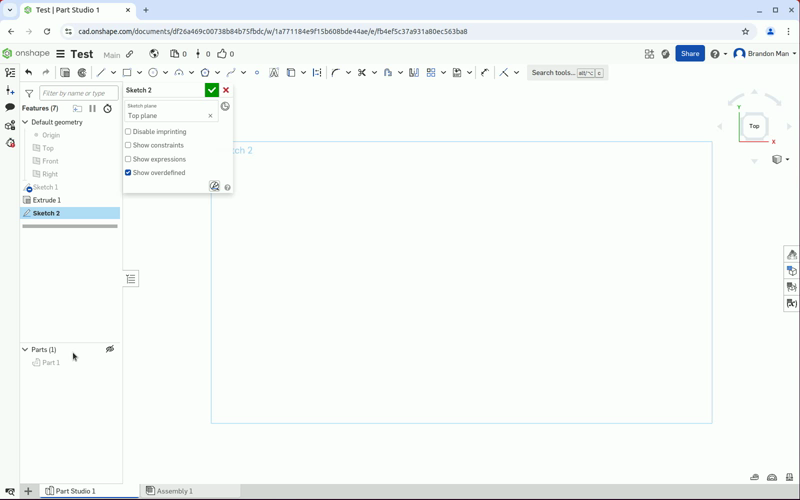
key(c)
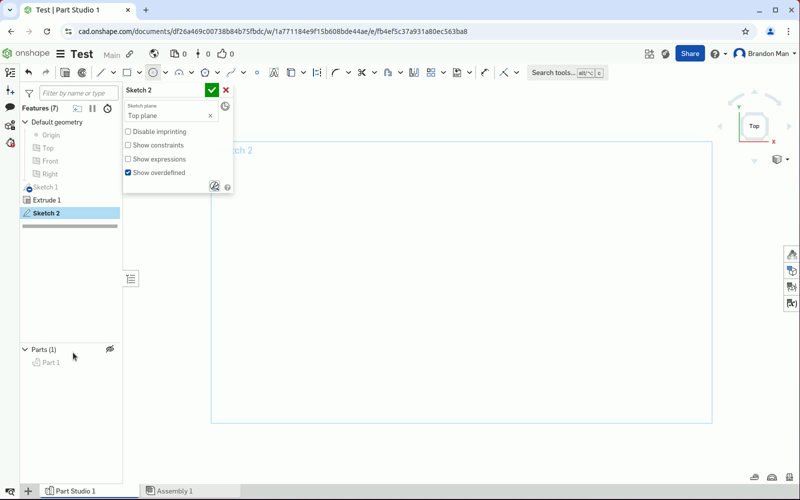
key_down(shift)
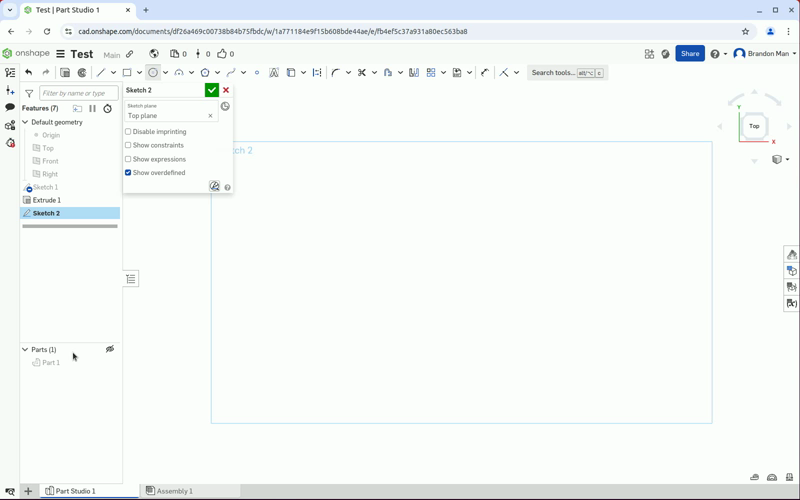
mouse_move(461, 282)
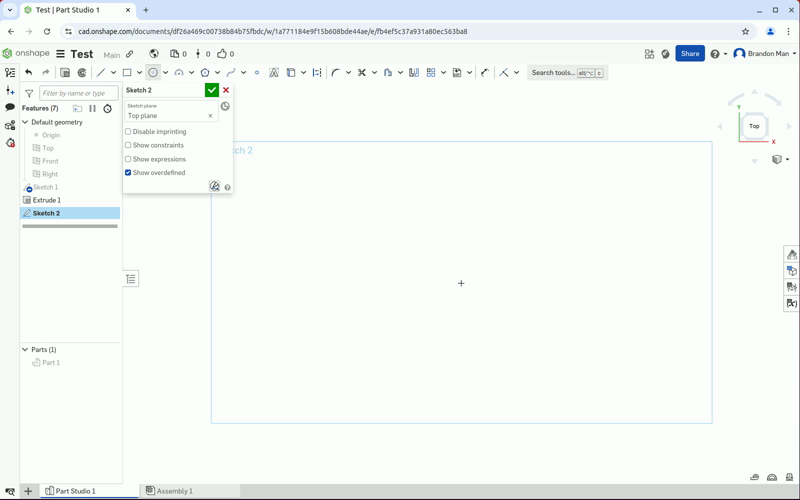
click(461, 282)
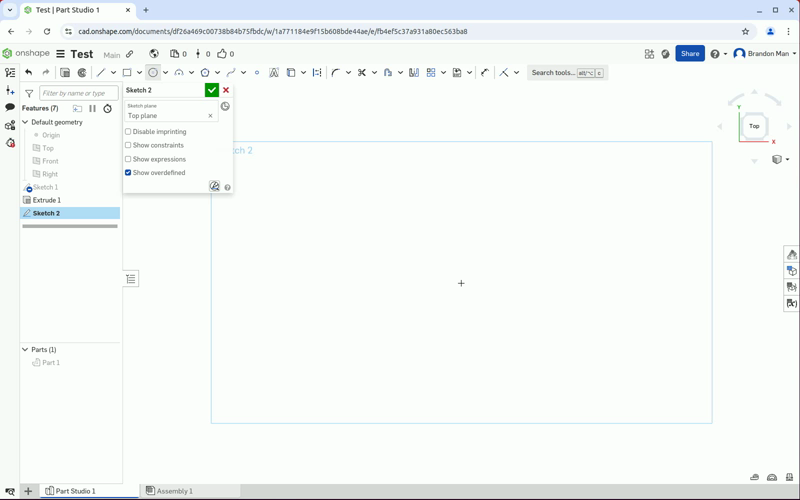
key_up(shift)
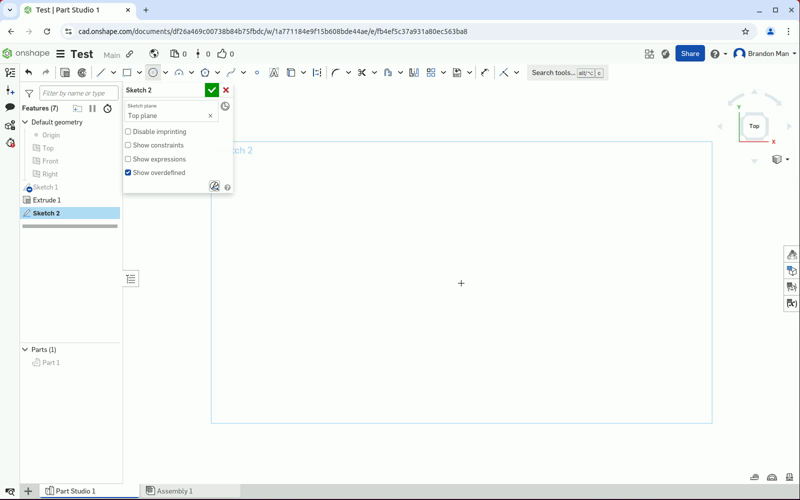
mouse_move(471, 282)
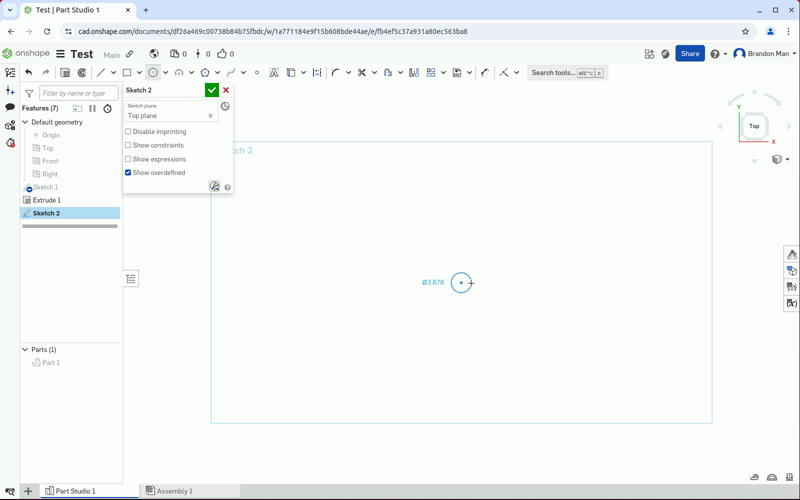
click(471, 282)
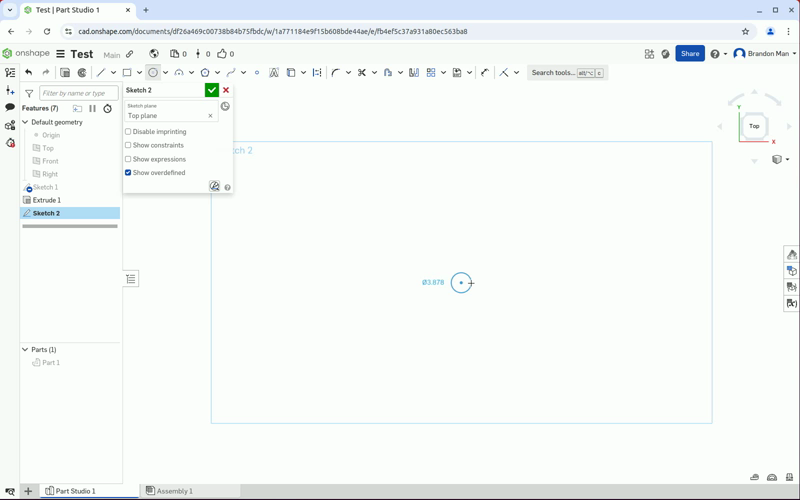
key(esc)
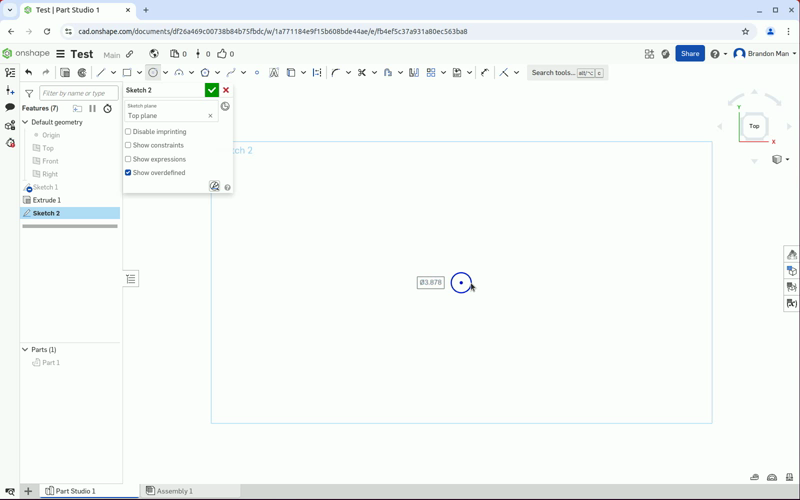
mouse_move(461, 277)
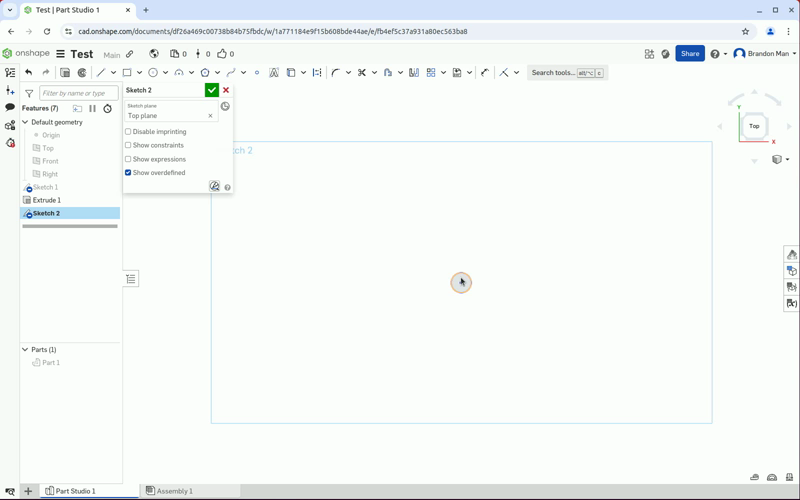
scroll(6)
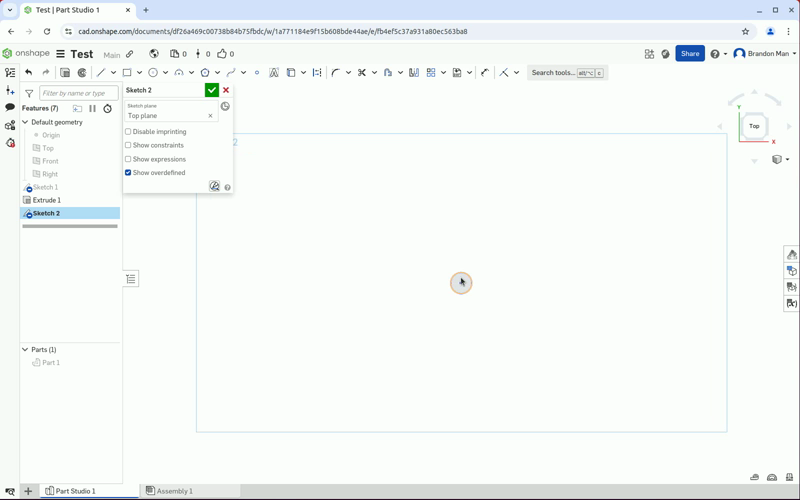
scroll(6)
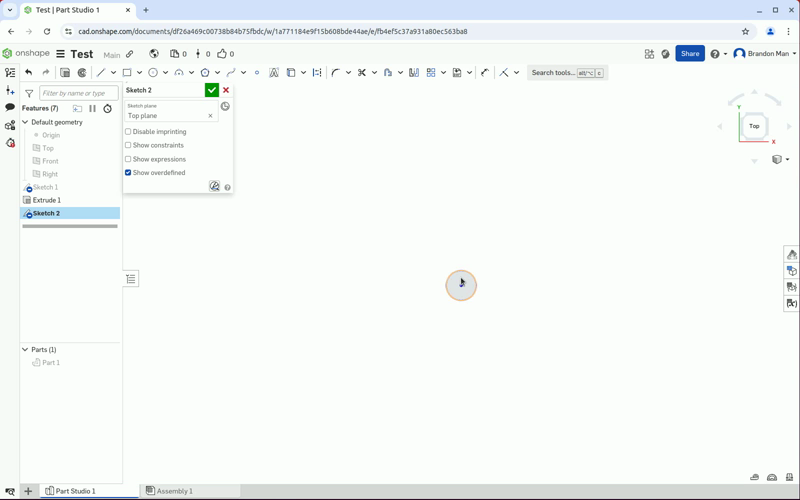
scroll(6)
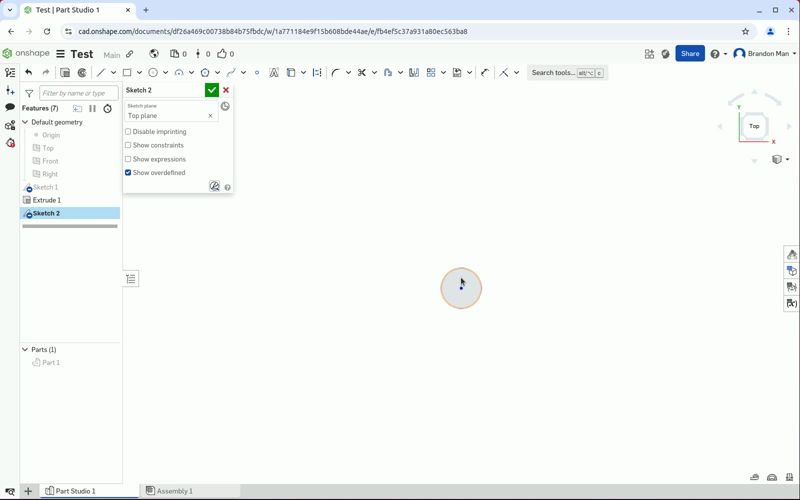
scroll(6)
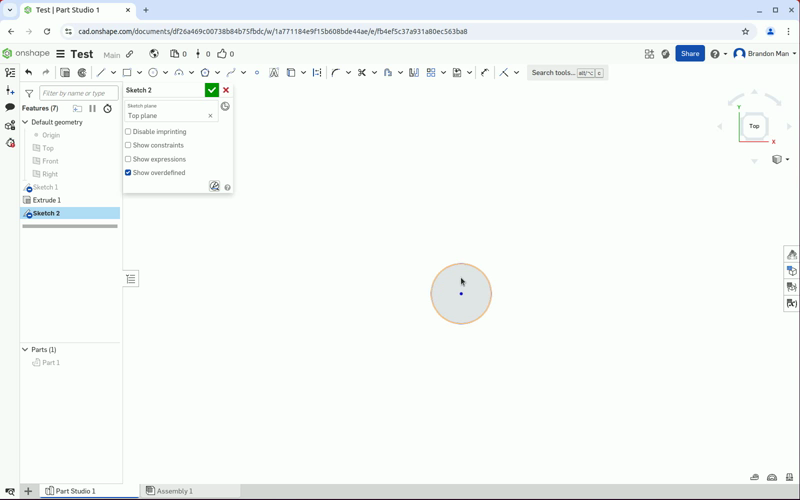
scroll(6)
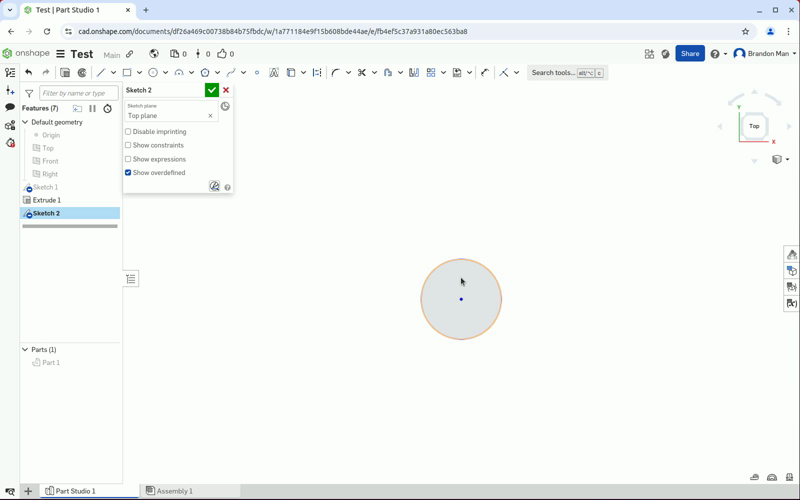
scroll(6)
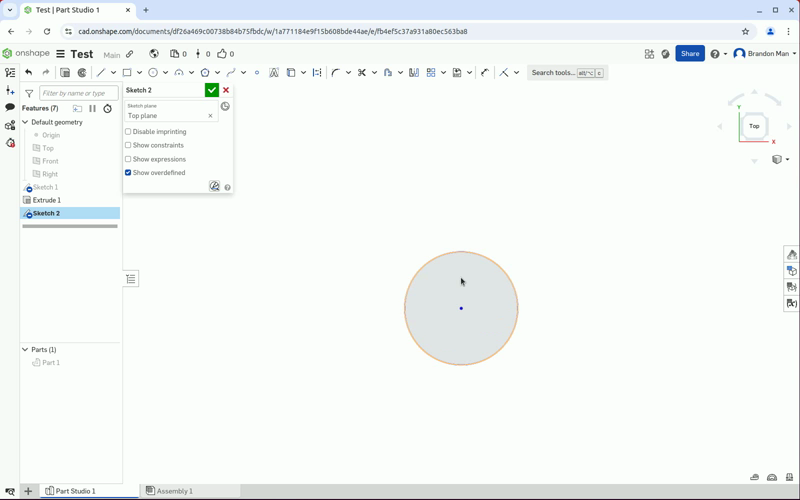
scroll(6)
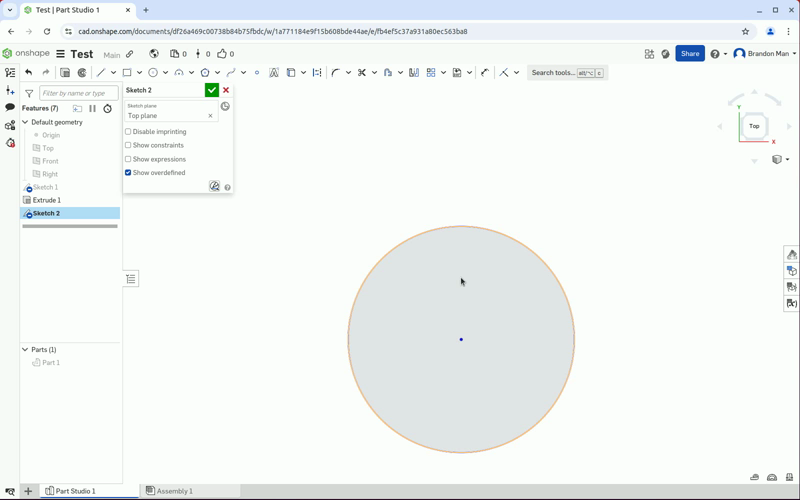
click(461, 277)
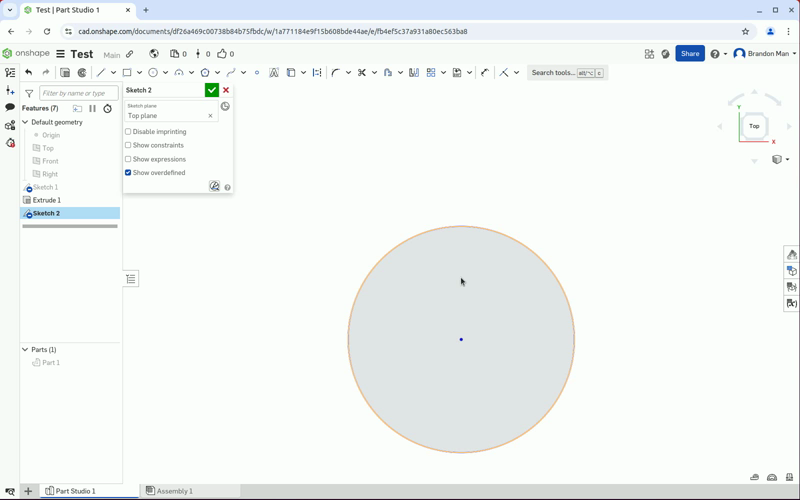
scroll(-6)
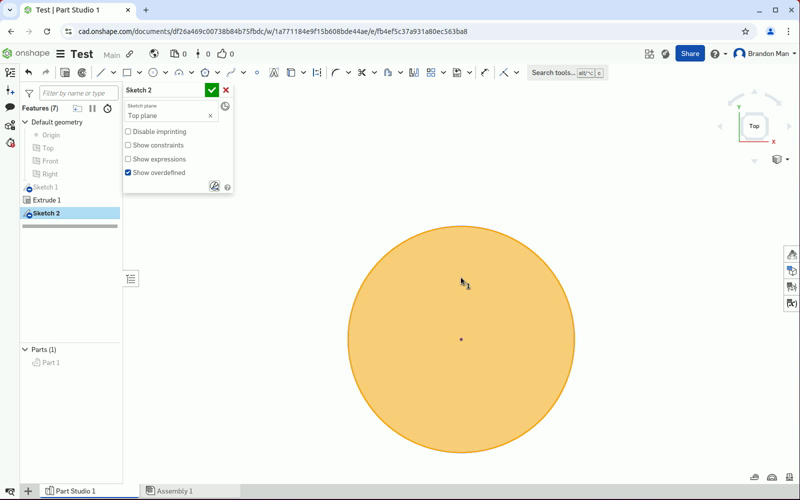
scroll(-6)
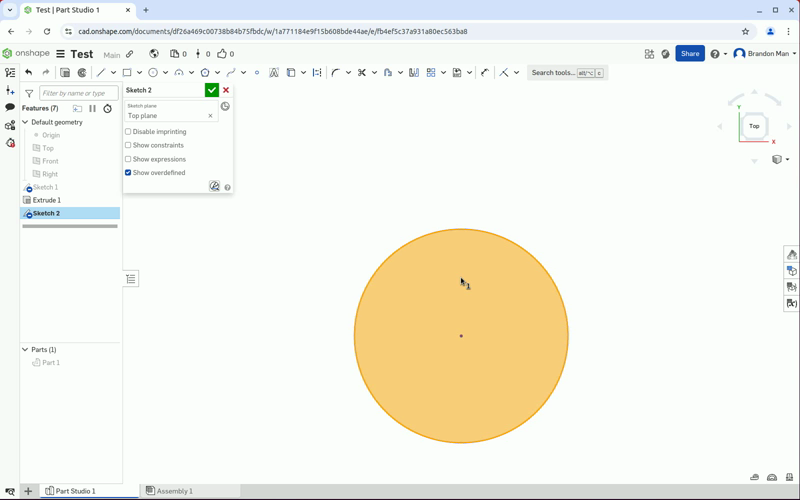
scroll(-6)
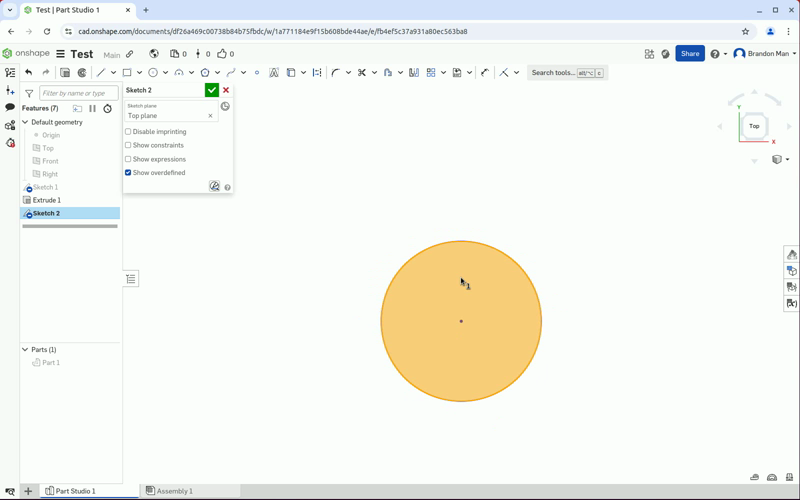
scroll(-6)
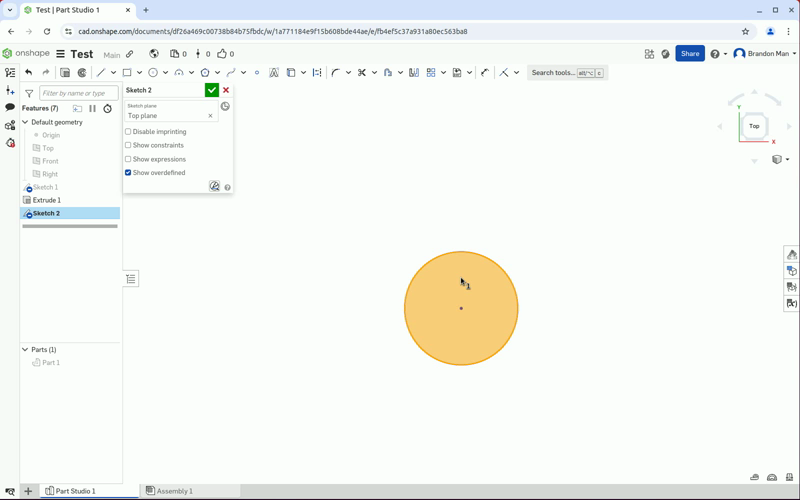
scroll(-6)
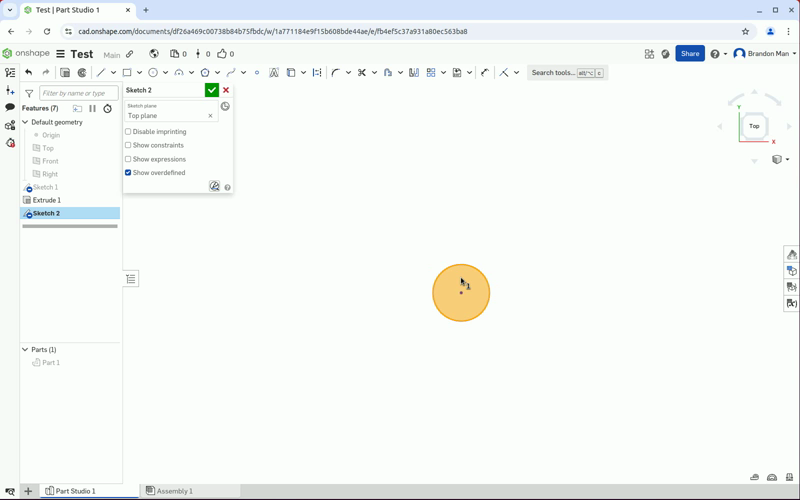
scroll(-6)
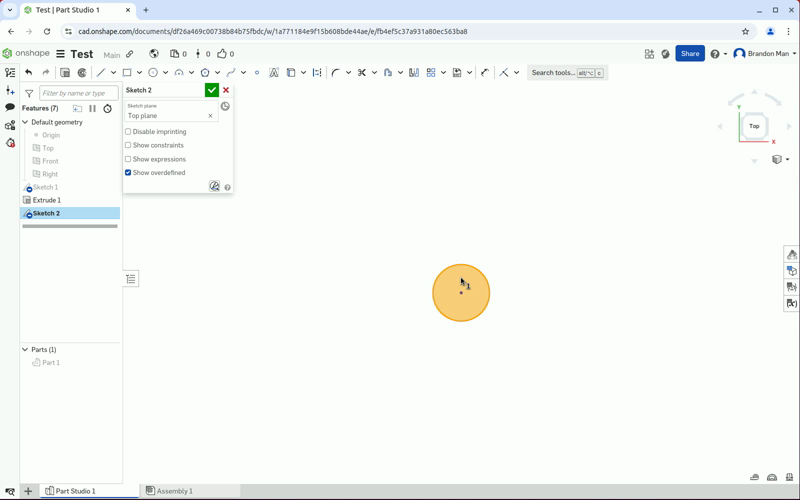
scroll(-6)
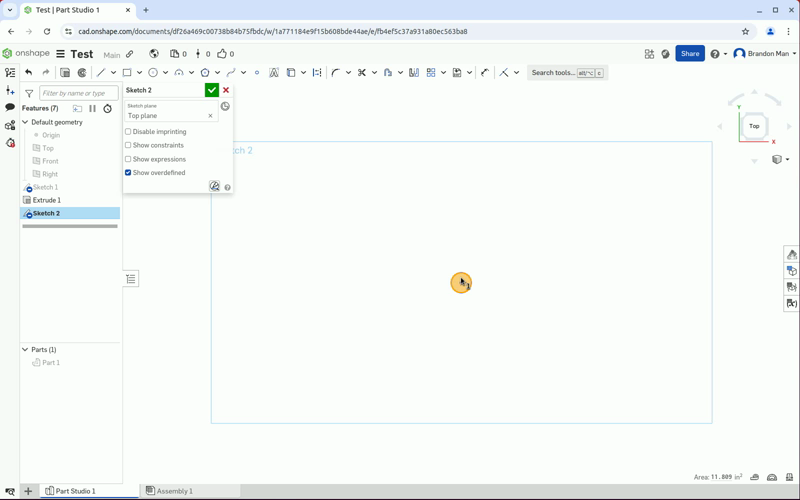
mouse_move(73, 352)
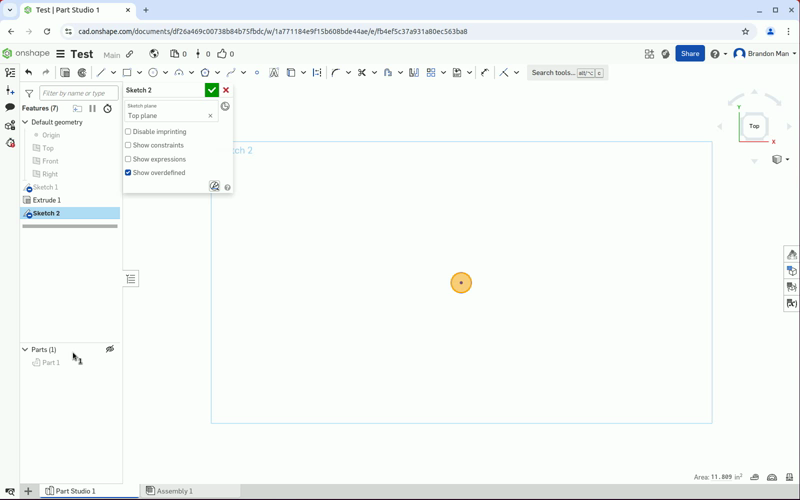
key(shift+y)
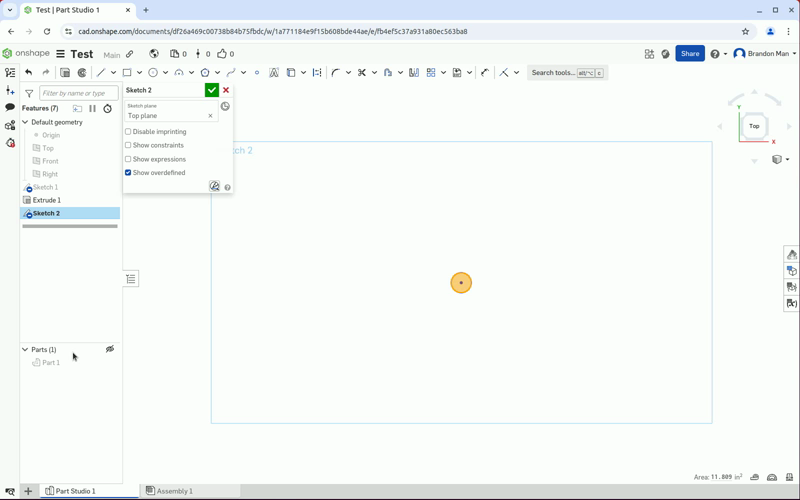
key(shift+e)
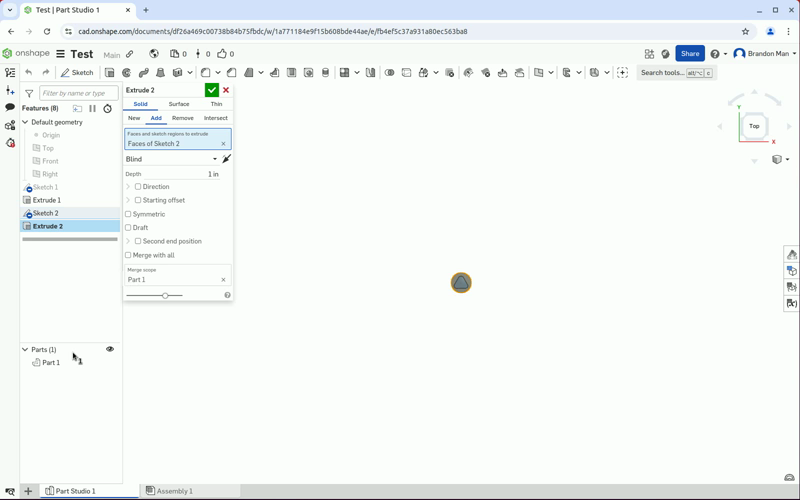
mouse_move(143, 106)
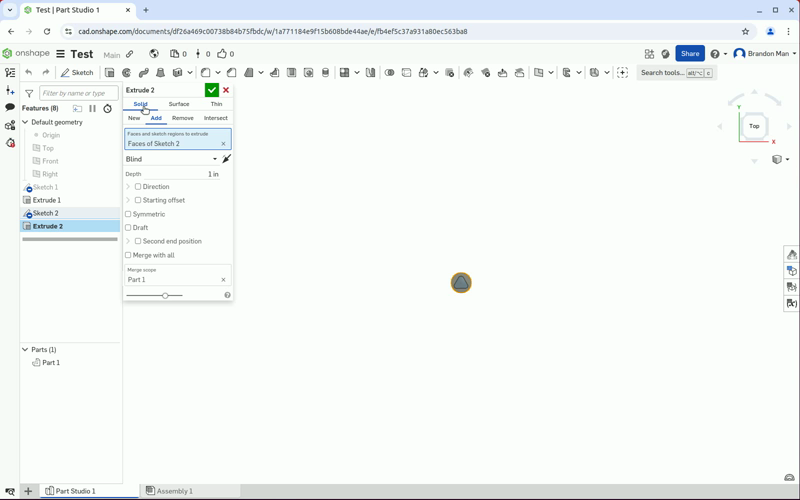
click(143, 106)
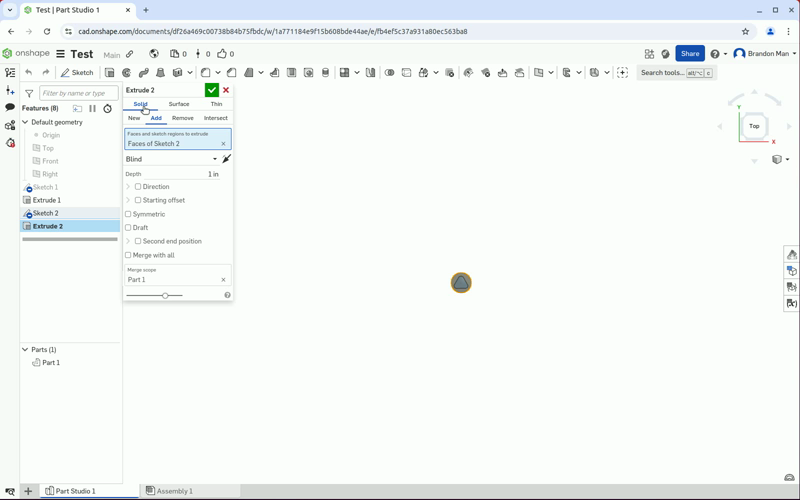
mouse_move(219, 120)
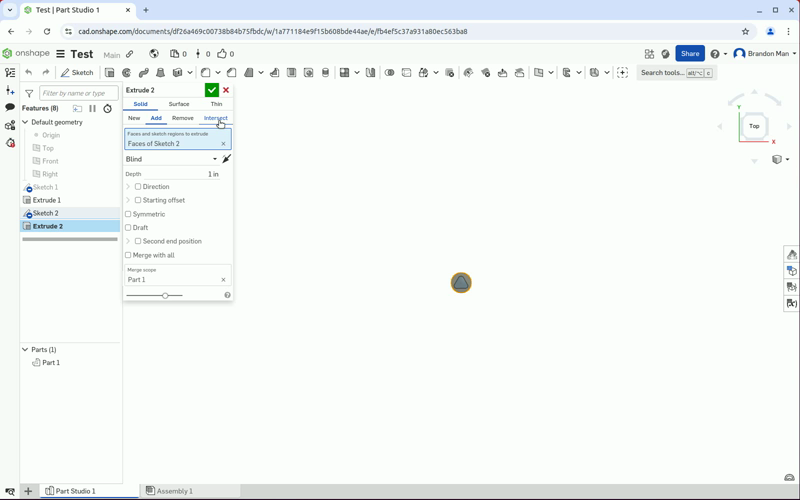
click(219, 120)
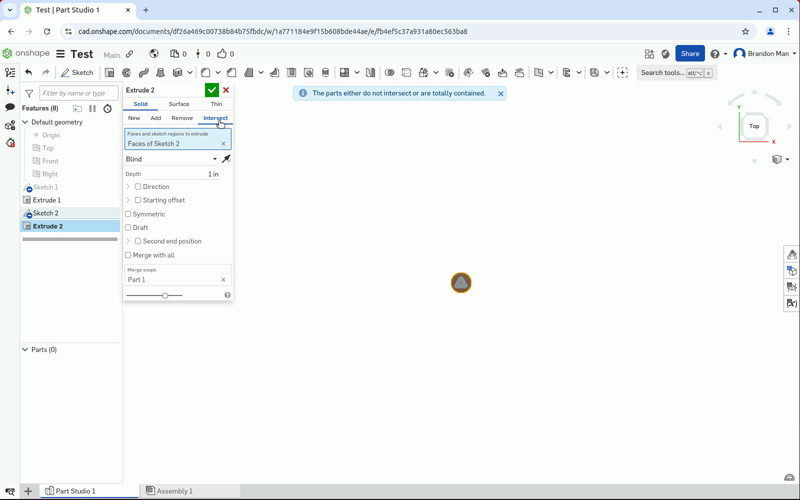
key(tab, 4)
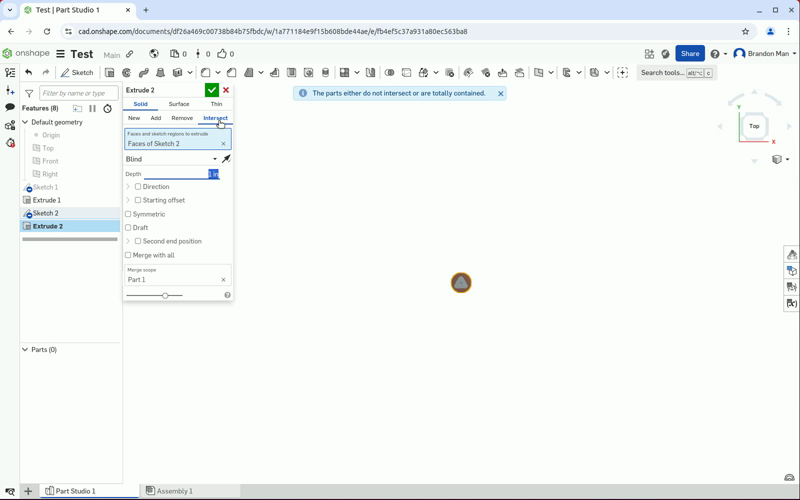
text(6.018)
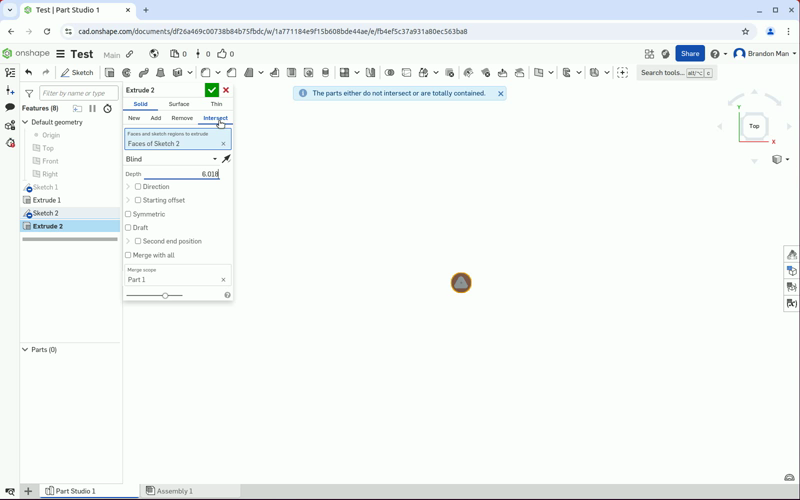
key(enter)
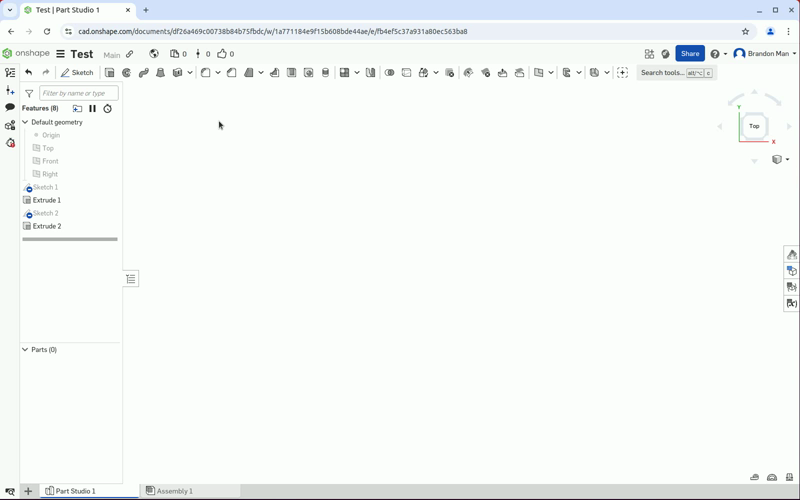
key(shift+h)
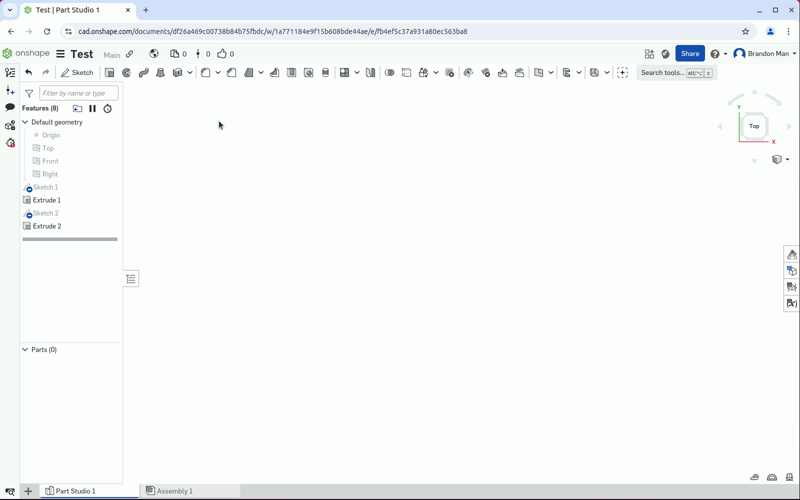
key(shift+h)
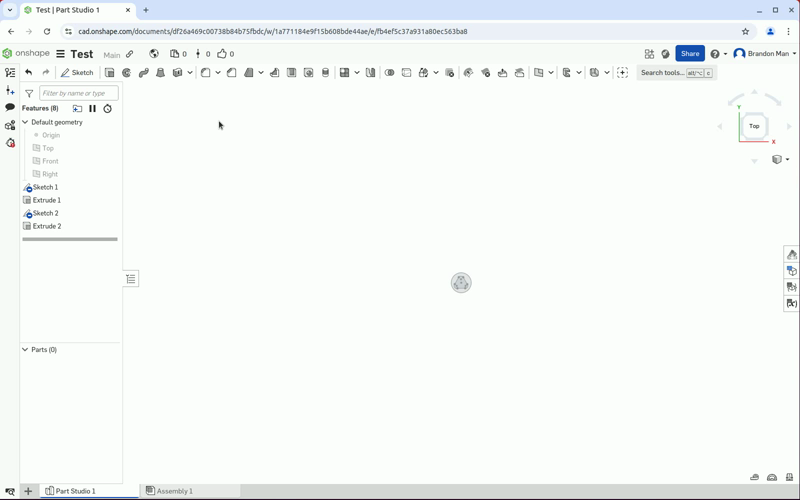
key(shift+7)
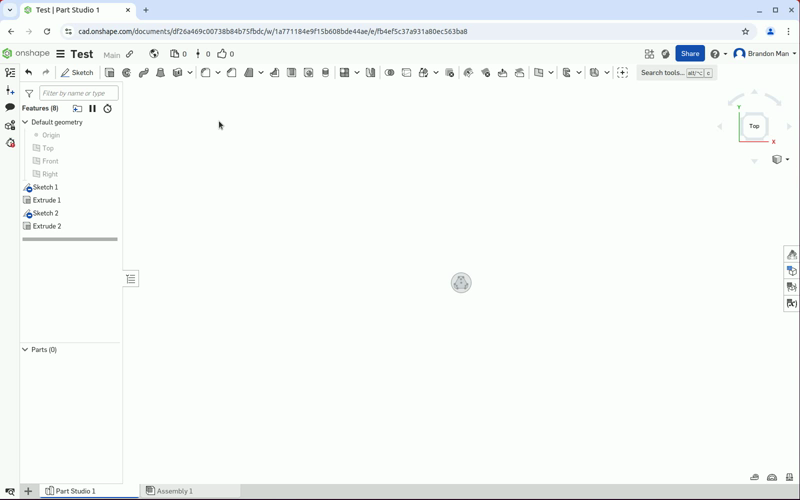
key(up, 3)
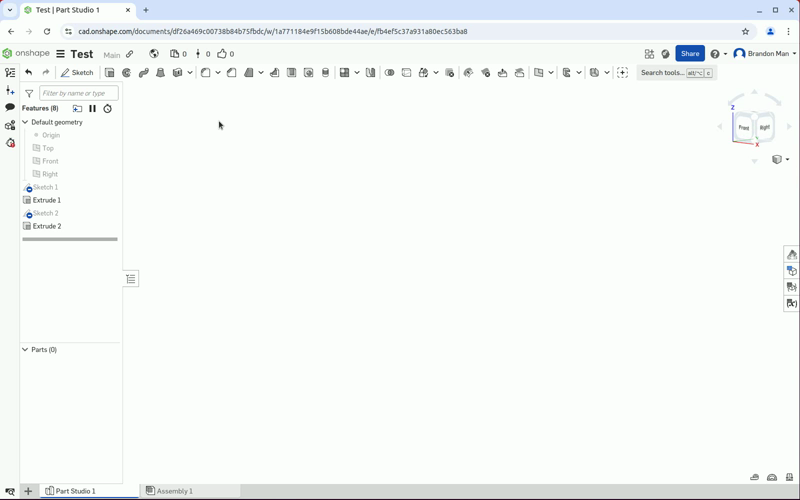
key(left, 3)
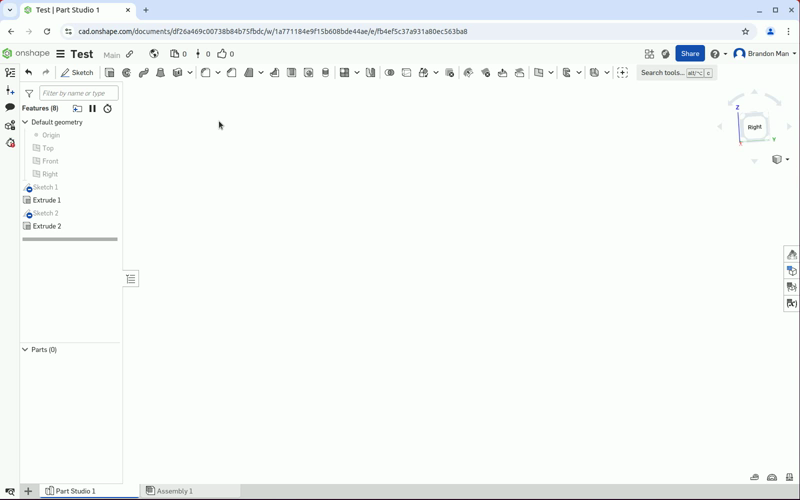
key(right, 3)
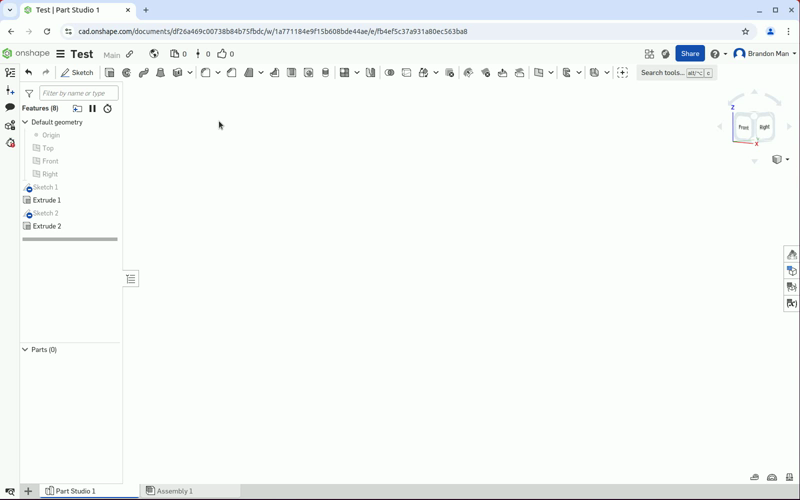
key(down, 3)
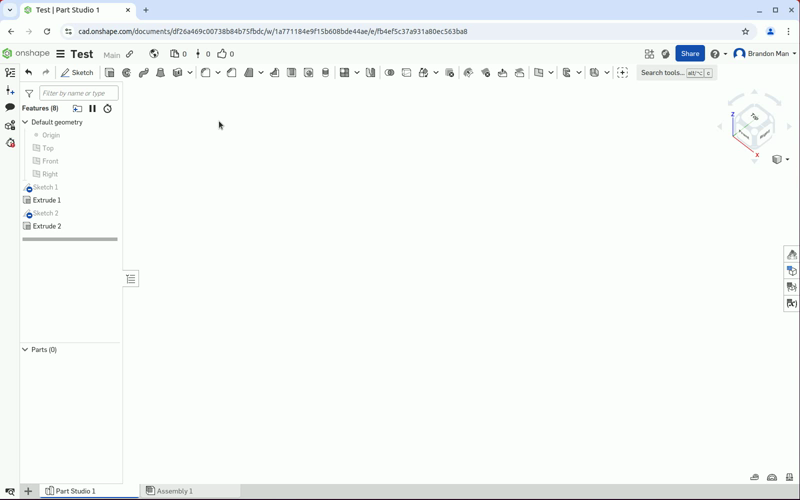
mouse_move(73, 189)
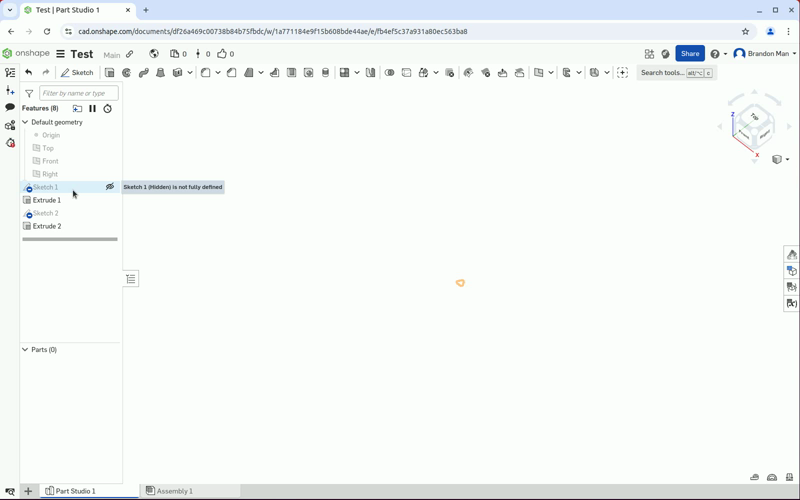
click(73, 189)